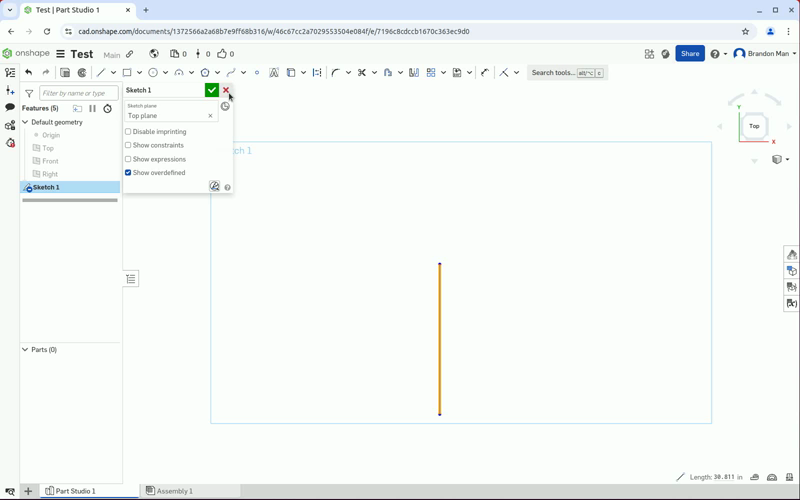
key(shift+h)
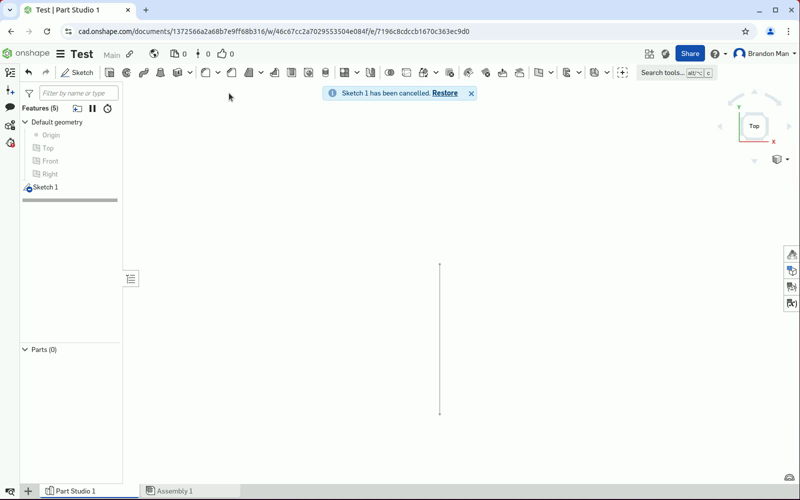
key(shift+s)
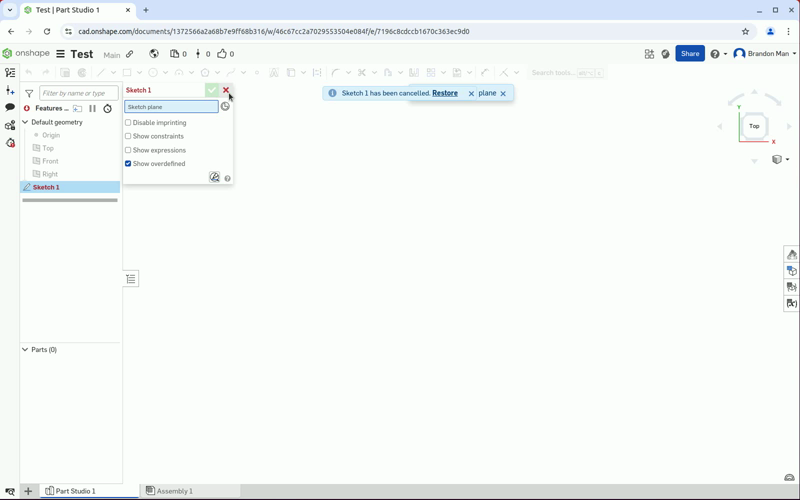
mouse_move(73, 150)
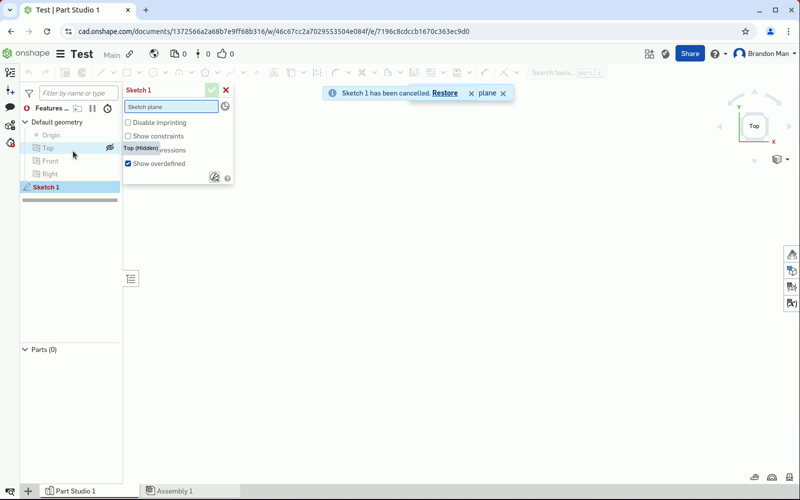
click(73, 150)
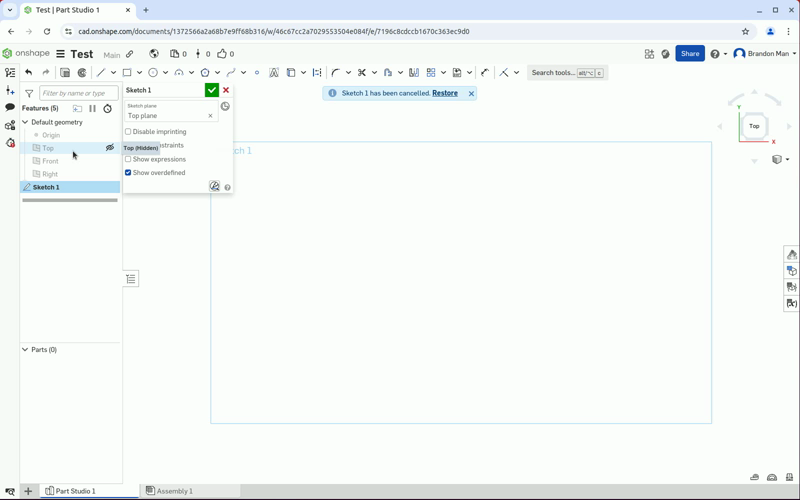
mouse_move(73, 352)
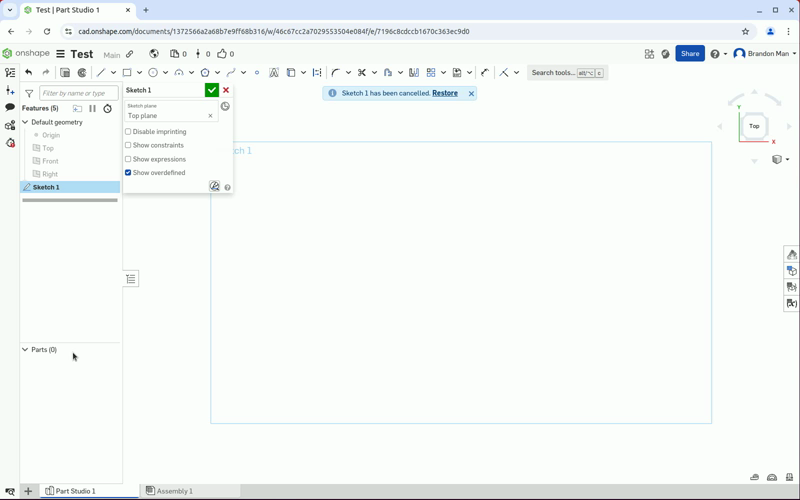
key(y)
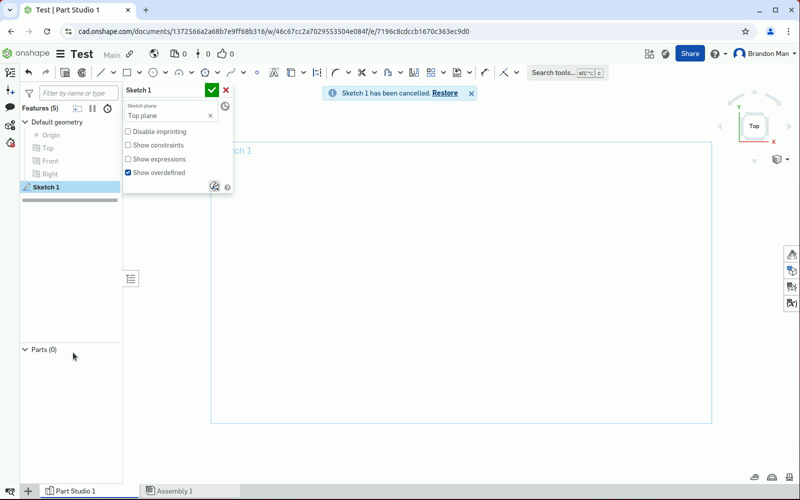
key(l)
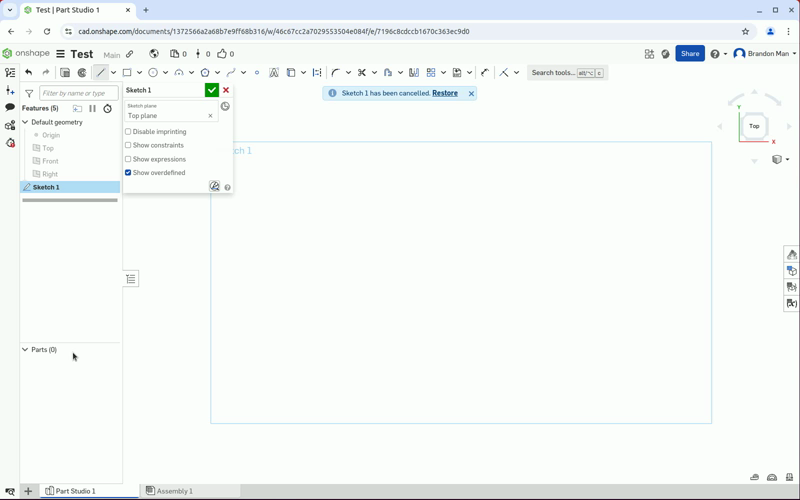
key_down(shift)
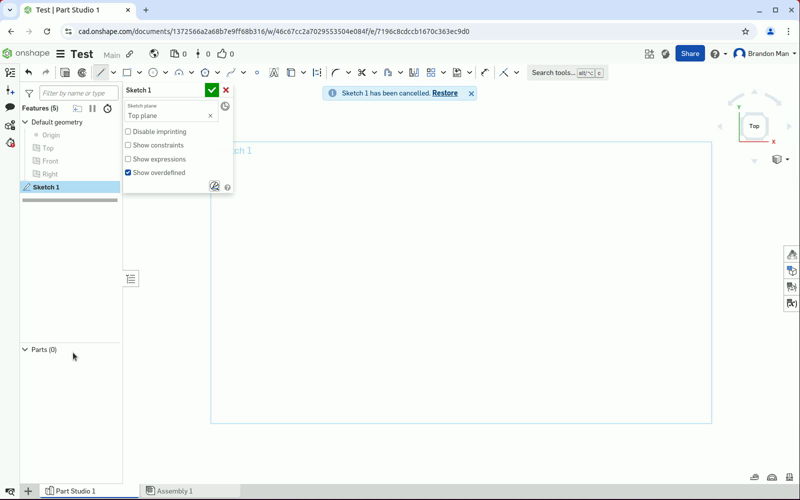
mouse_move(385, 300)
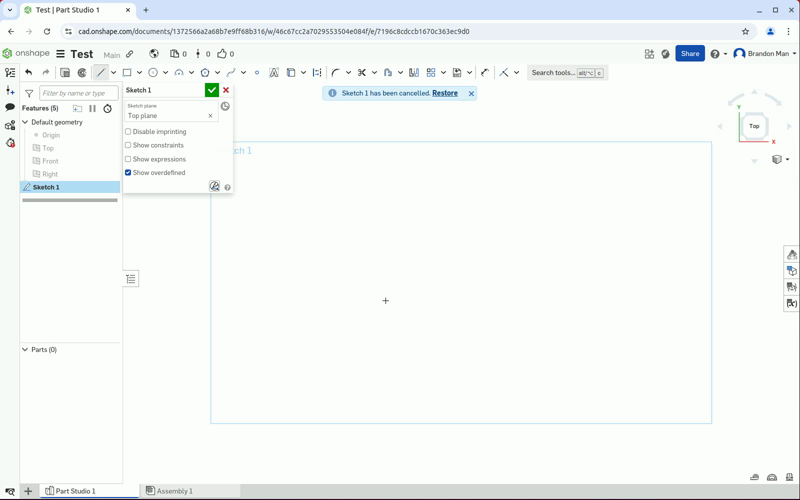
click(385, 300)
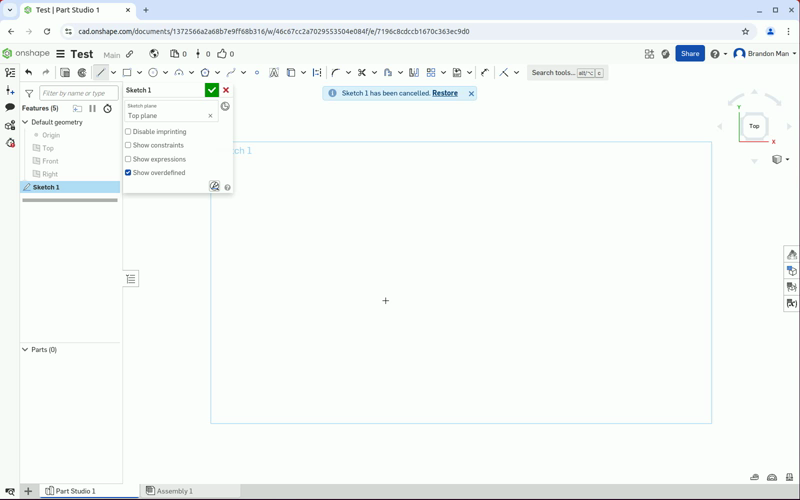
key_up(shift)
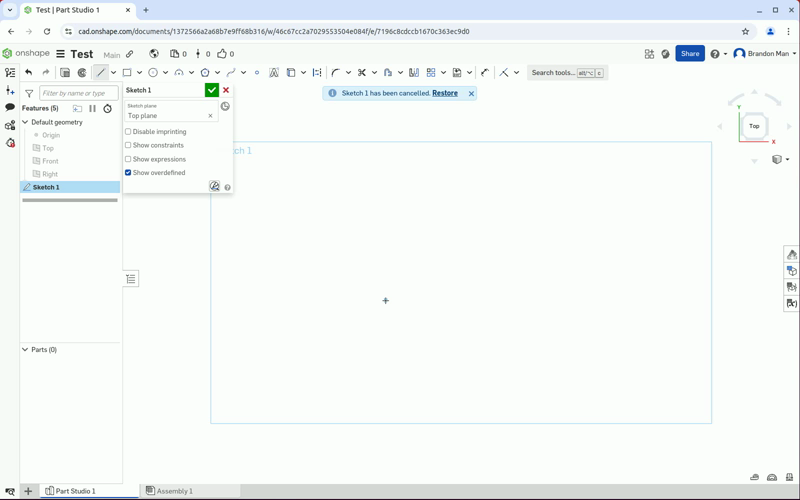
key_down(shift)
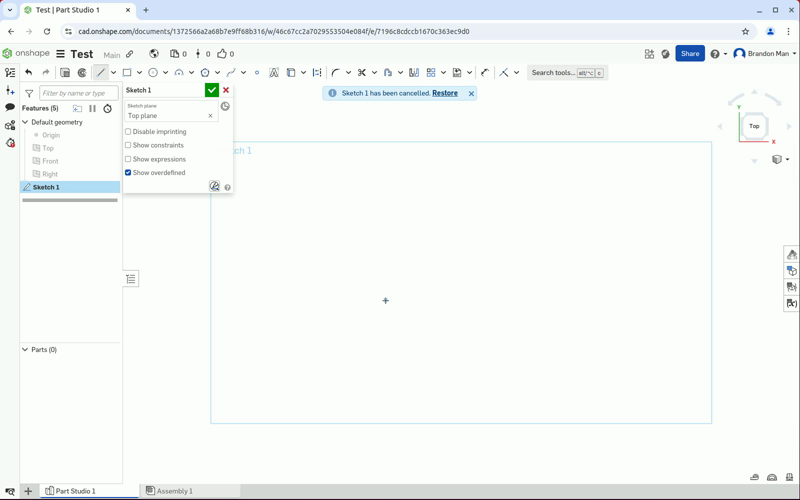
mouse_move(561, 300)
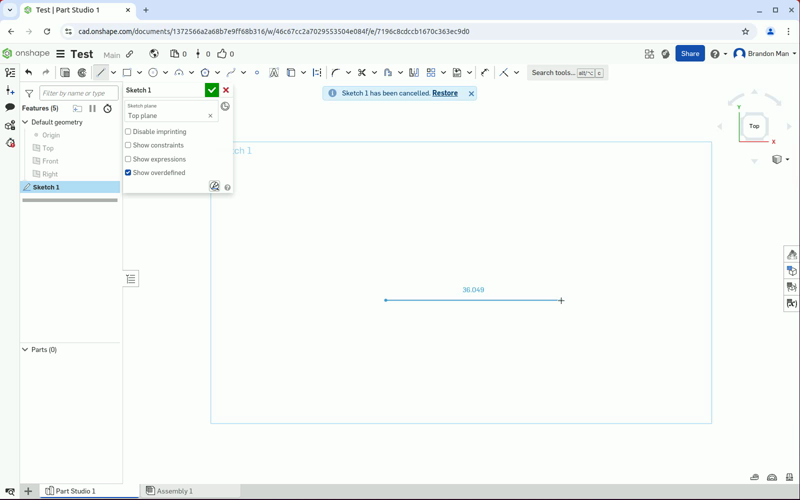
click(561, 300)
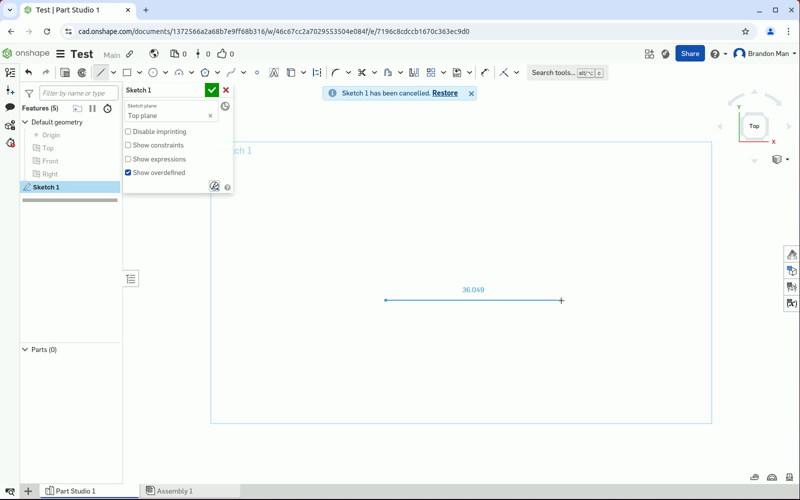
key_up(shift)
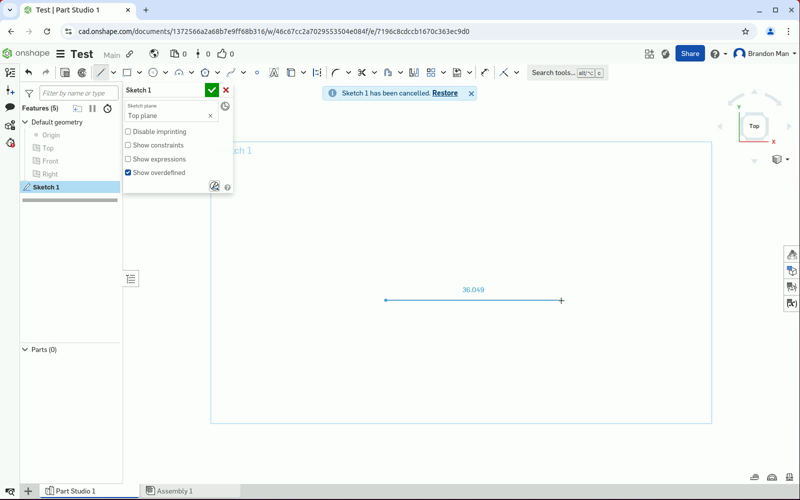
key_down(shift)
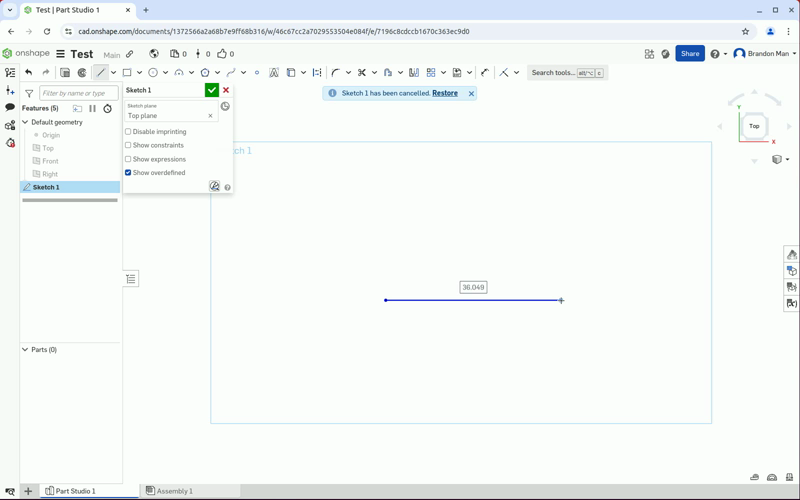
mouse_move(561, 171)
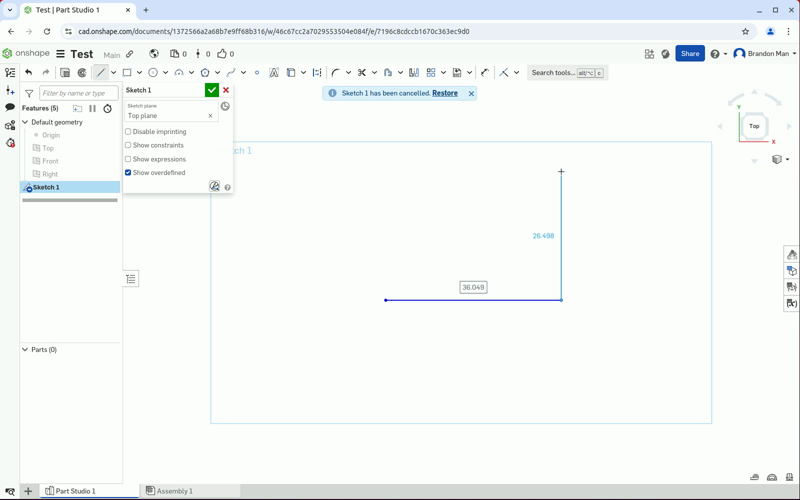
click(561, 171)
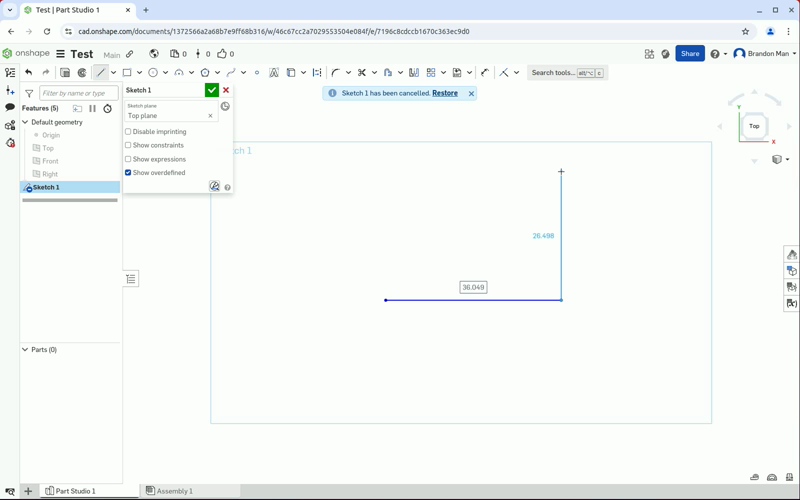
key_up(shift)
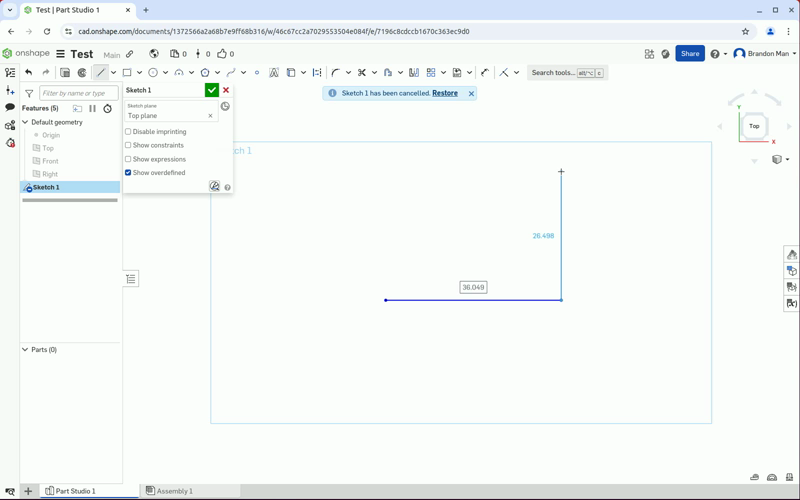
key_down(shift)
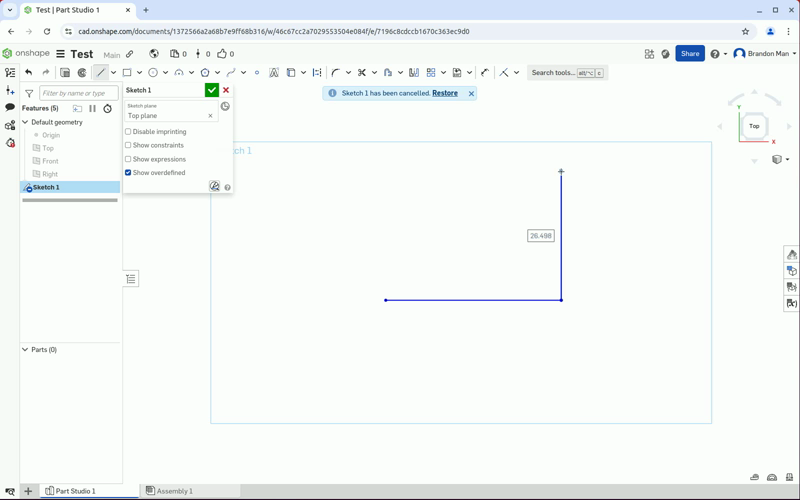
mouse_move(385, 171)
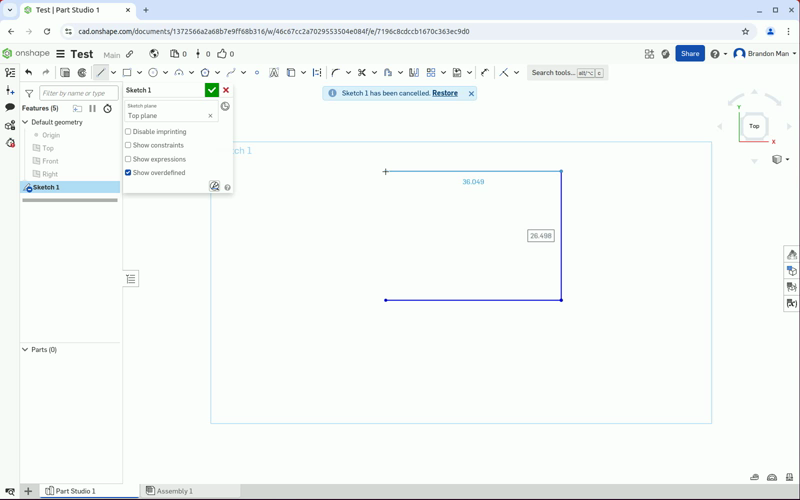
click(385, 171)
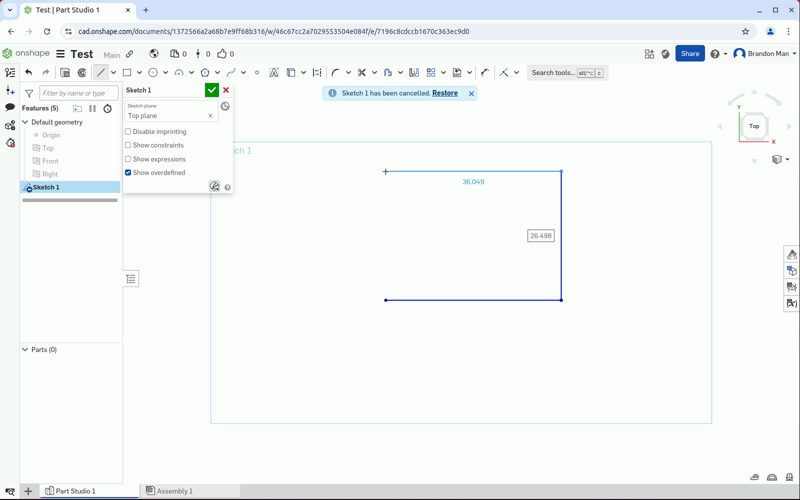
key_up(shift)
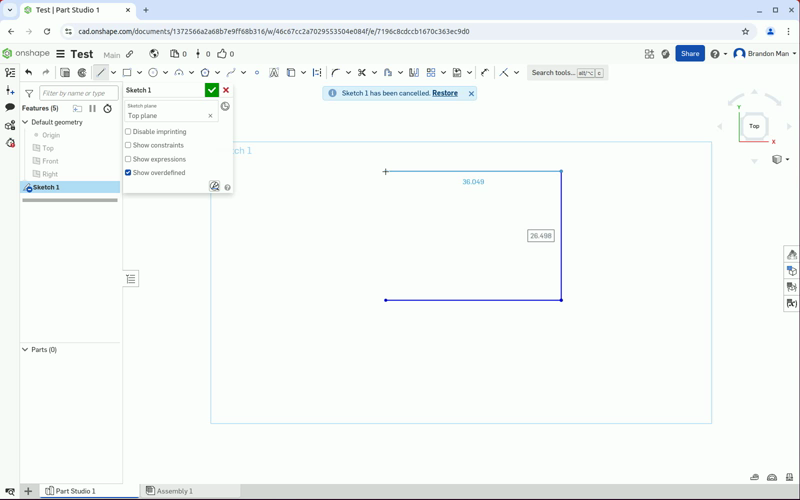
key_down(shift)
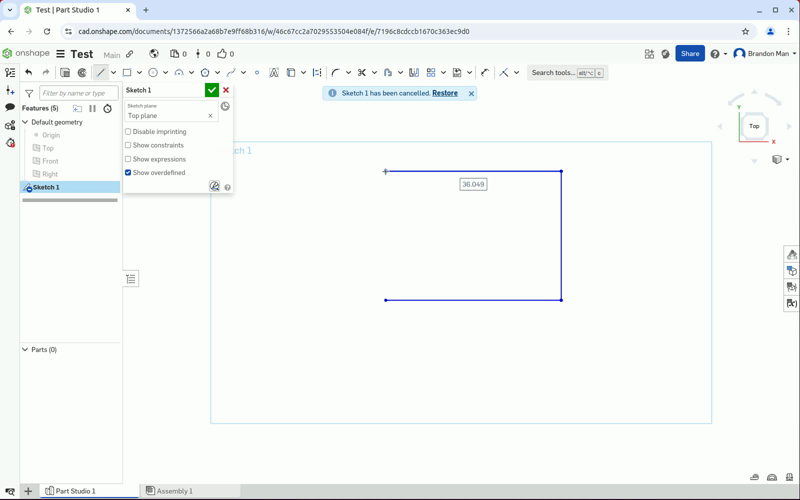
mouse_move(385, 300)
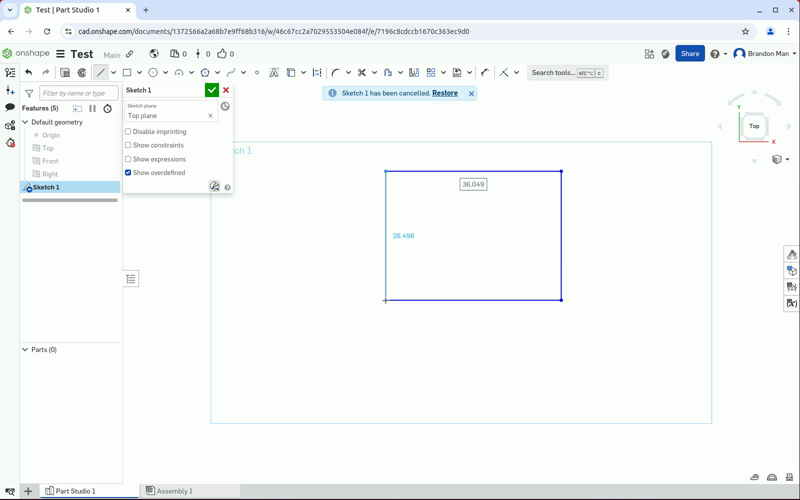
key_up(shift)
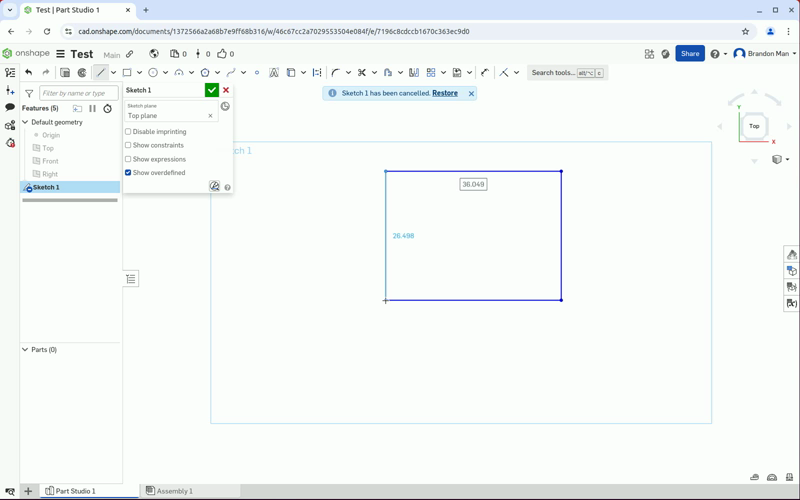
click(385, 300)
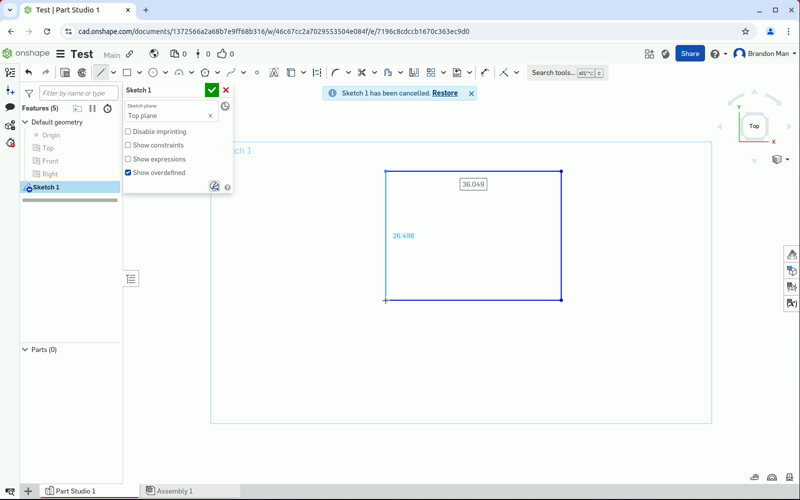
key(esc)
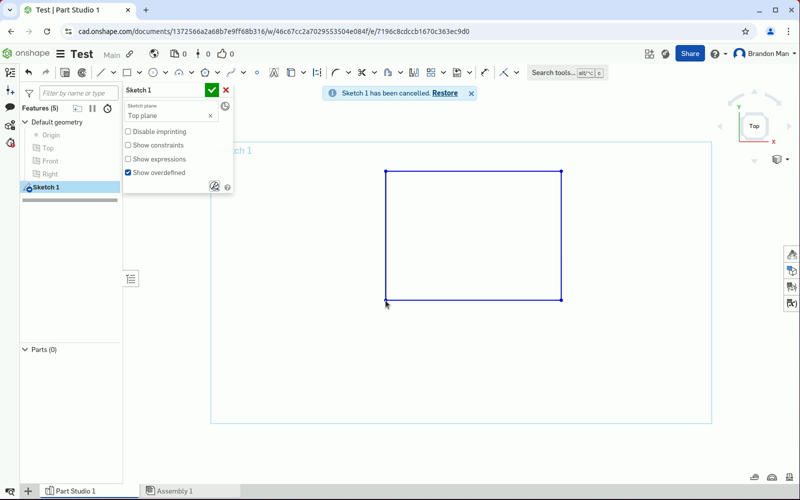
mouse_move(490, 255)
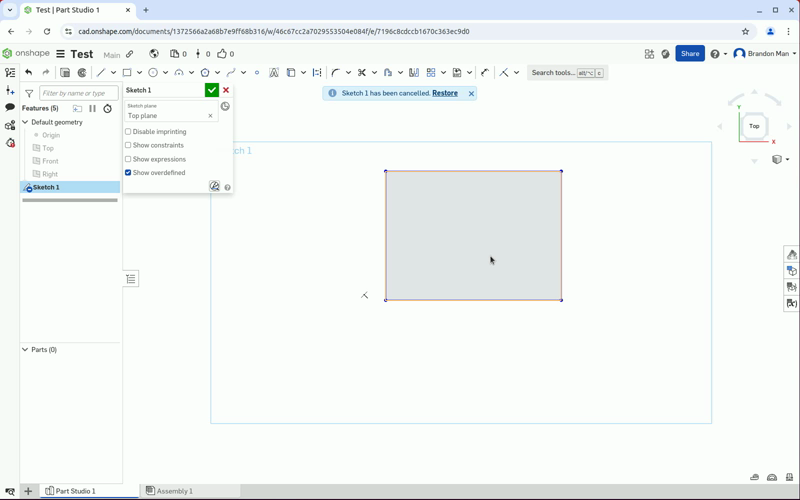
click(490, 255)
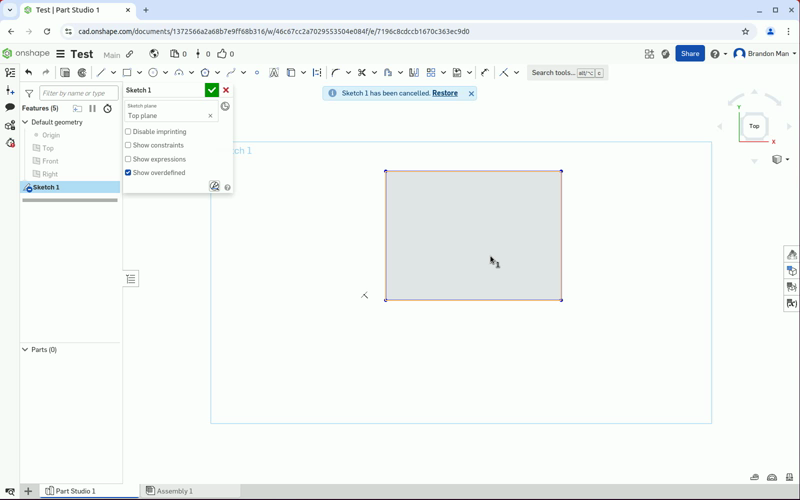
mouse_move(73, 352)
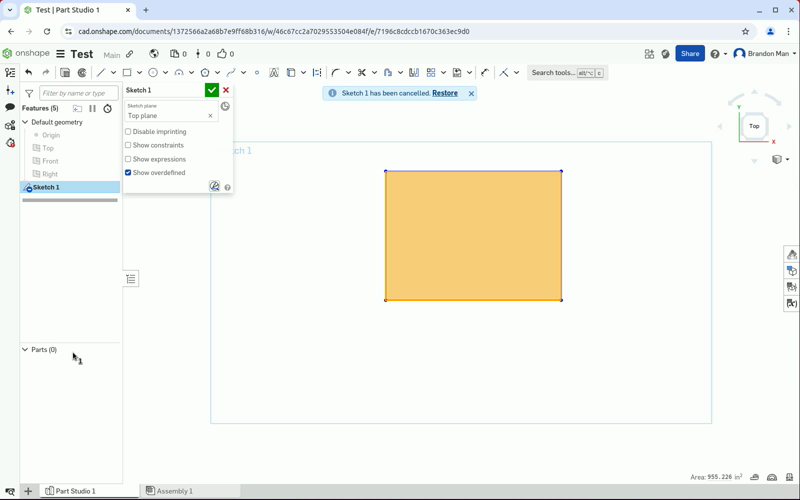
key(shift+y)
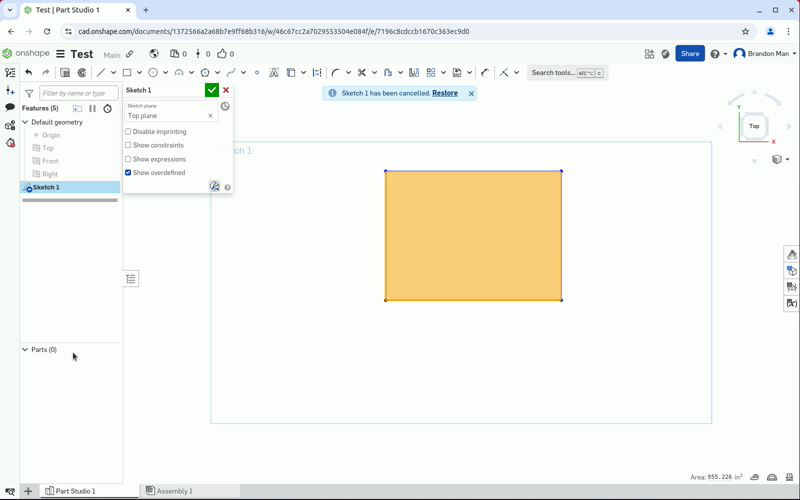
key(shift+e)
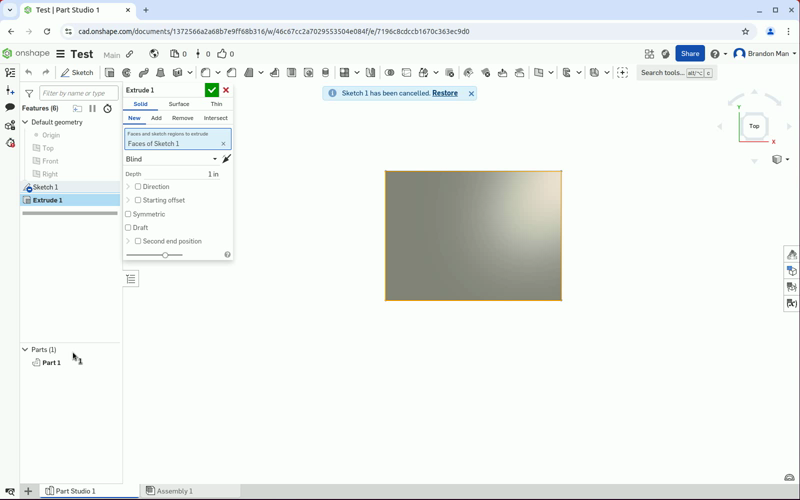
mouse_move(143, 106)
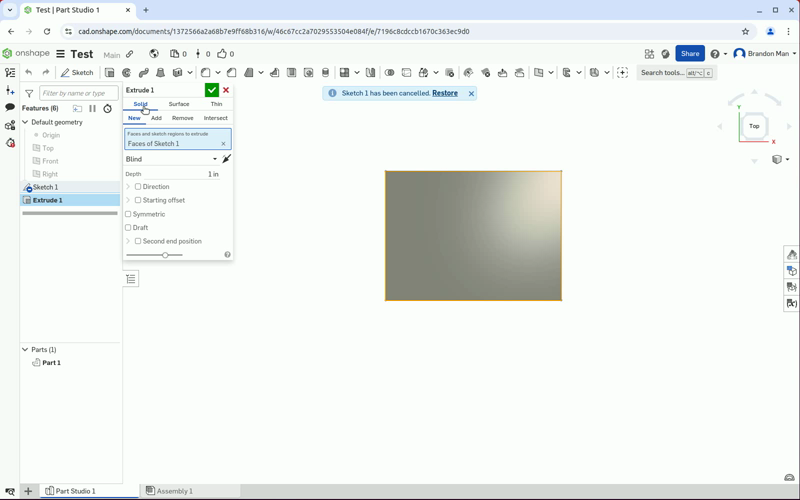
click(143, 106)
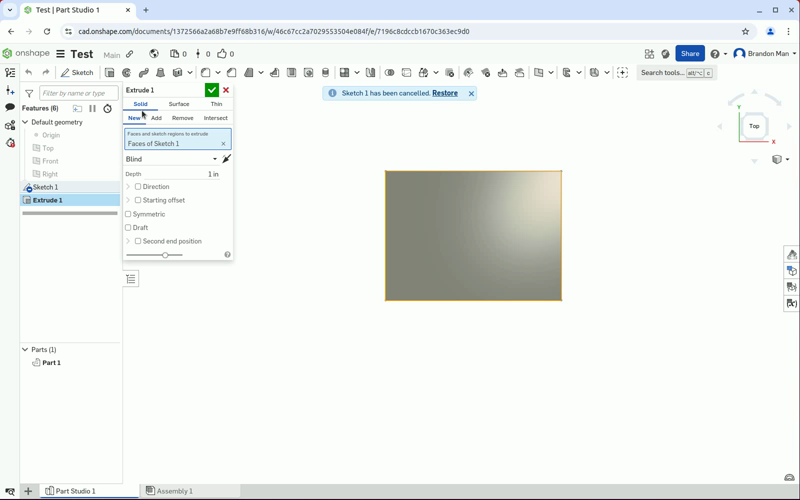
mouse_move(137, 120)
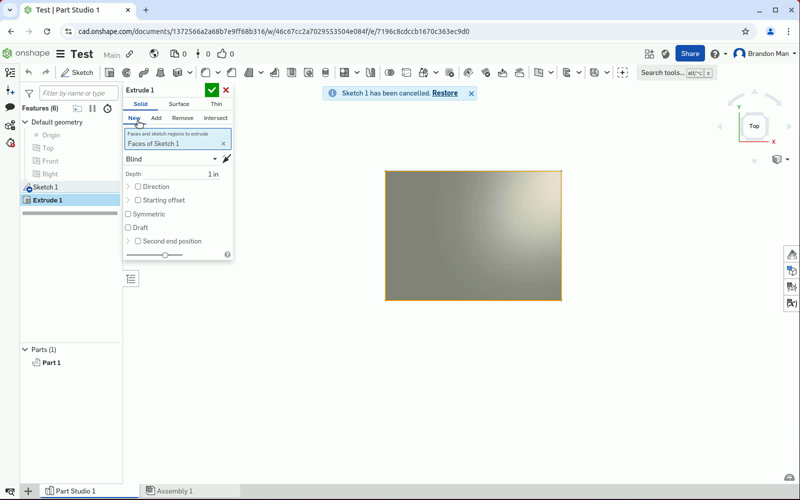
click(137, 120)
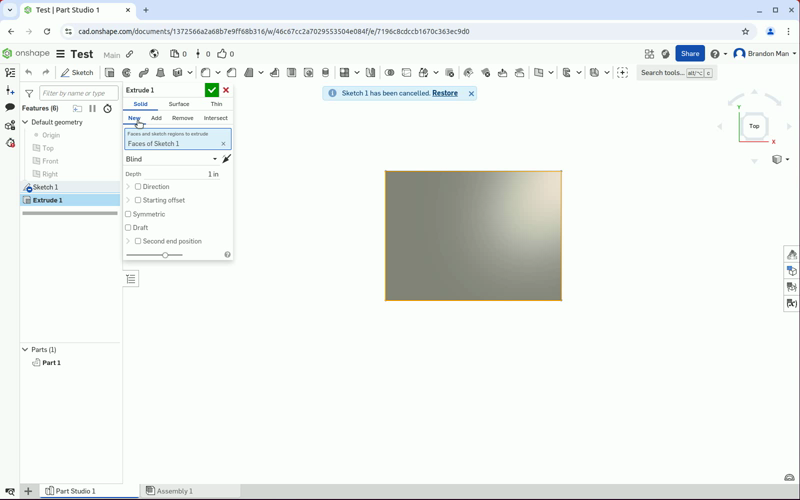
key(tab, 4)
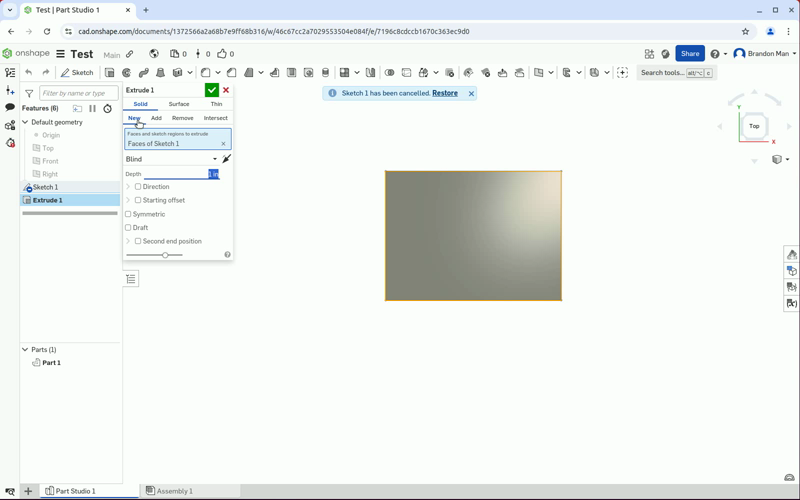
text(0.241)
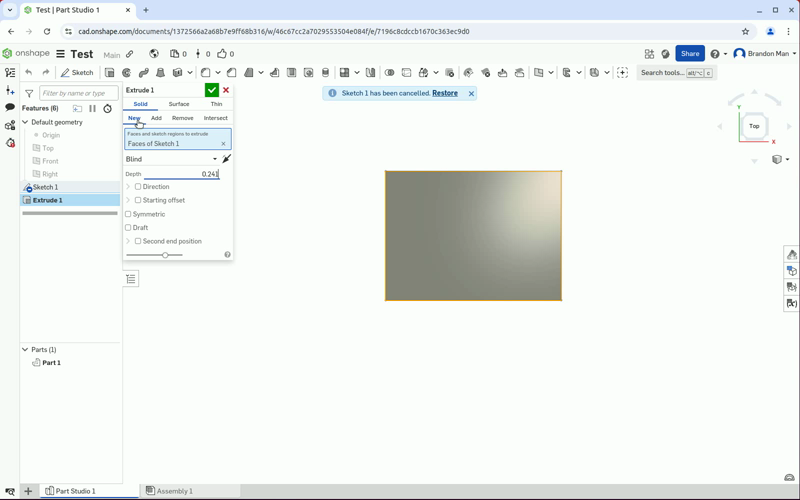
key(enter)
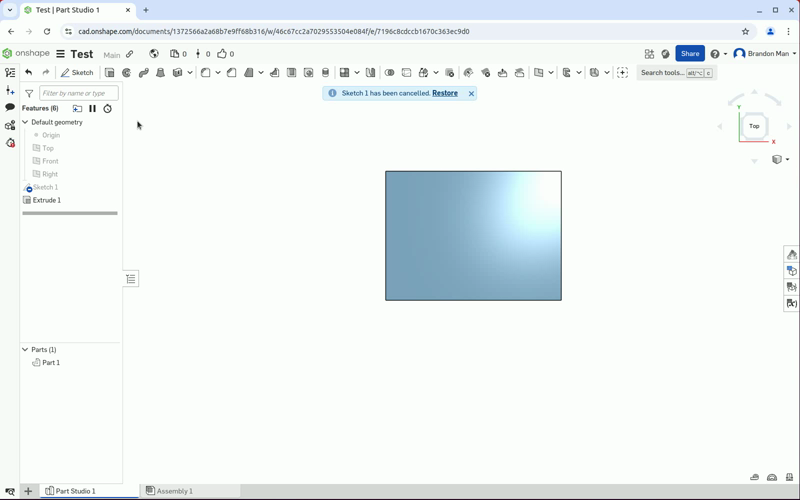
key(shift+h)
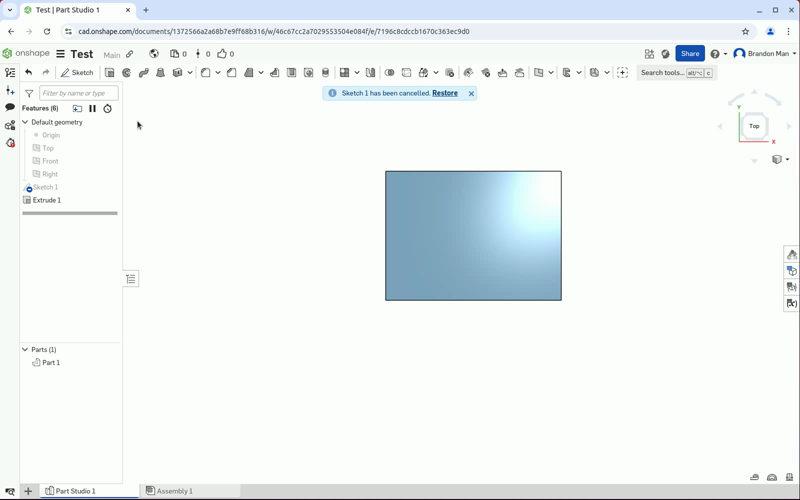
key(shift+h)
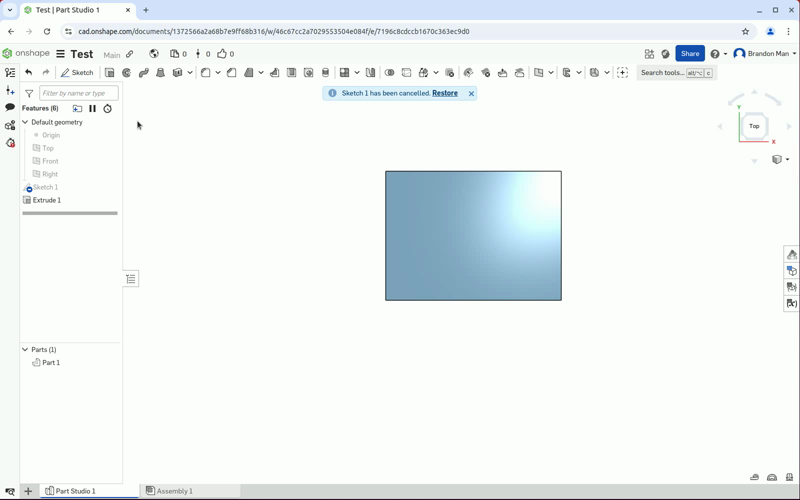
mouse_move(73, 189)
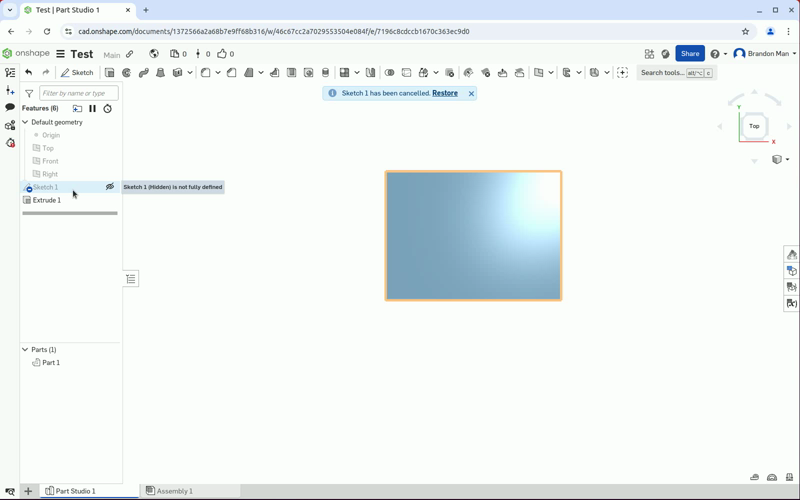
click(73, 189)
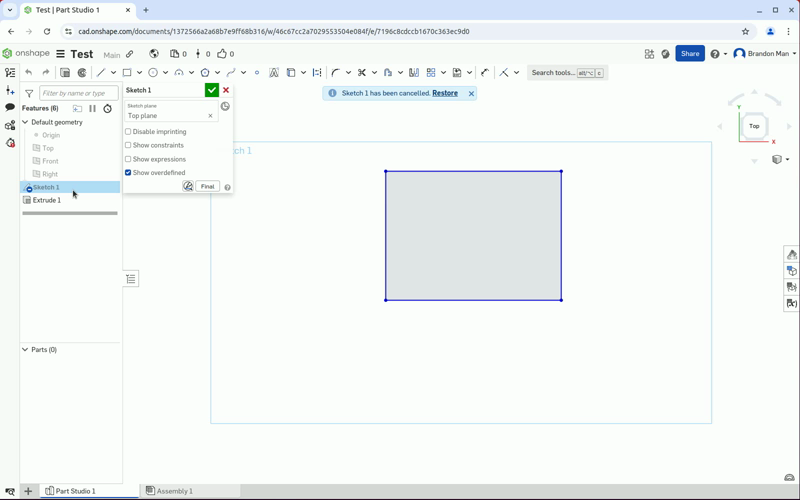
mouse_move(229, 92)
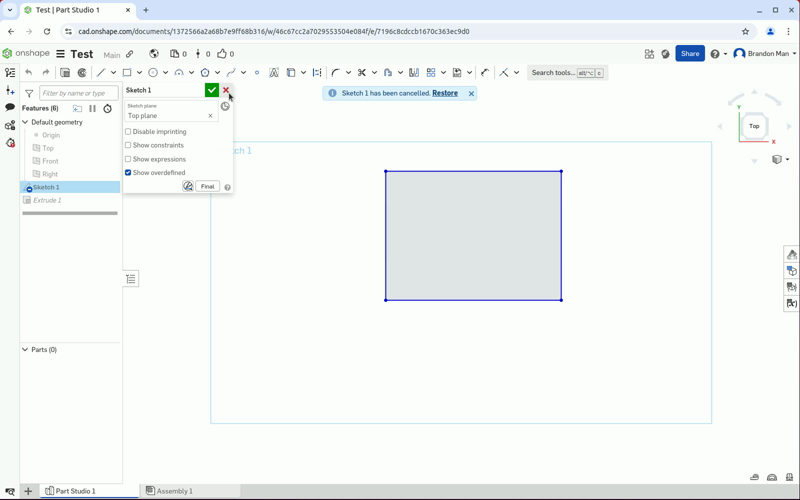
click(229, 92)
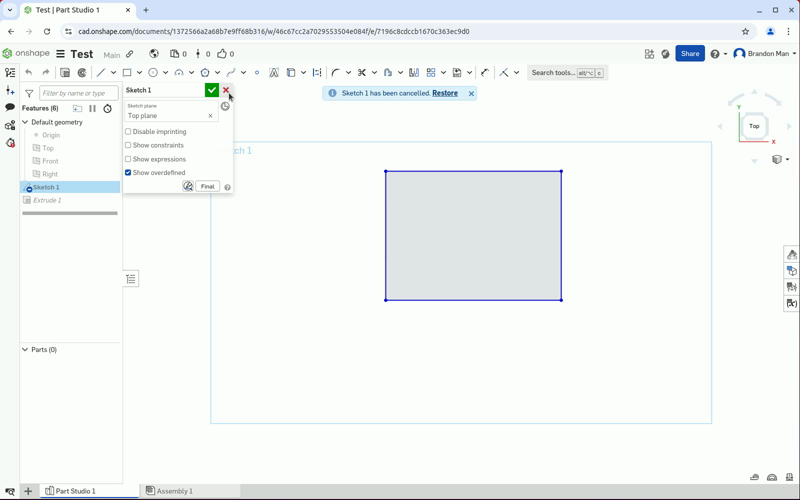
key(shift+s)
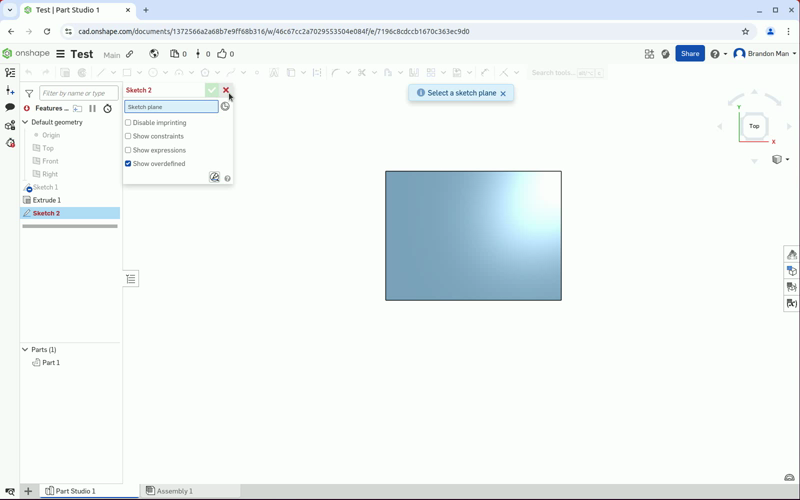
mouse_move(73, 150)
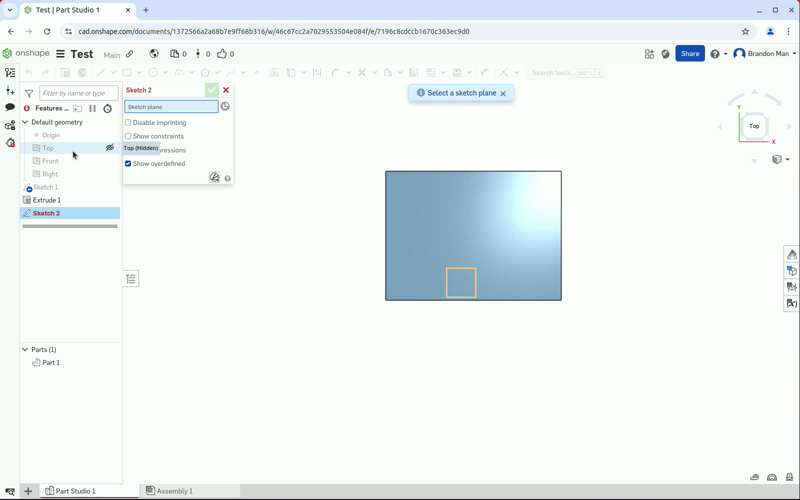
click(73, 150)
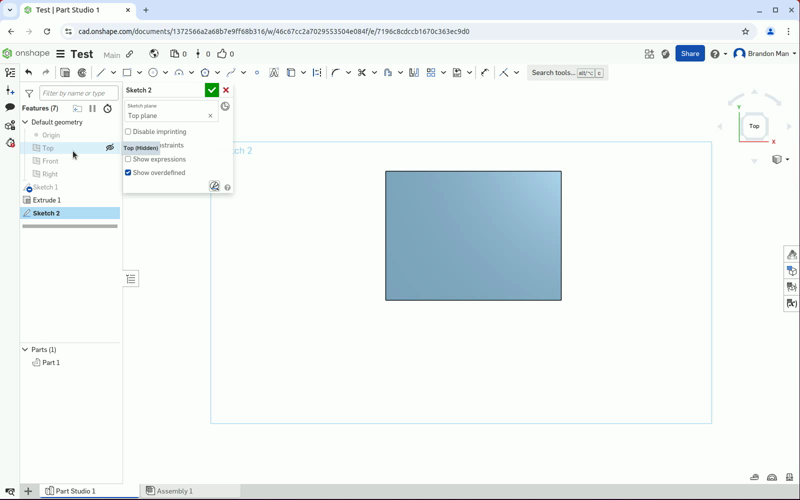
mouse_move(73, 352)
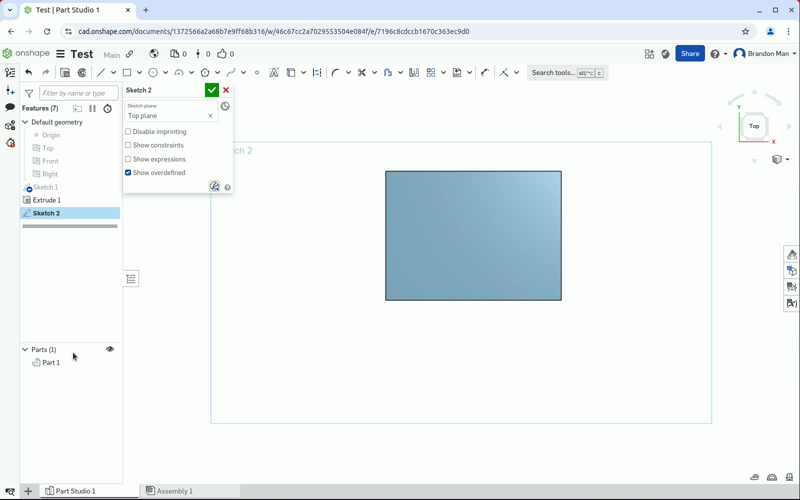
key(y)
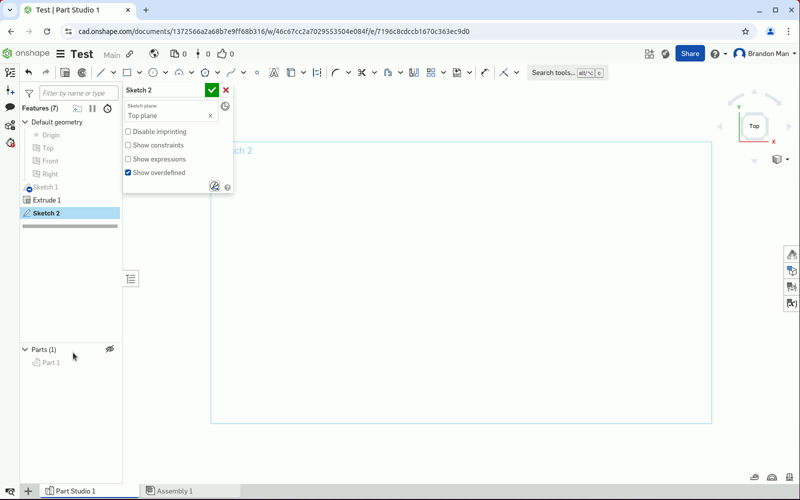
key(l)
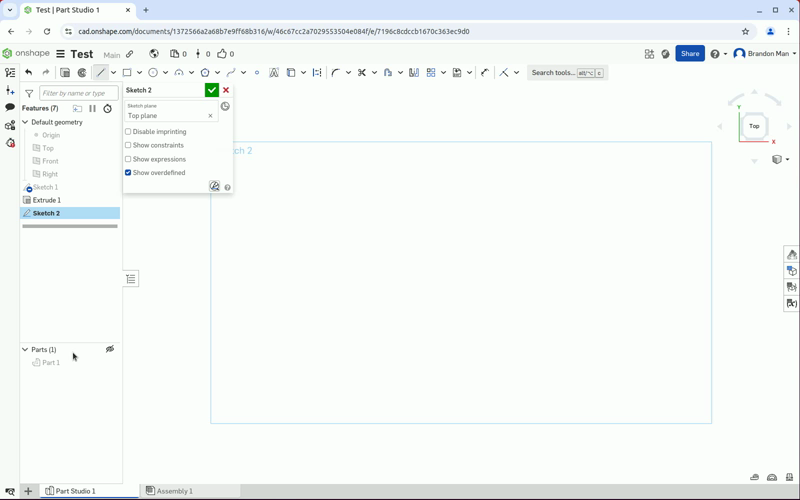
key_down(shift)
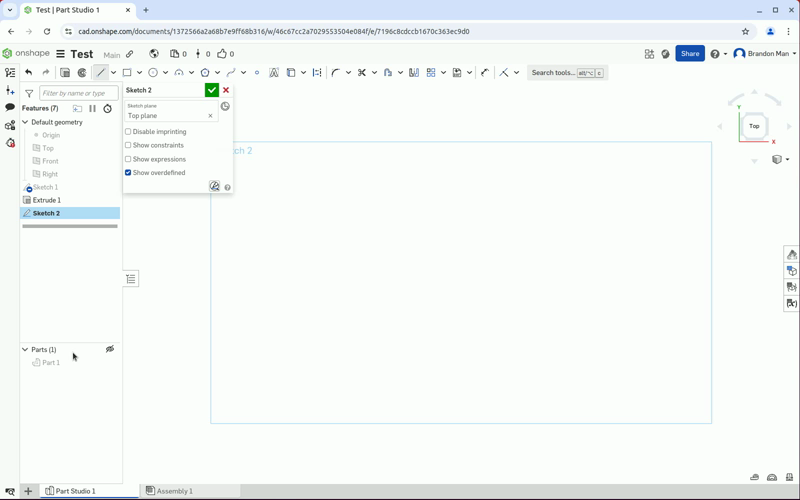
mouse_move(362, 300)
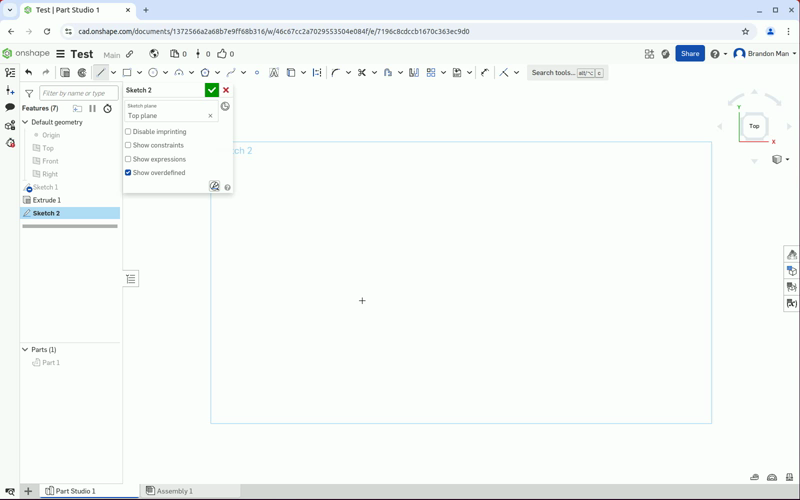
click(362, 300)
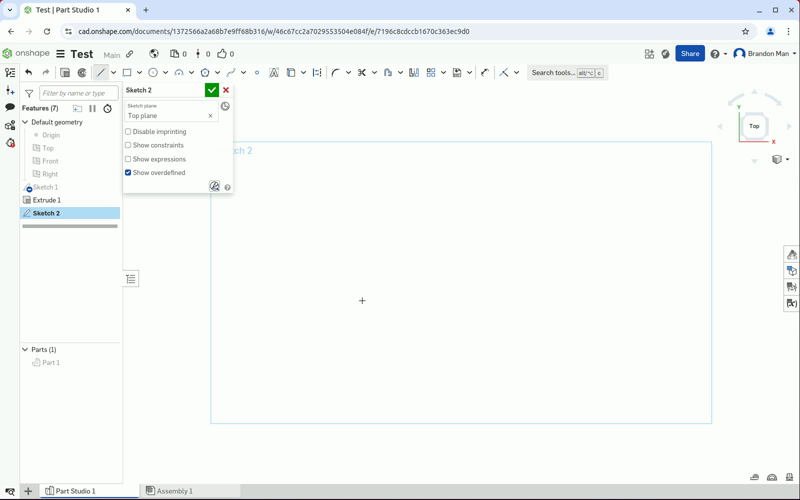
key_up(shift)
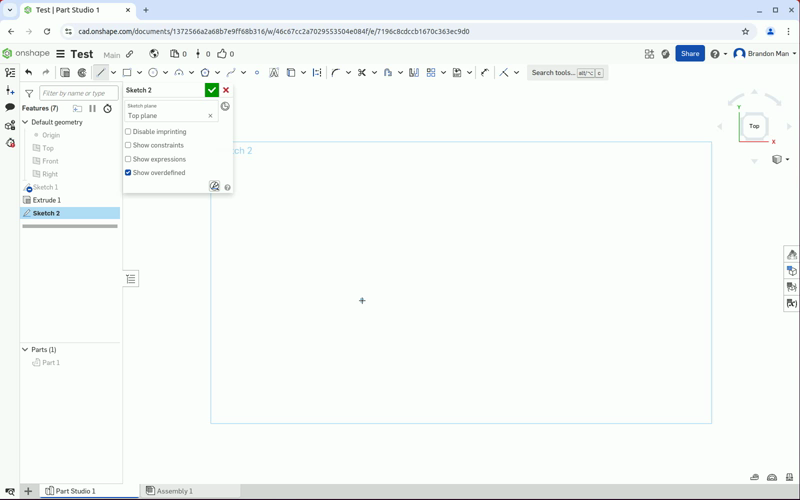
key_down(shift)
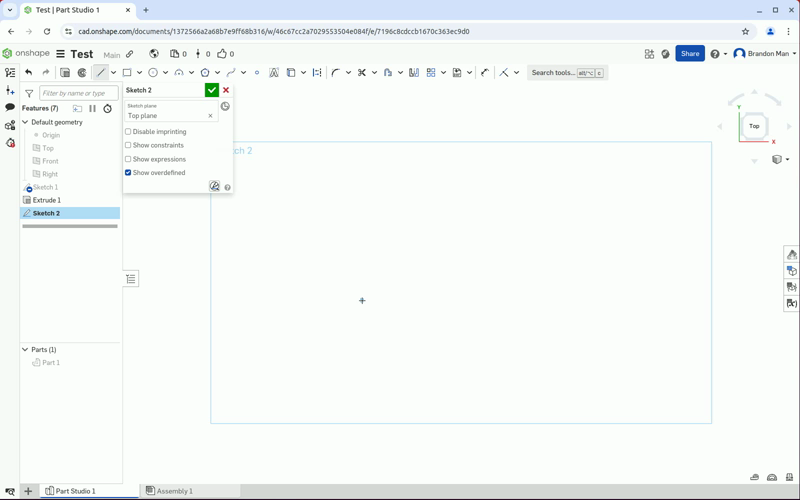
mouse_move(392, 300)
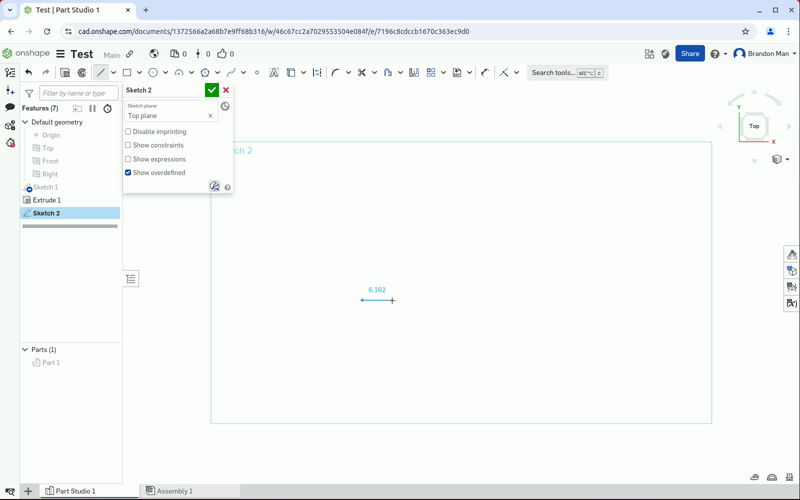
mouse_move(385, 300)
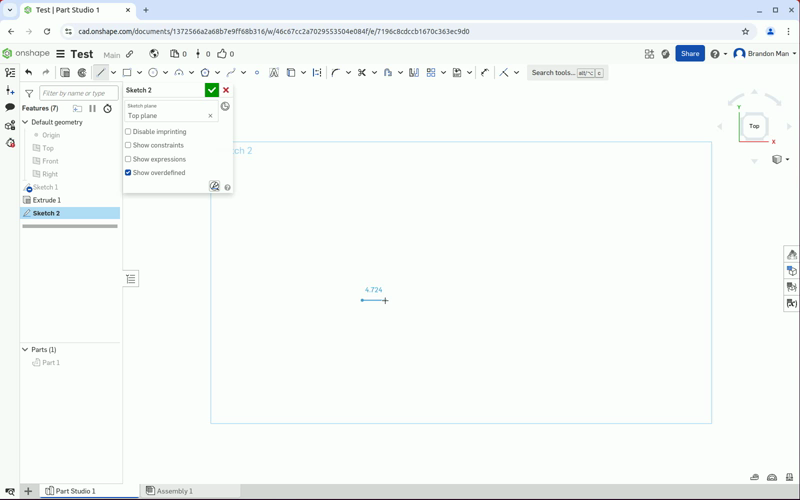
click(385, 300)
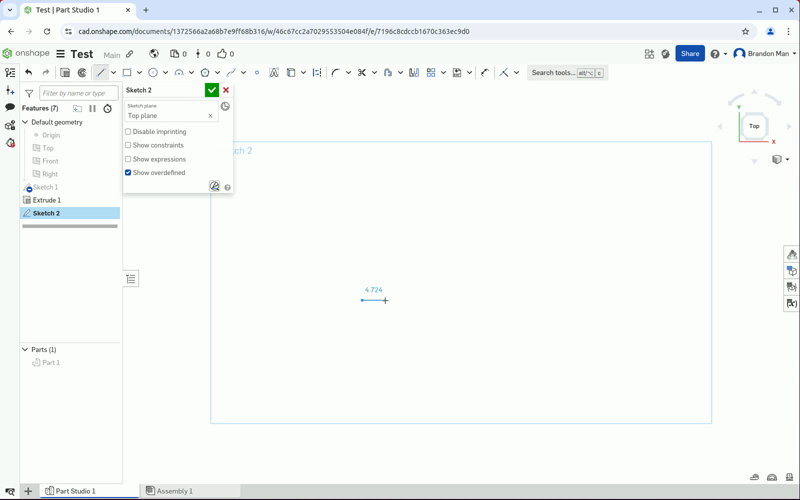
key_up(shift)
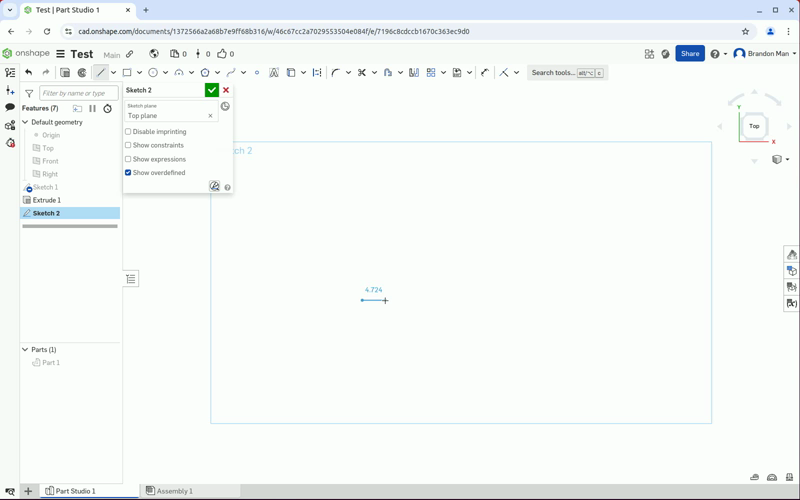
key_down(shift)
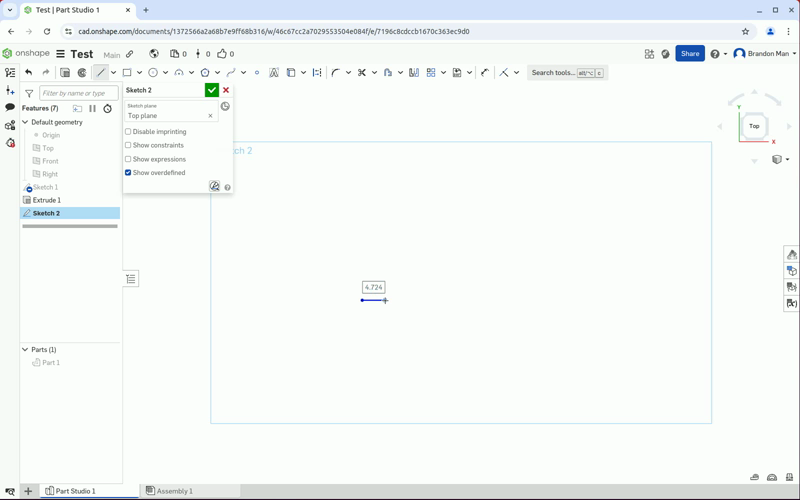
mouse_move(385, 170)
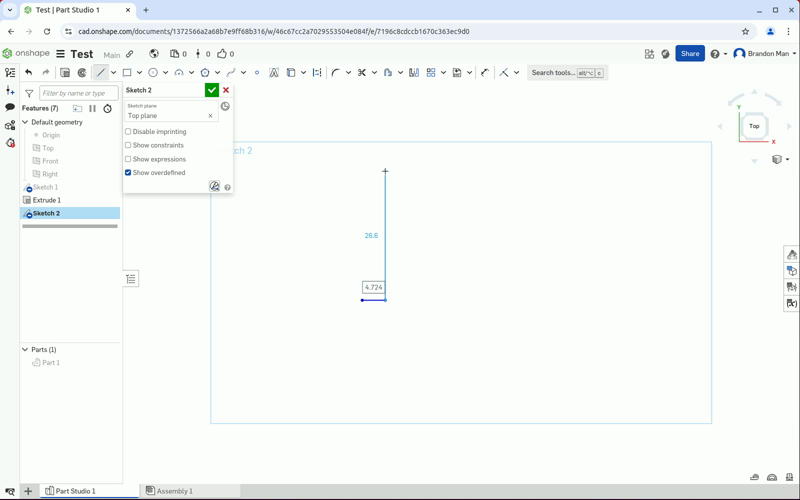
click(385, 170)
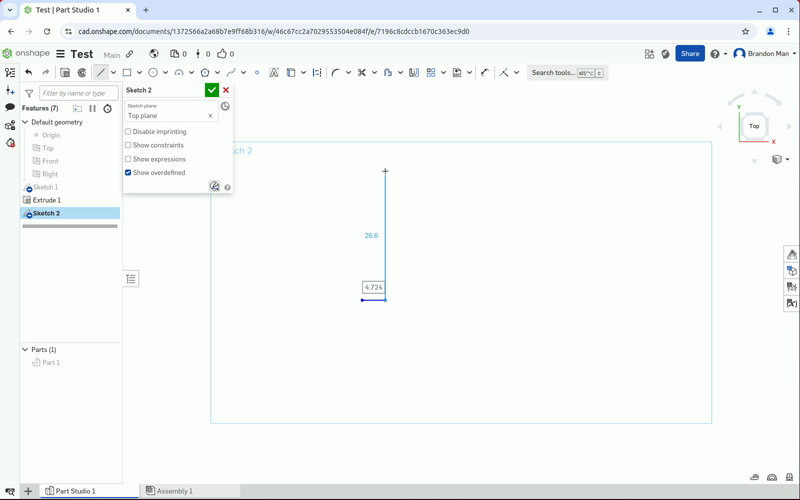
key_up(shift)
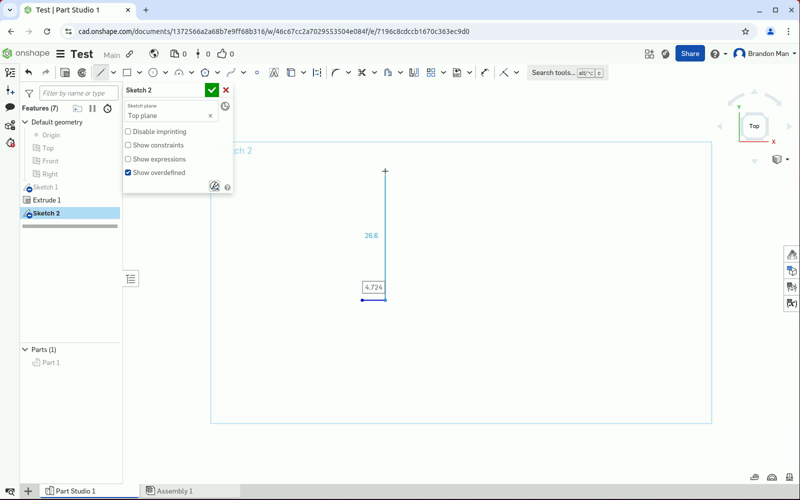
key_down(shift)
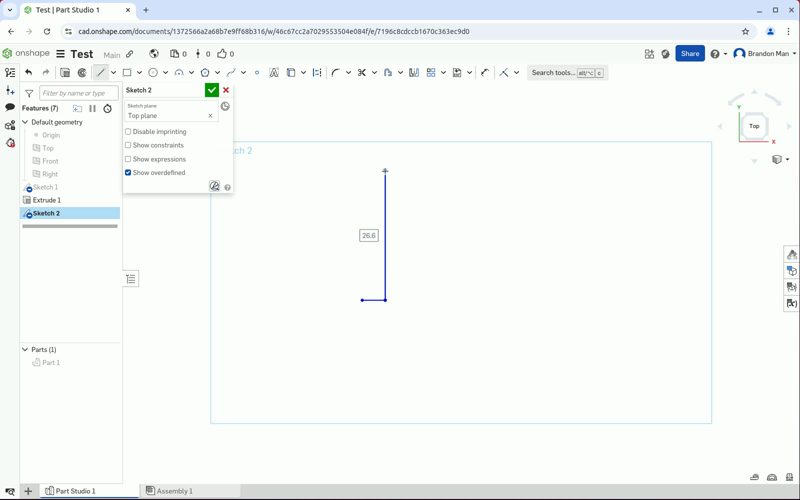
mouse_move(415, 170)
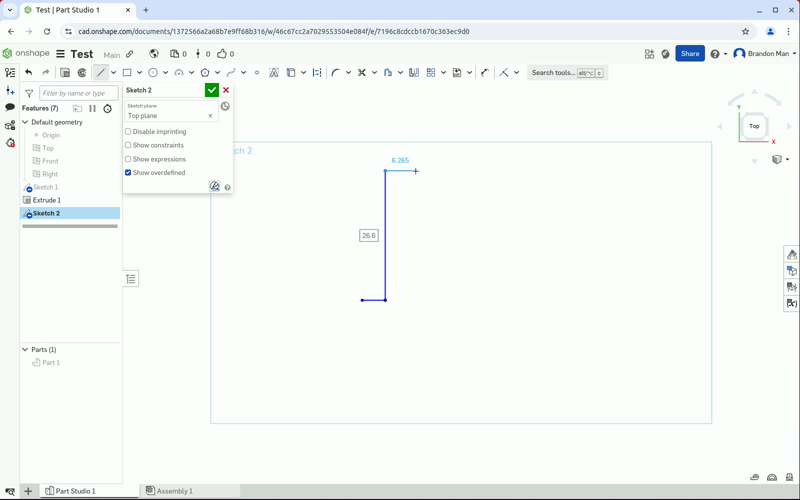
mouse_move(362, 170)
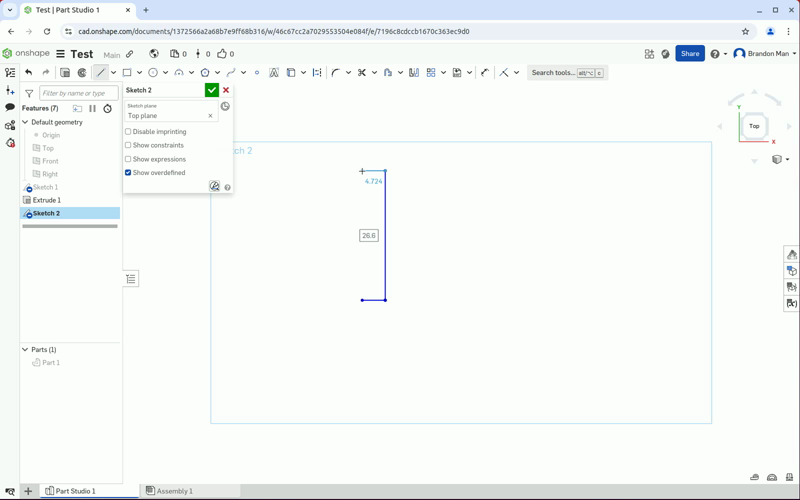
click(362, 170)
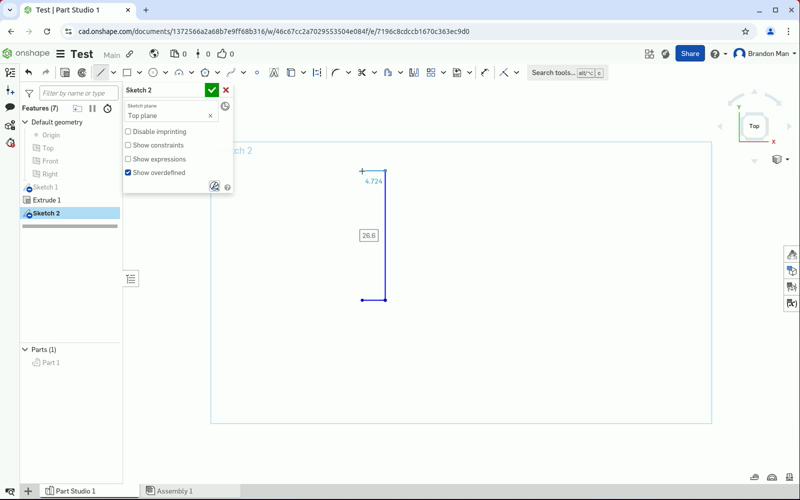
key_up(shift)
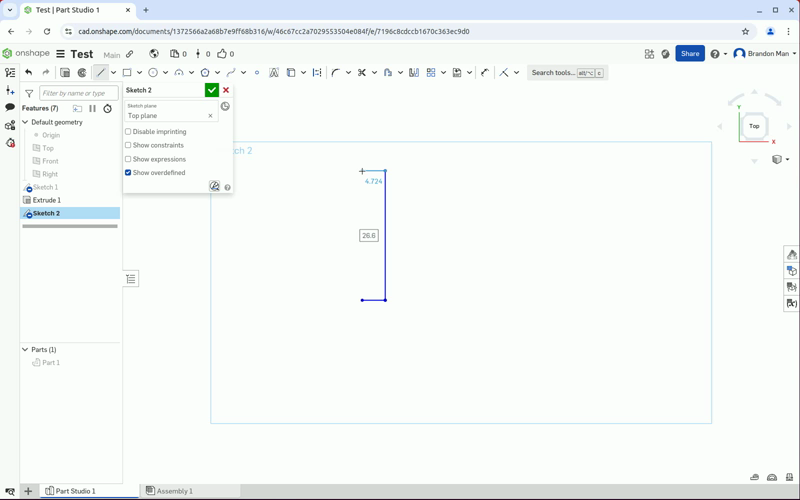
key_down(shift)
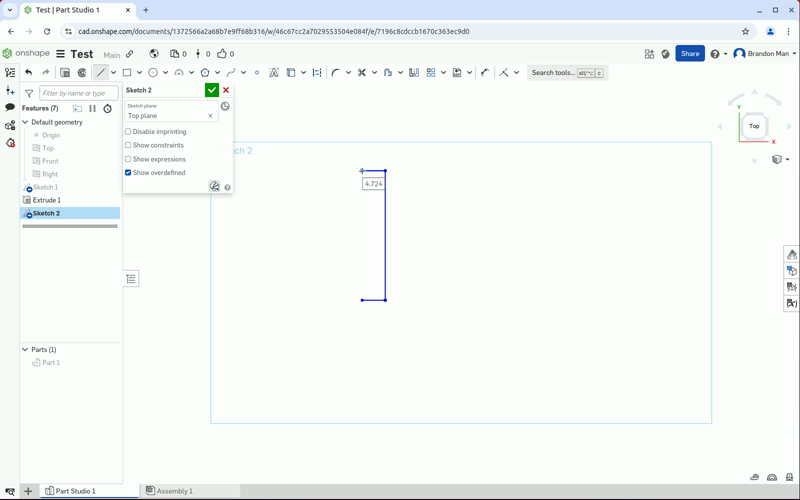
mouse_move(362, 300)
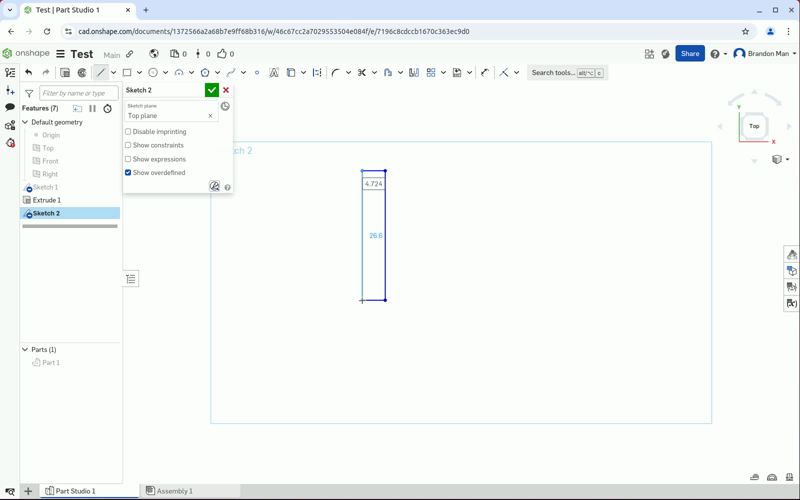
key_up(shift)
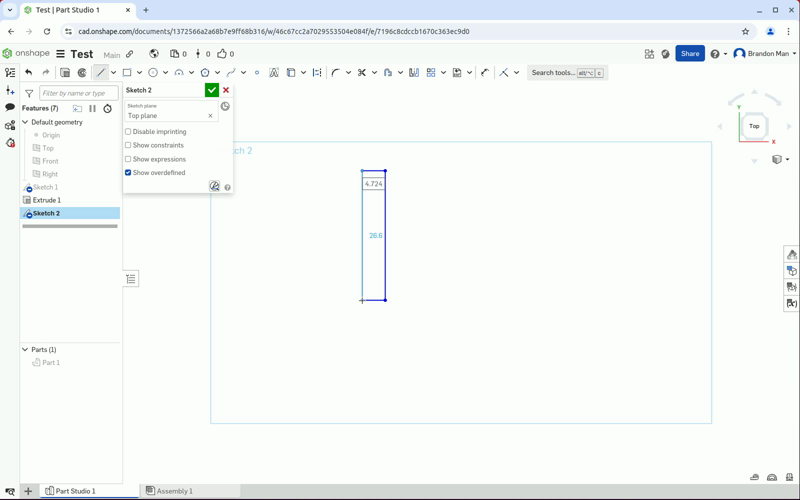
click(362, 300)
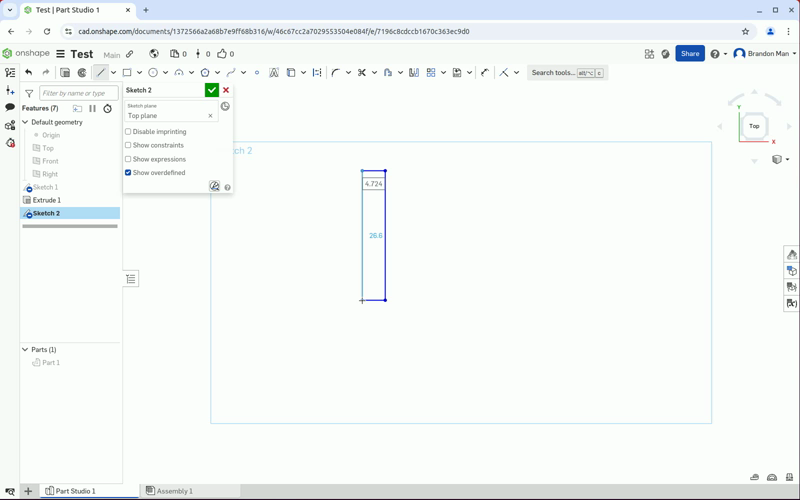
key(esc)
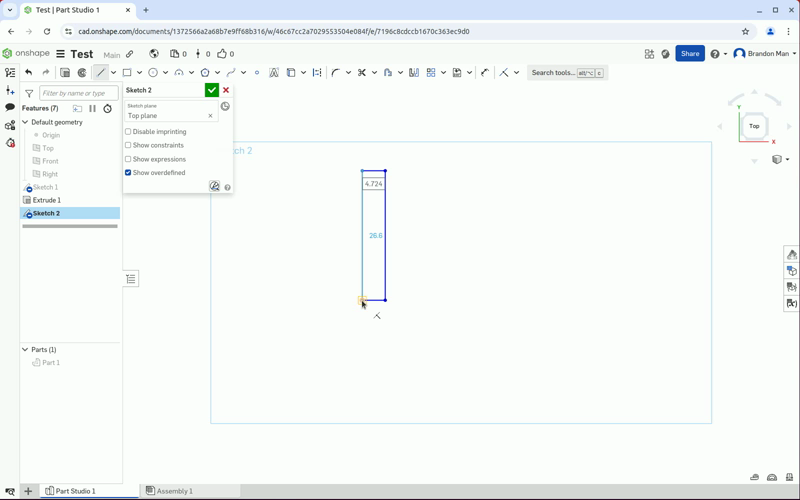
mouse_move(382, 259)
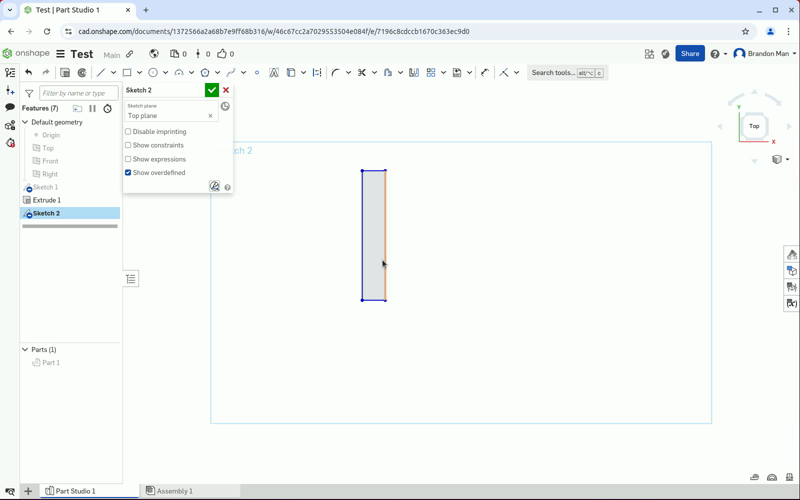
click(382, 259)
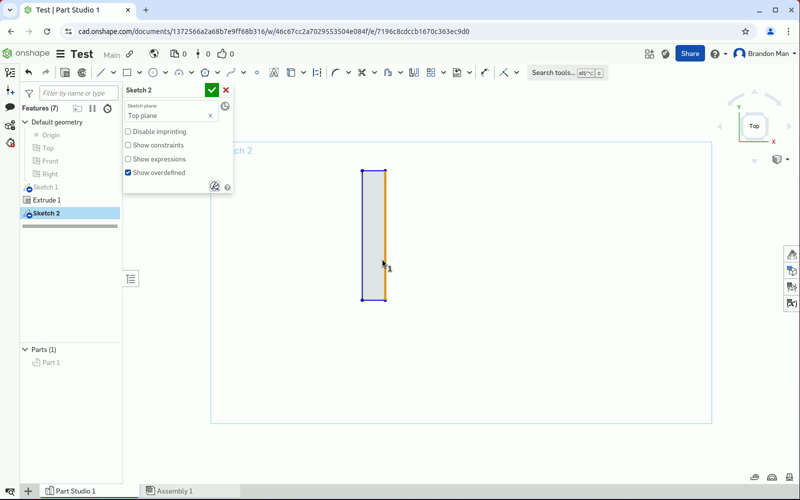
mouse_move(73, 352)
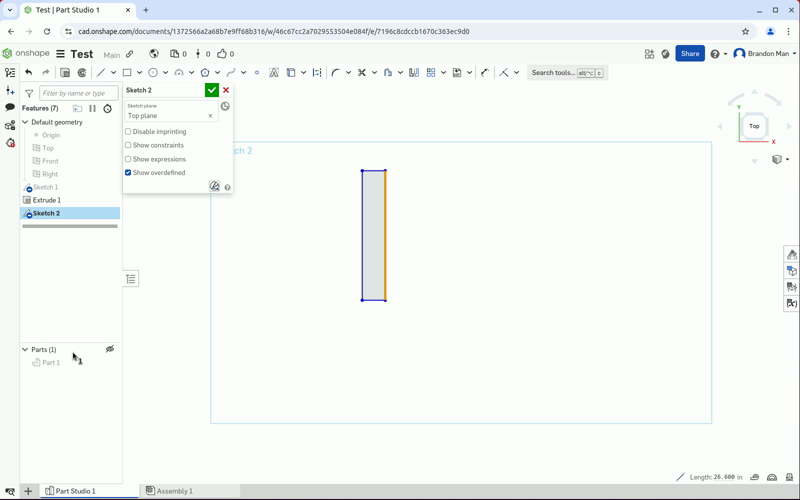
key(shift+y)
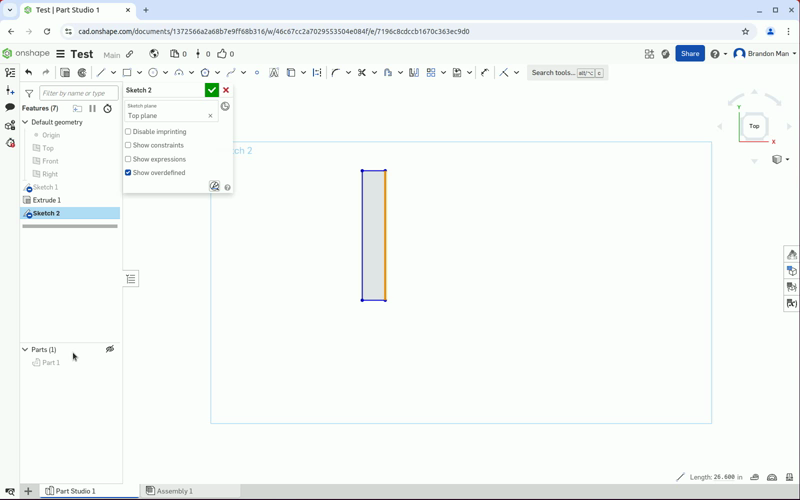
key(shift+e)
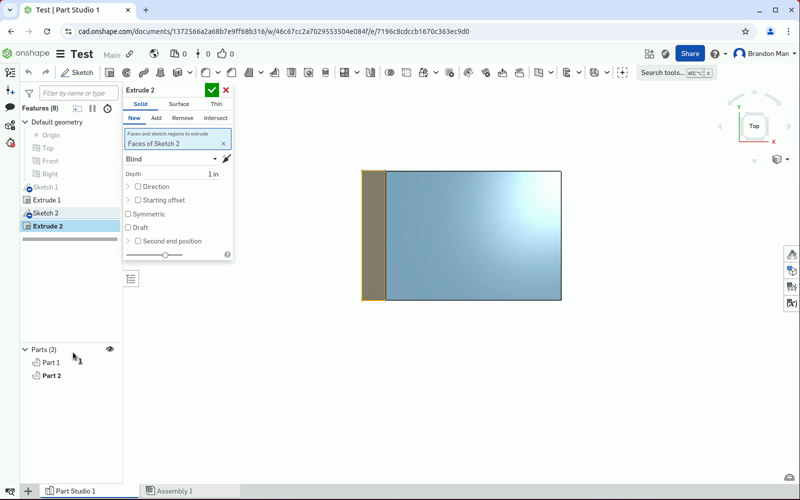
mouse_move(143, 106)
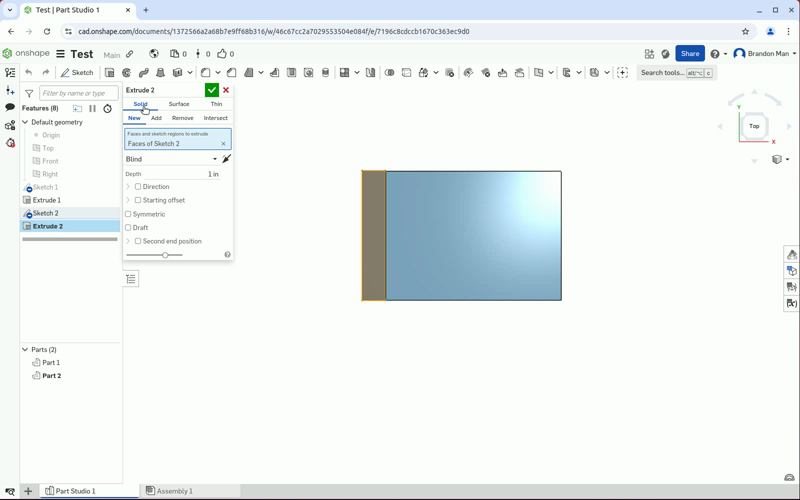
click(143, 106)
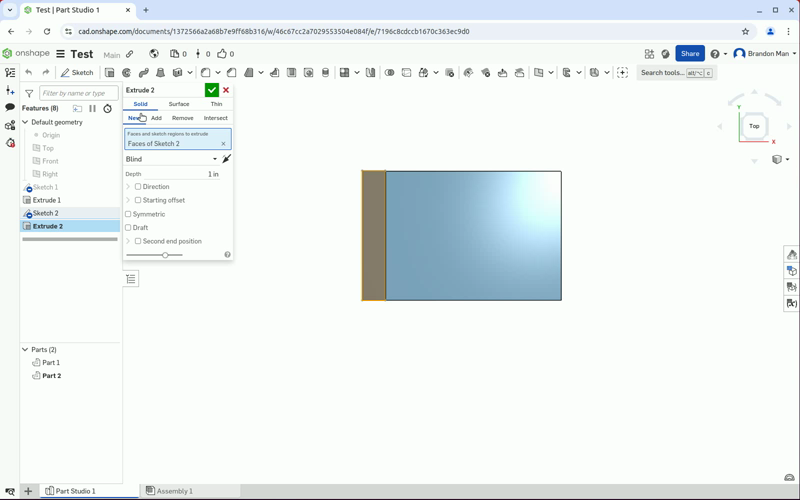
mouse_move(137, 120)
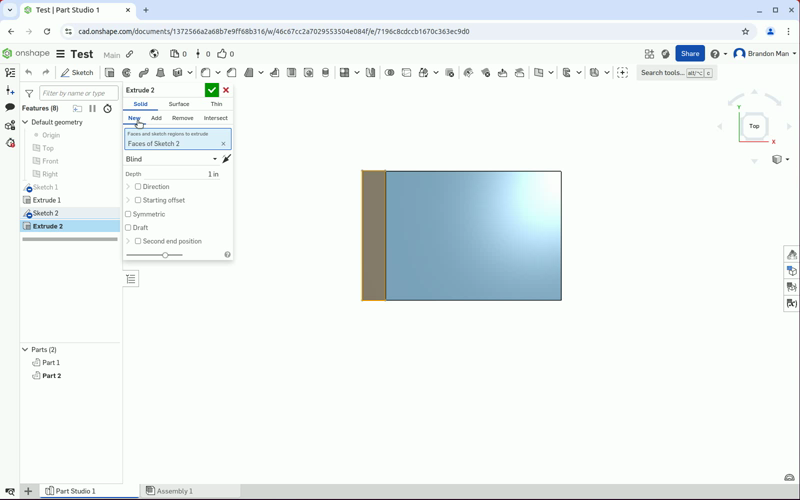
click(137, 120)
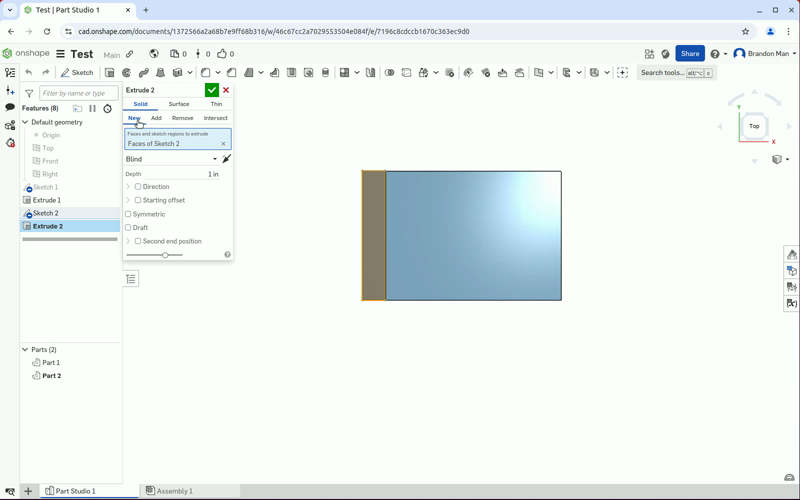
key(tab, 4)
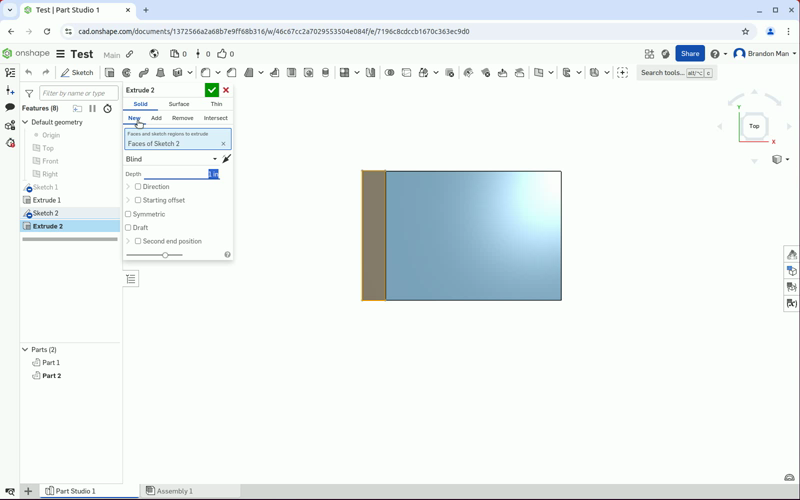
text(0.241)
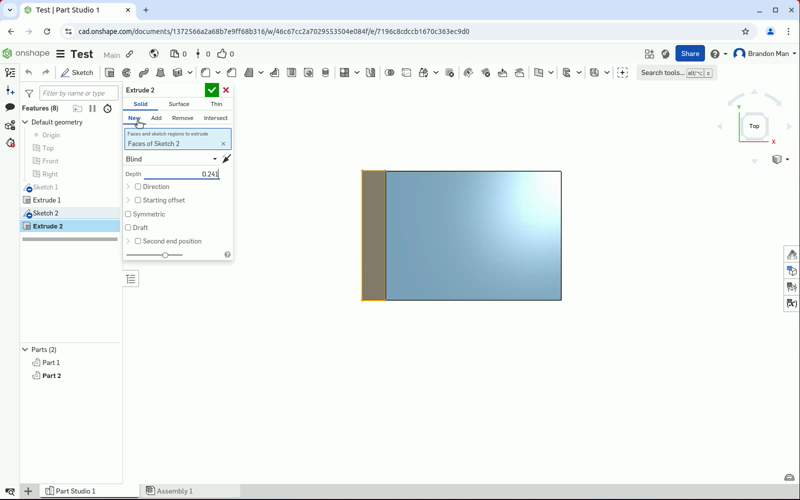
key(enter)
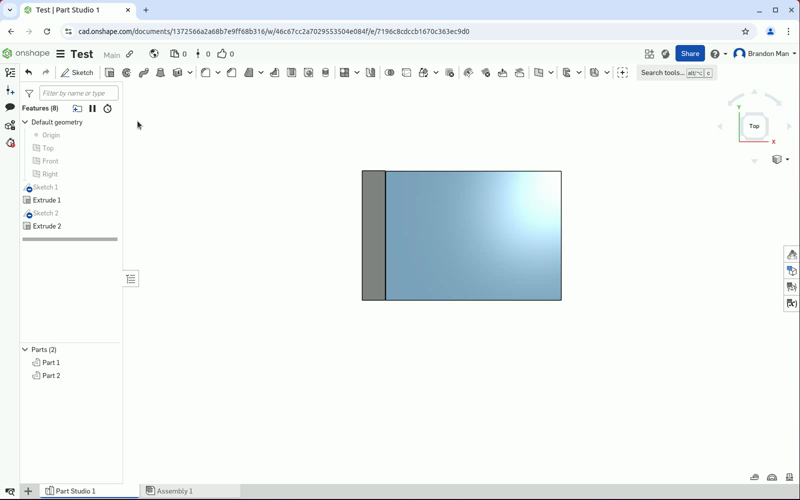
key(shift+h)
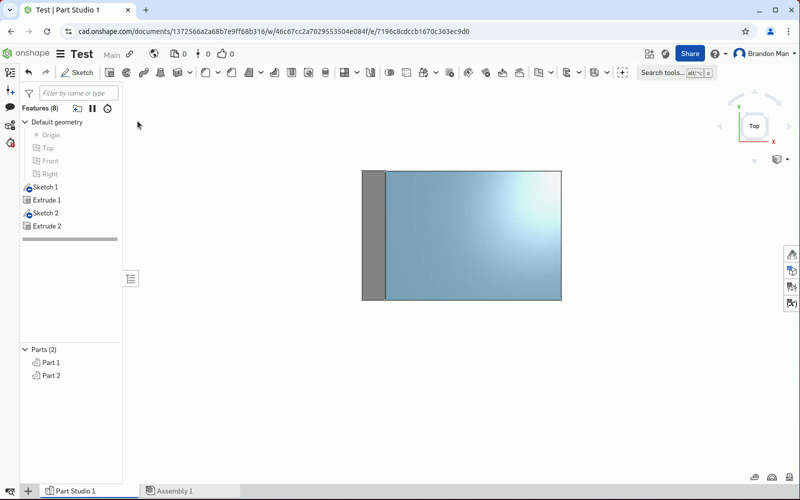
key(shift+h)
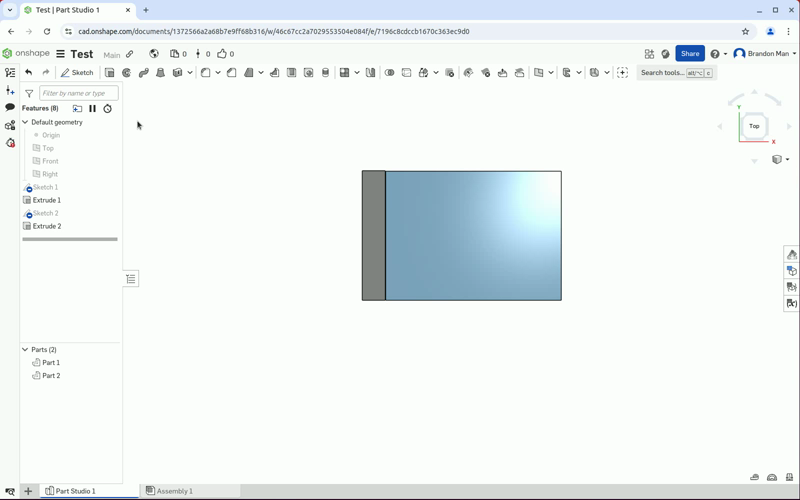
mouse_move(73, 189)
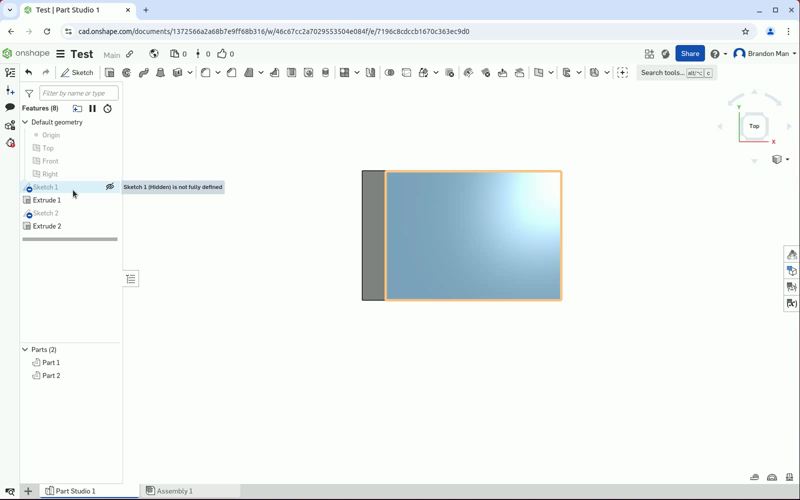
click(73, 189)
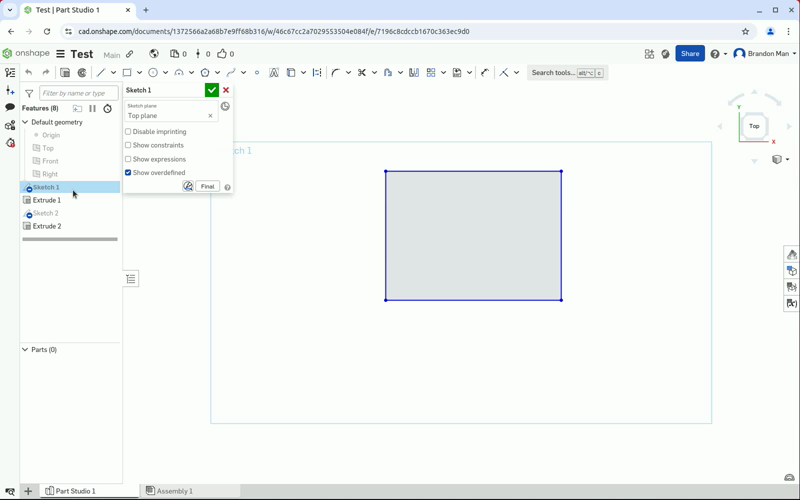
mouse_move(229, 92)
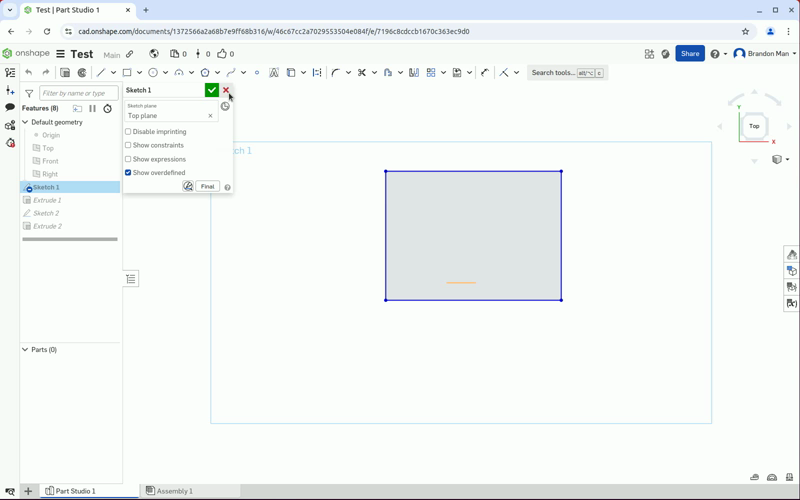
click(229, 92)
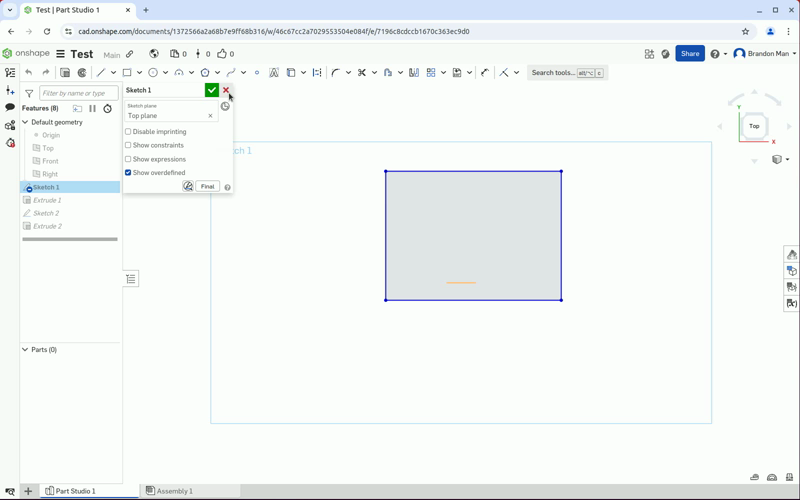
key(shift+s)
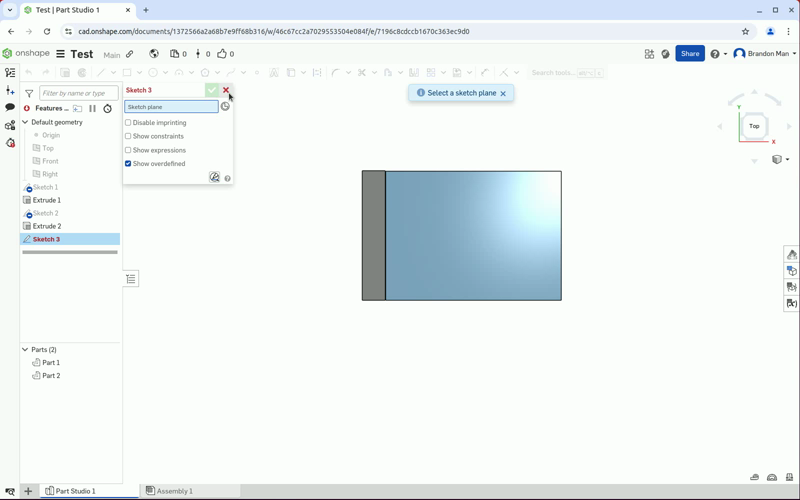
mouse_move(73, 150)
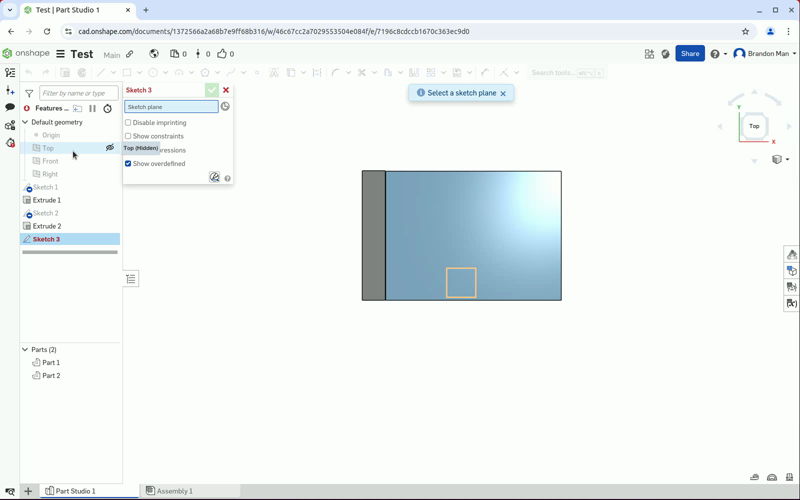
click(73, 150)
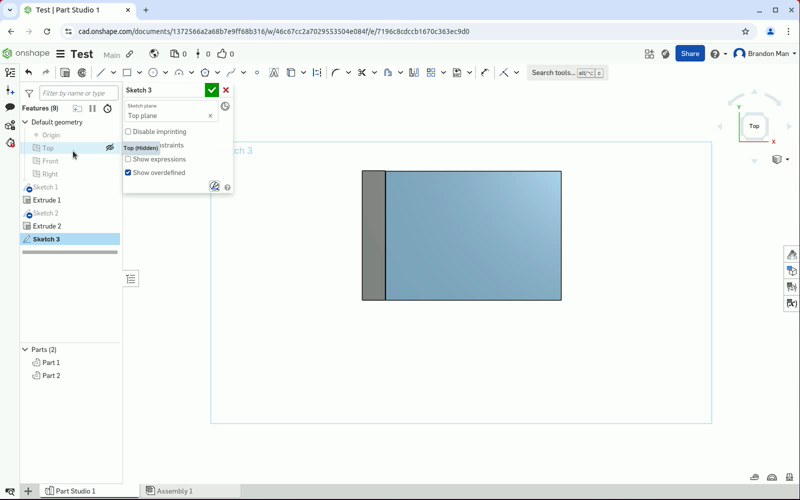
mouse_move(73, 352)
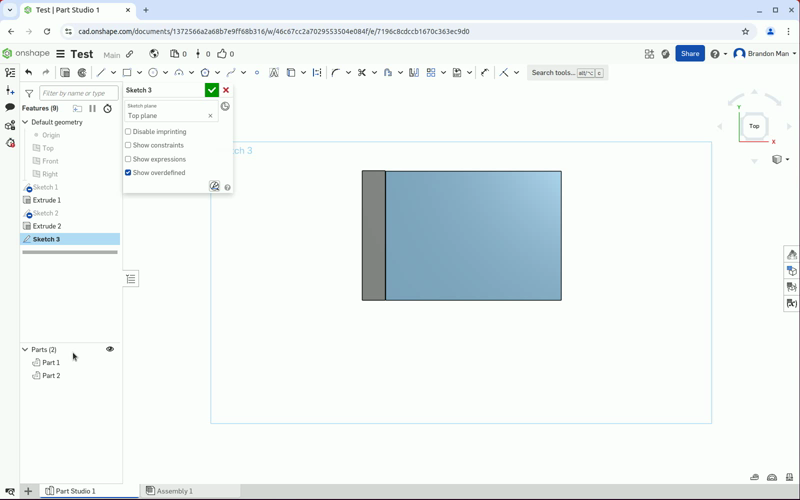
key(y)
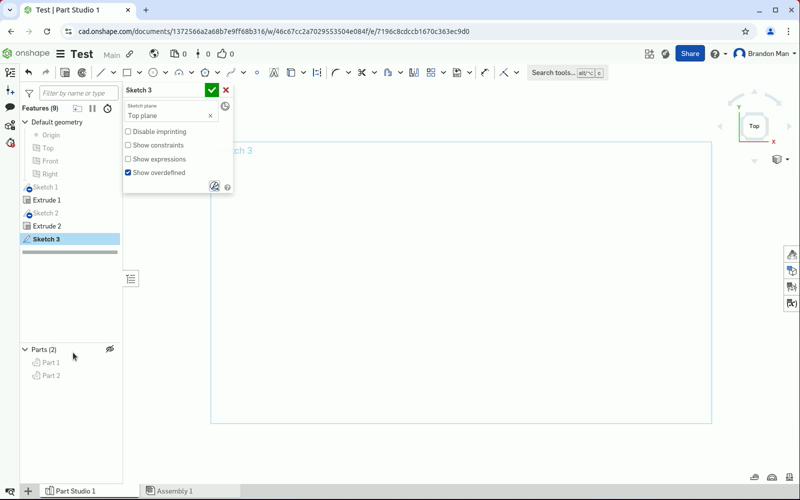
key(l)
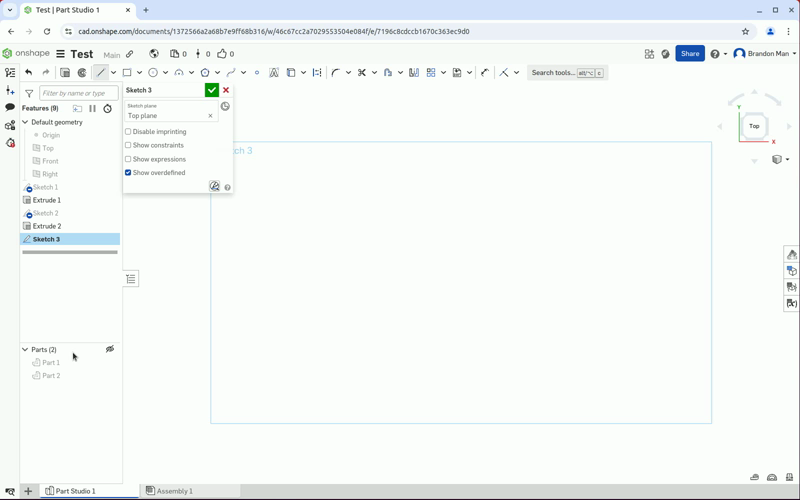
key_down(shift)
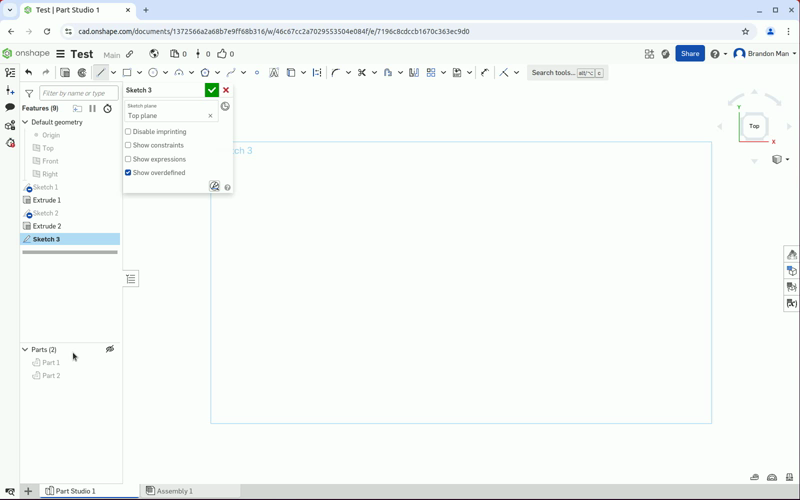
mouse_move(362, 324)
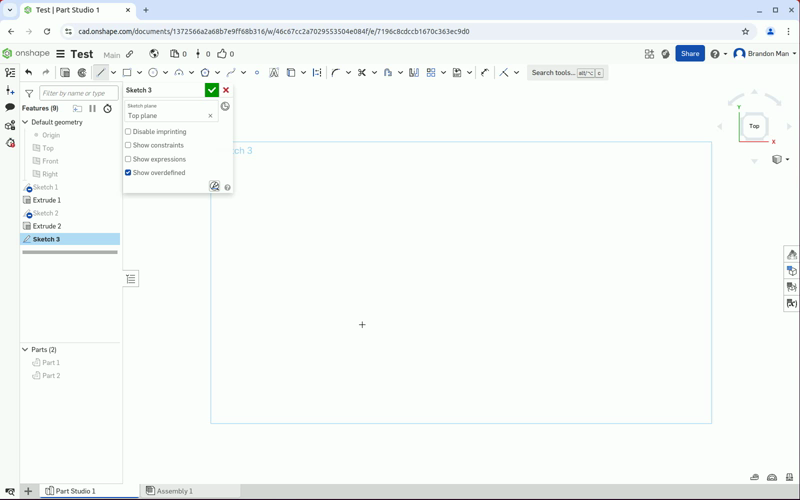
click(362, 324)
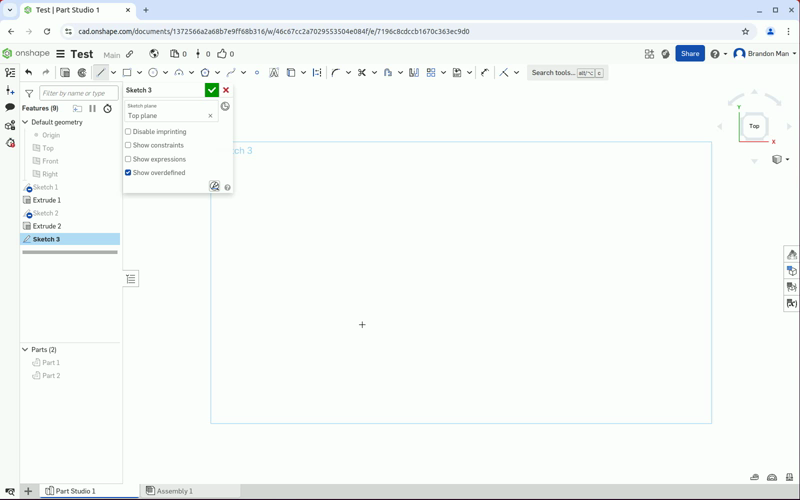
key_up(shift)
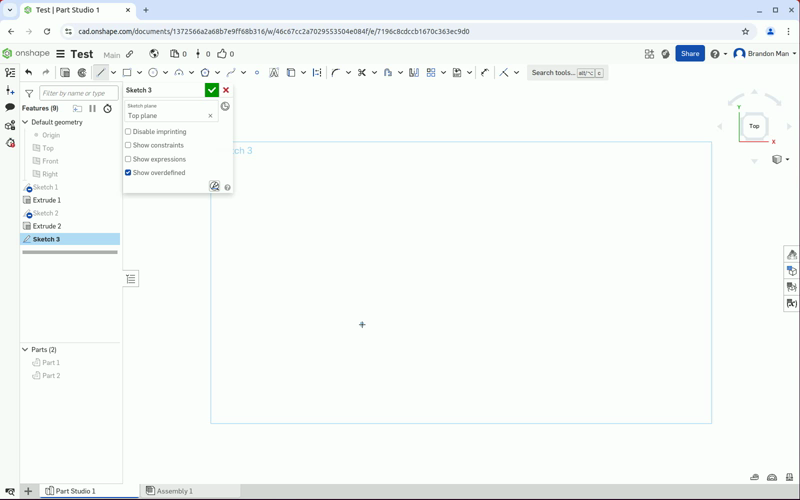
key_down(shift)
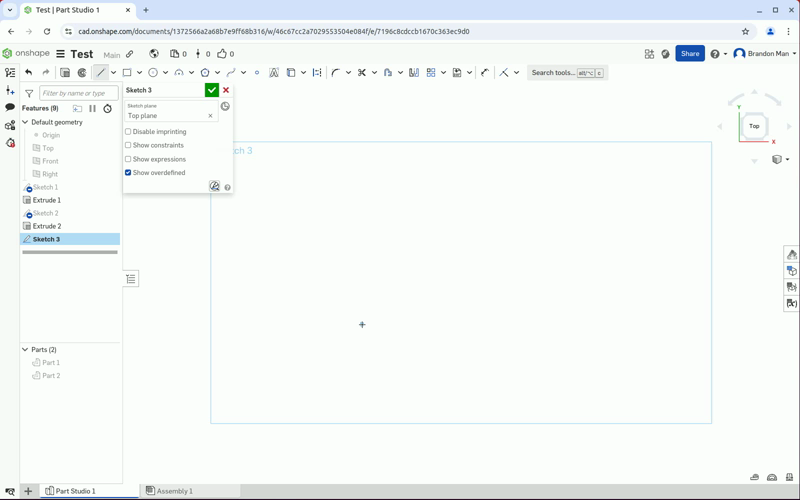
mouse_move(560, 324)
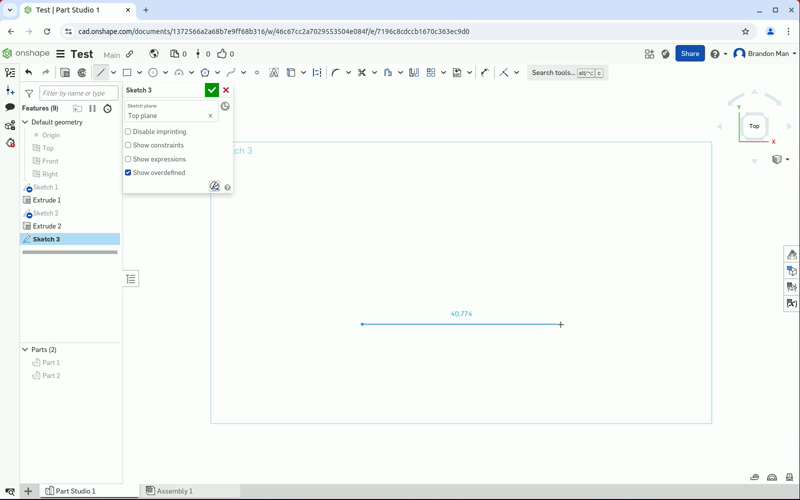
click(560, 324)
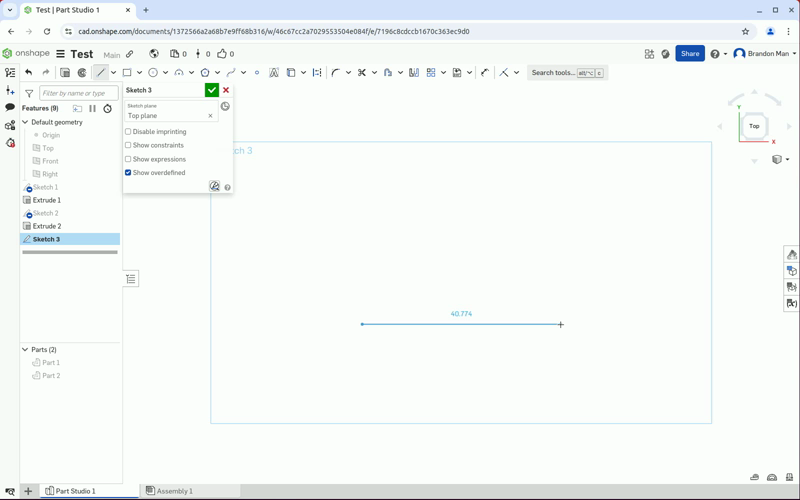
key_up(shift)
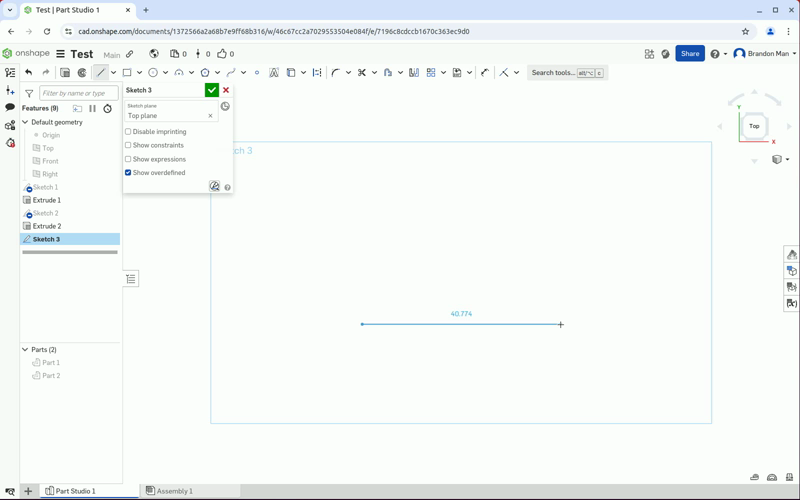
key_down(shift)
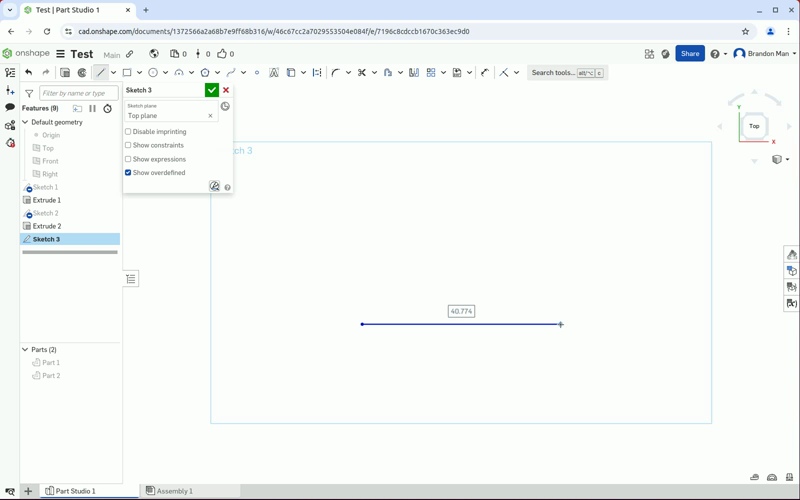
mouse_move(589, 324)
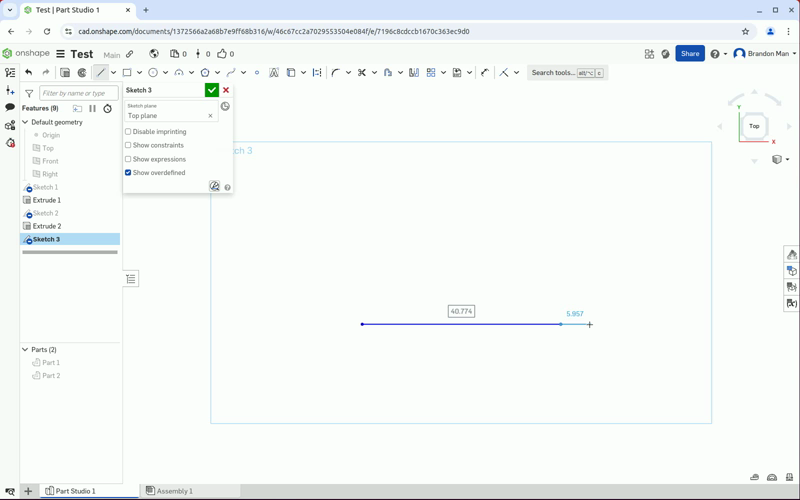
mouse_move(560, 300)
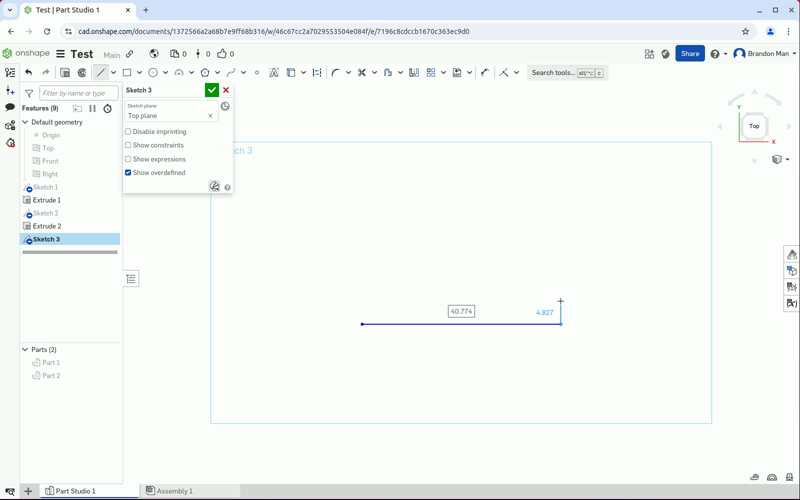
click(560, 300)
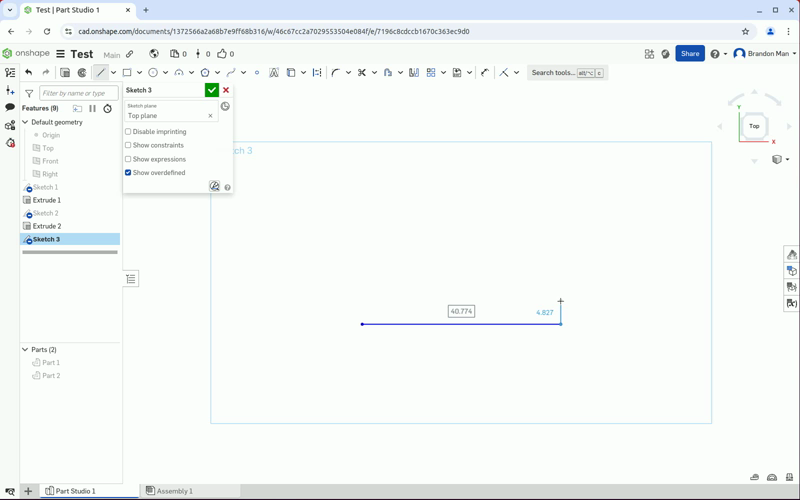
key_up(shift)
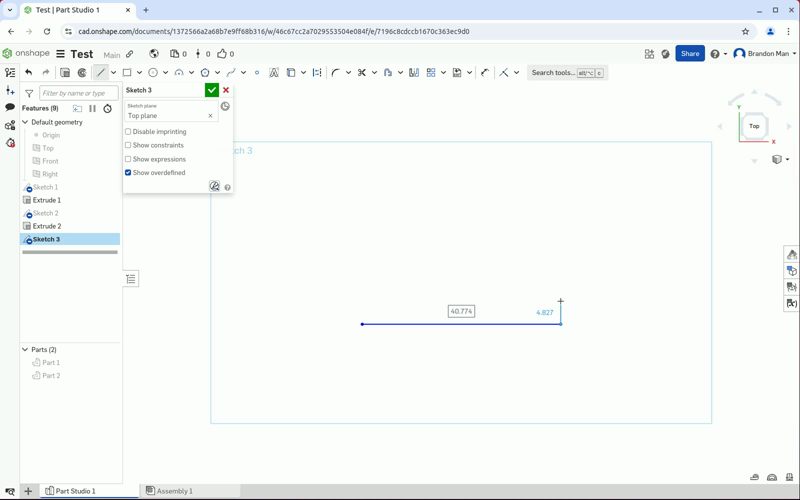
key_down(shift)
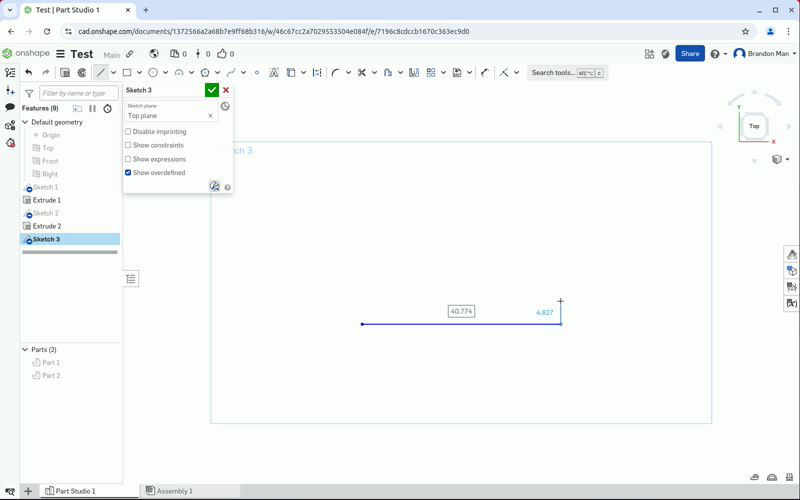
mouse_move(385, 300)
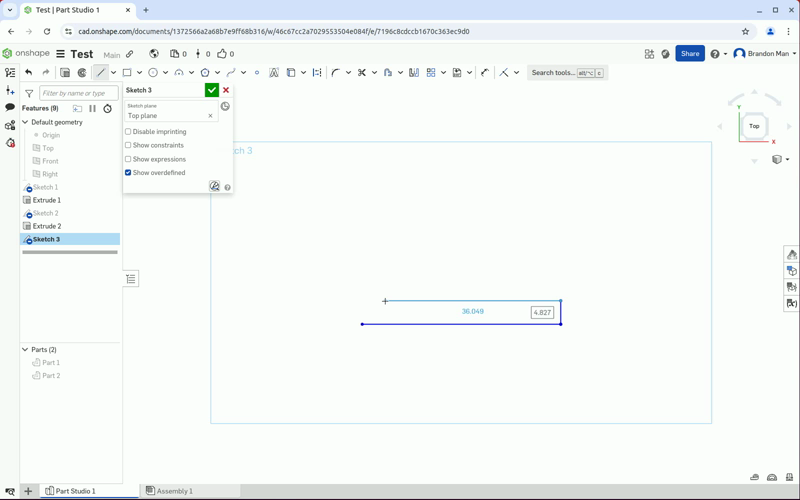
click(385, 300)
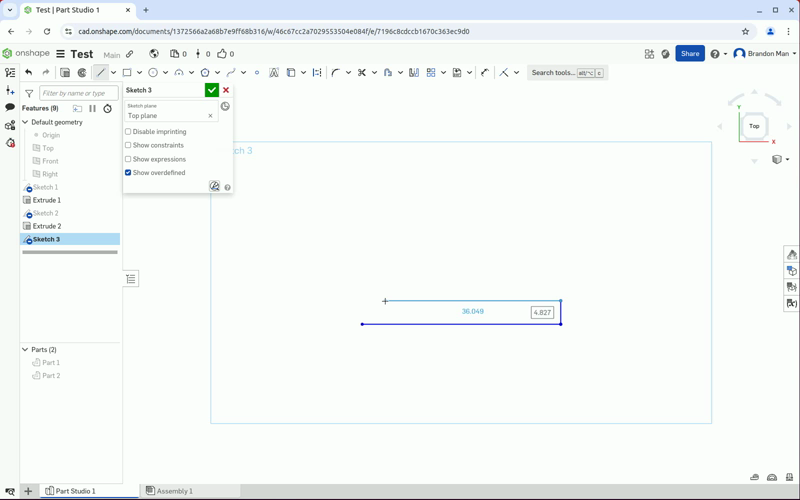
key_up(shift)
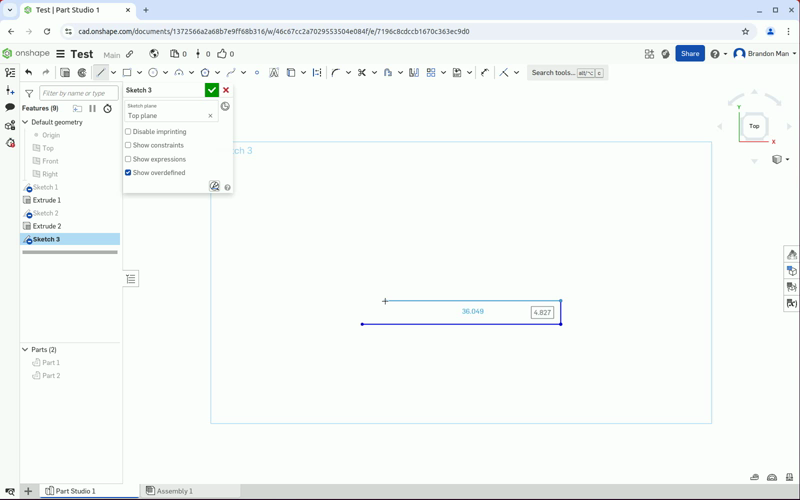
key_down(shift)
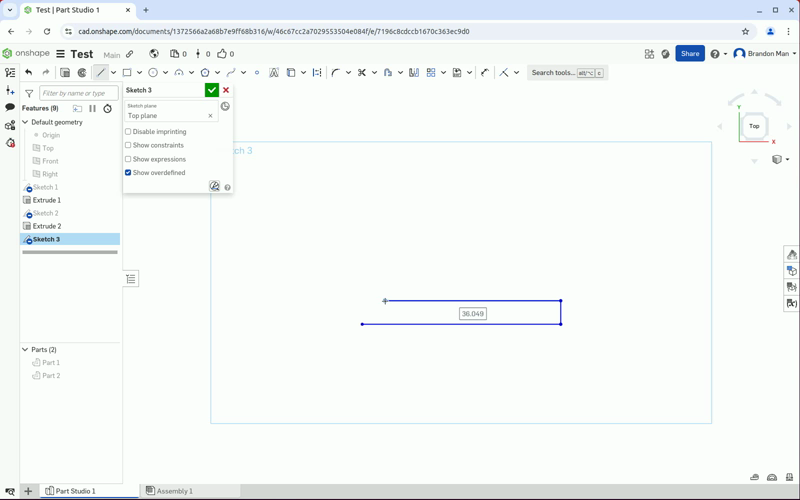
mouse_move(415, 300)
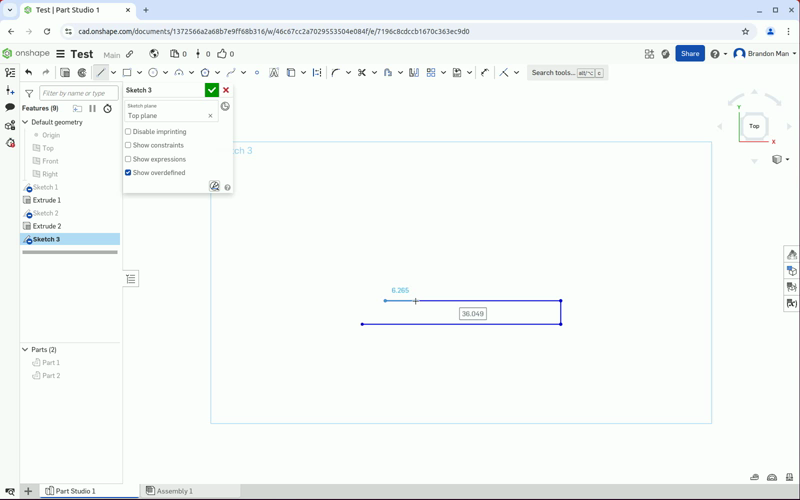
mouse_move(362, 300)
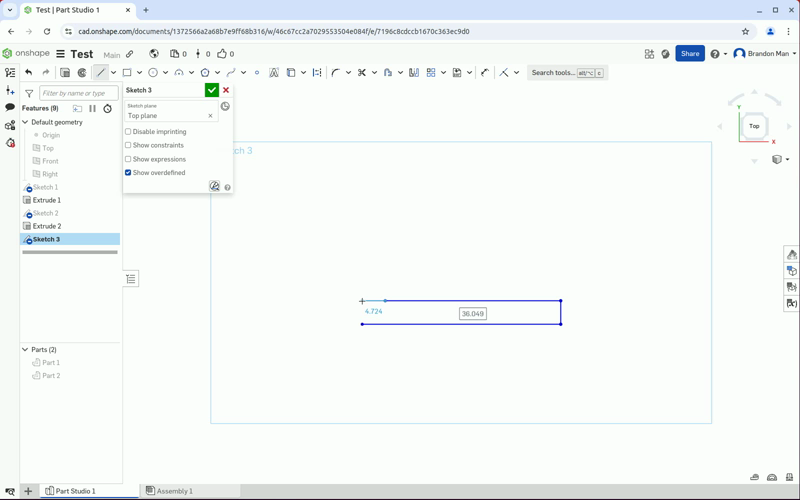
click(362, 300)
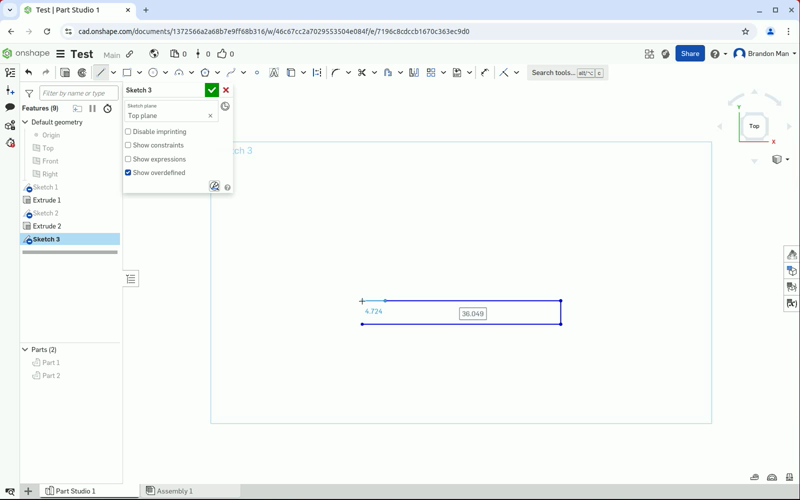
key_up(shift)
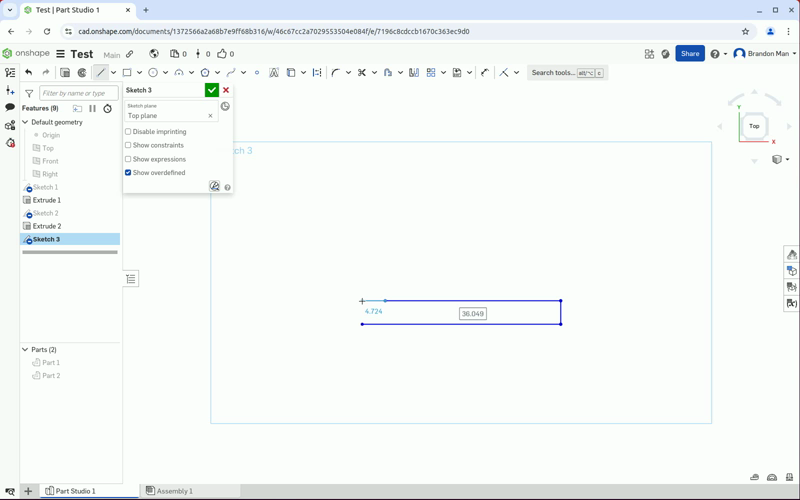
mouse_move(392, 300)
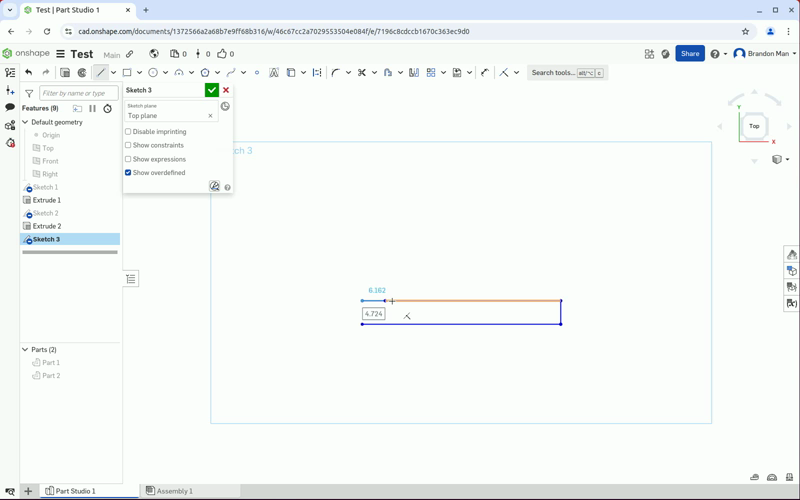
key_down(shift)
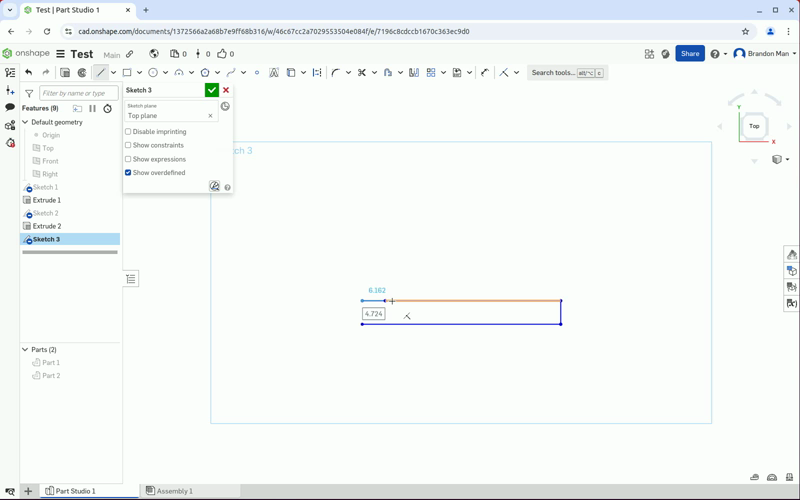
mouse_move(362, 324)
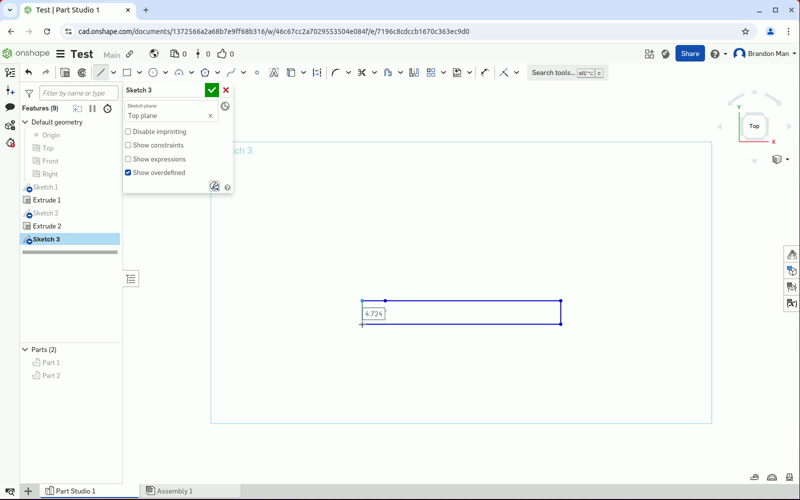
key_up(shift)
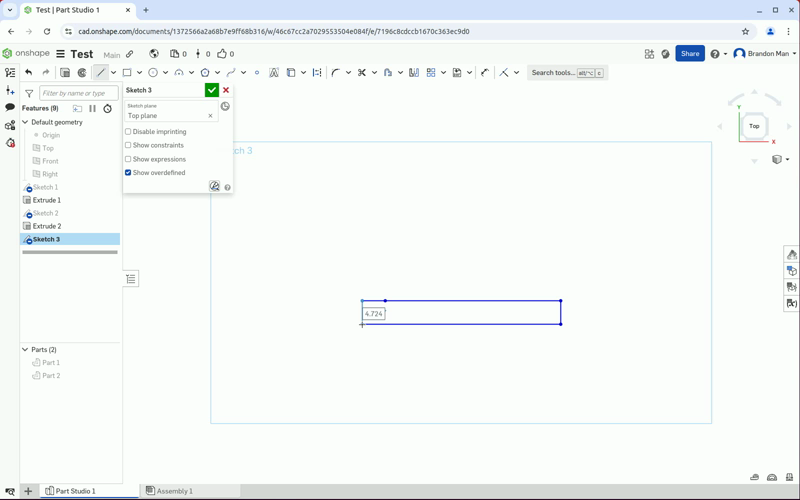
click(362, 324)
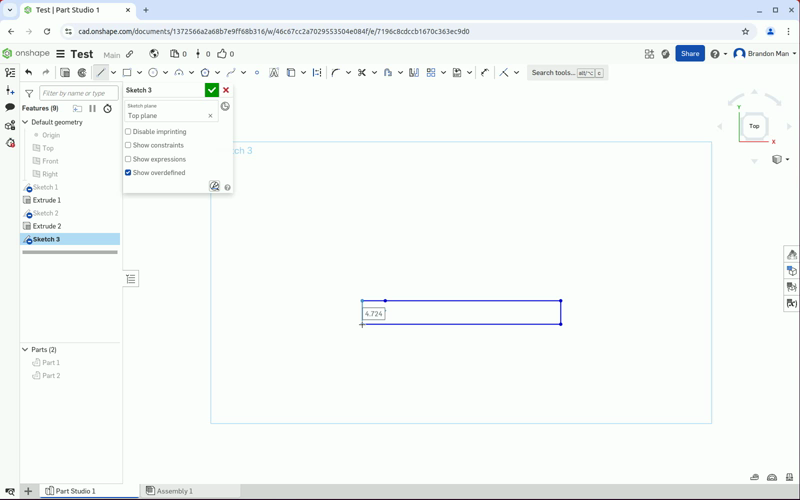
key(esc)
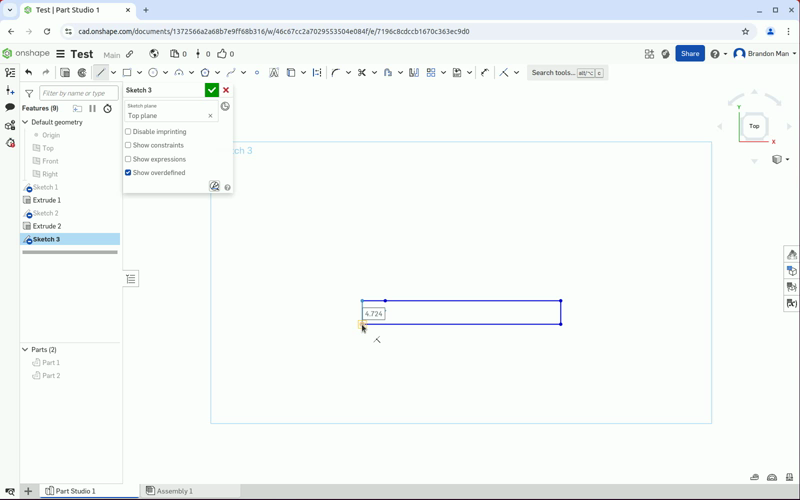
mouse_move(450, 304)
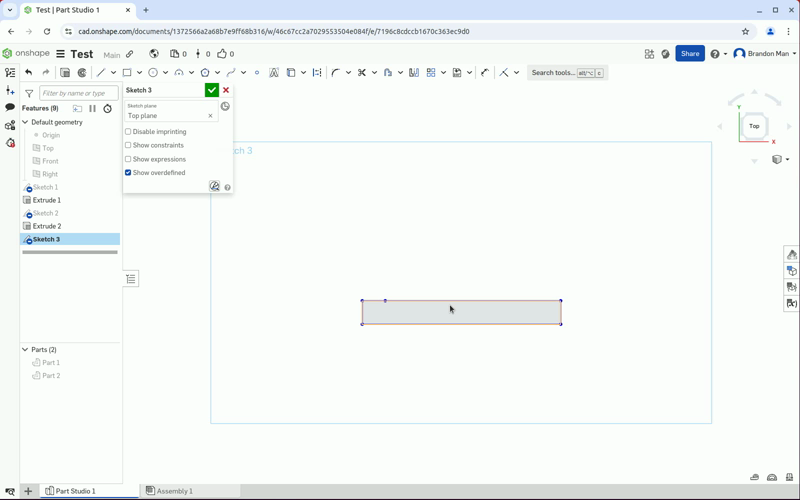
click(450, 304)
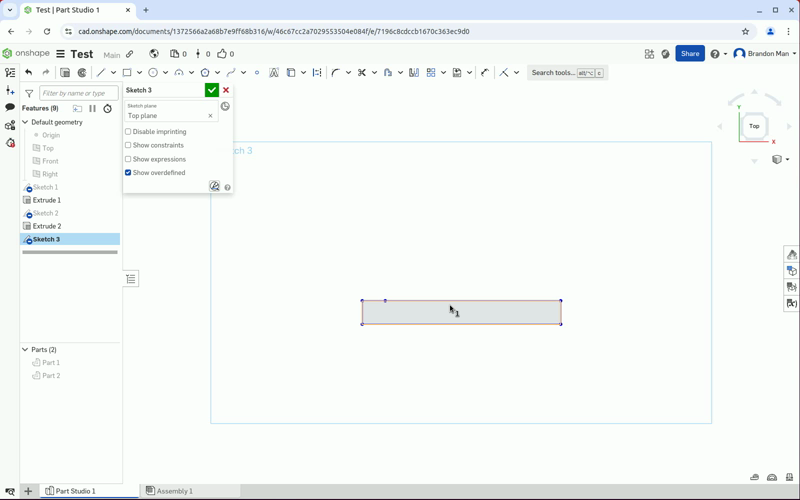
mouse_move(73, 352)
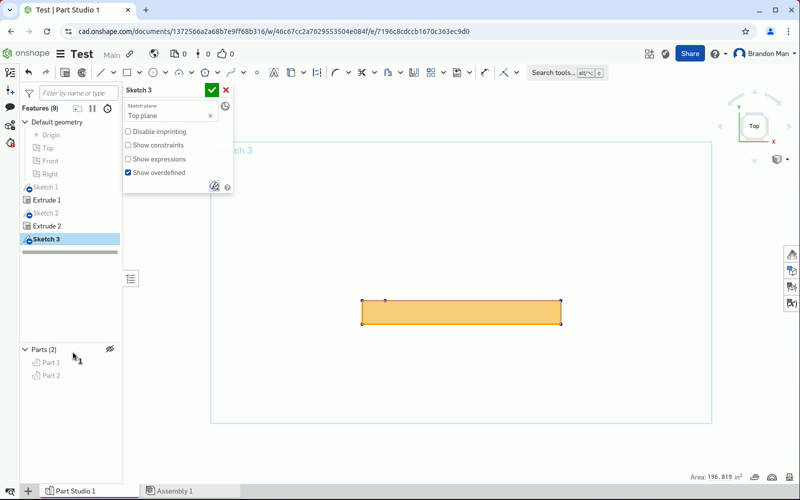
key(shift+y)
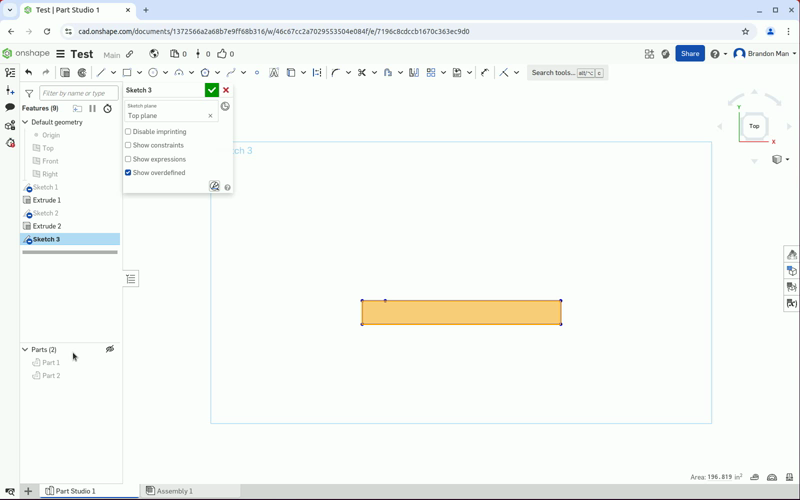
key(shift+e)
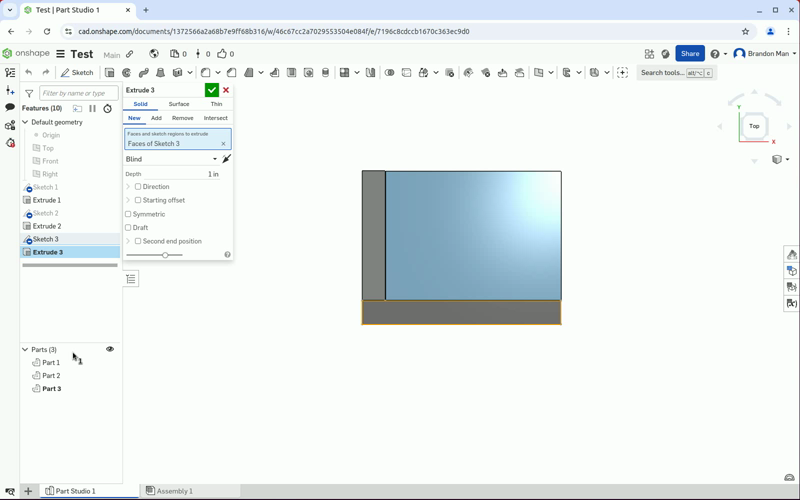
mouse_move(143, 106)
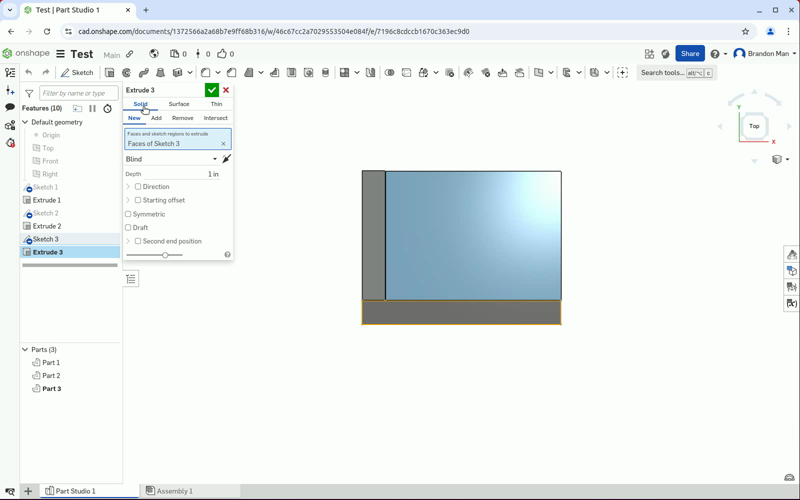
click(143, 106)
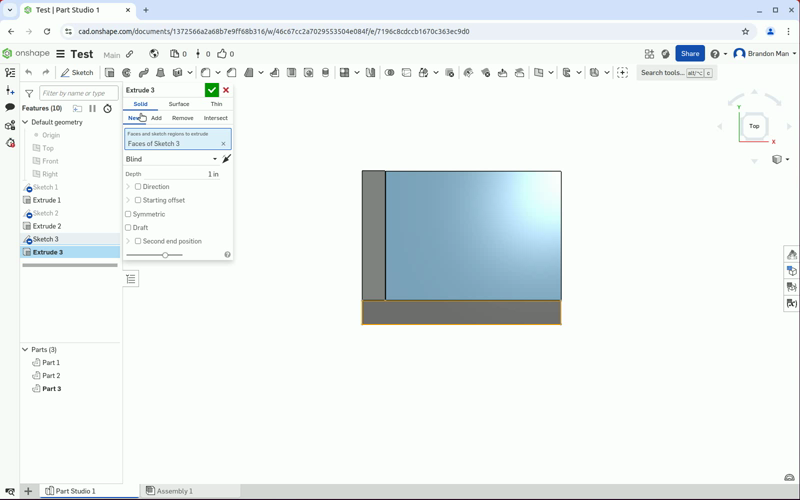
mouse_move(137, 120)
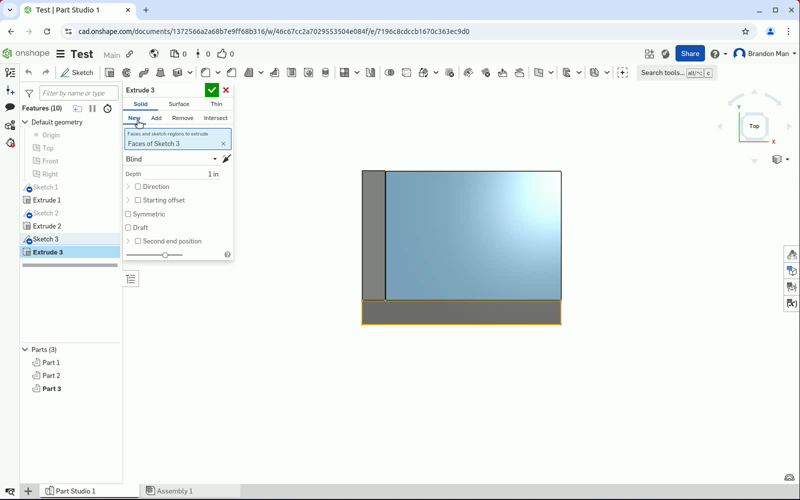
click(137, 120)
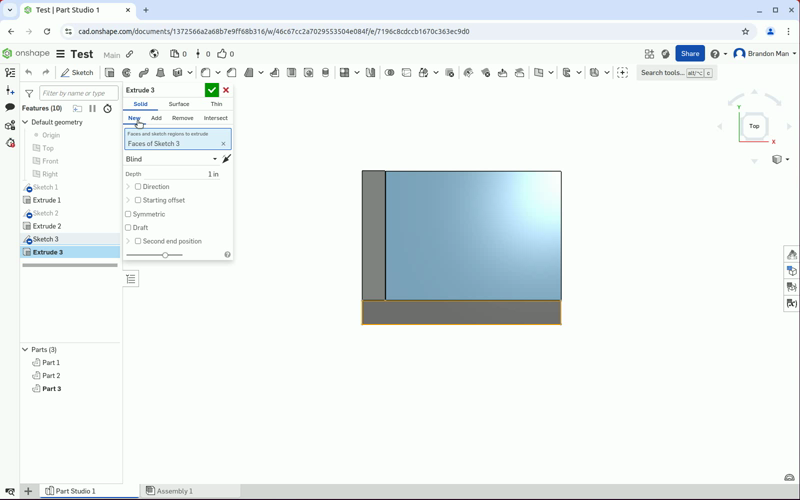
key(tab, 4)
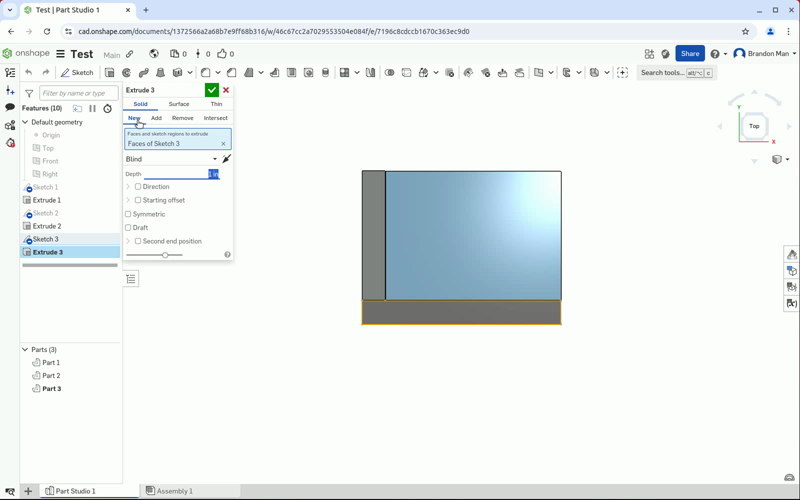
text(0.241)
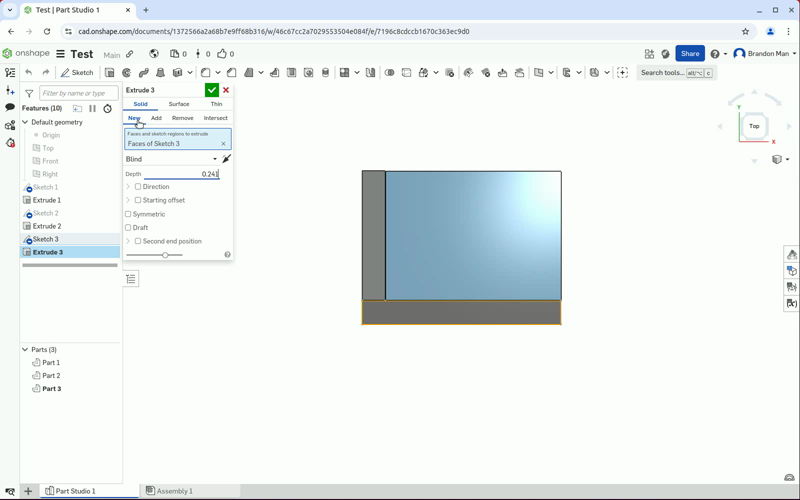
key(enter)
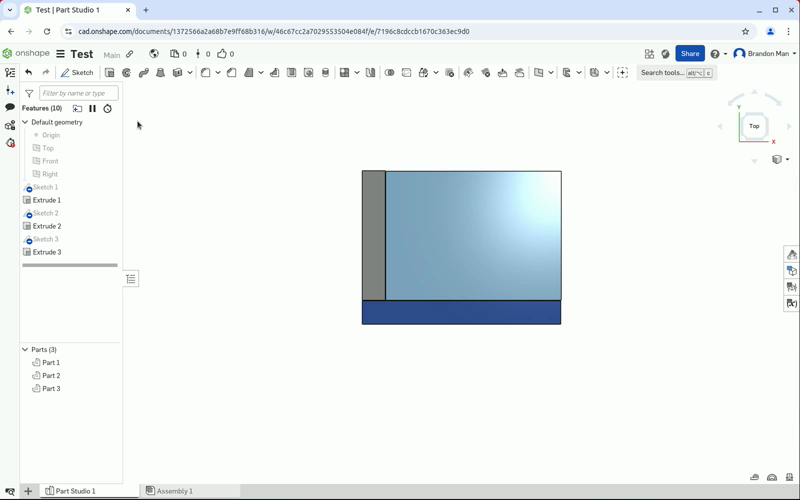
key(shift+h)
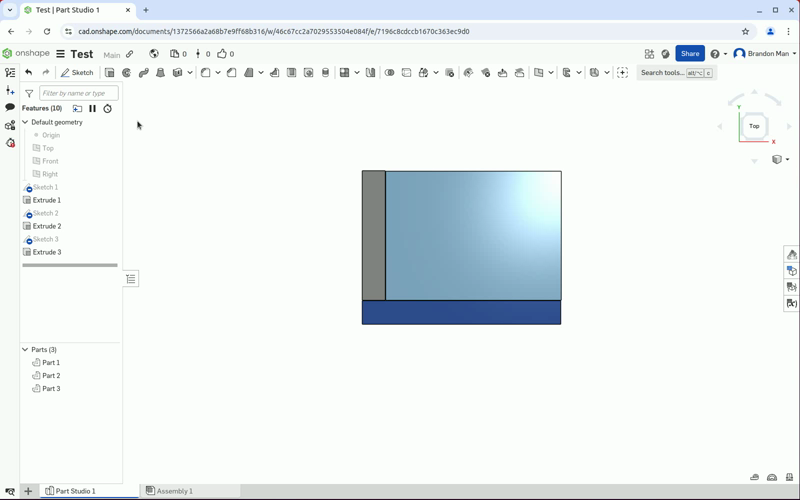
key(shift+h)
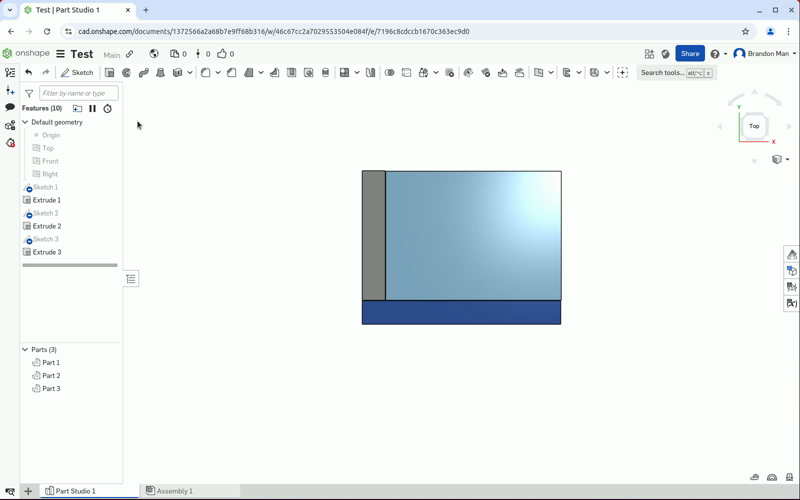
mouse_move(73, 189)
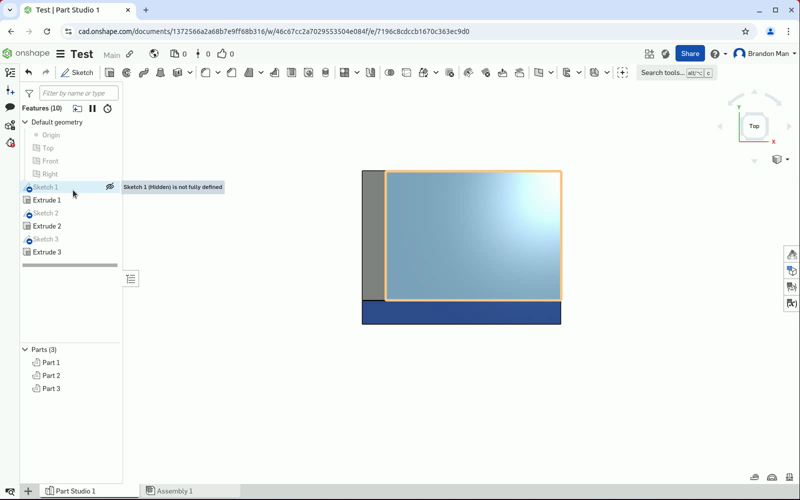
click(73, 189)
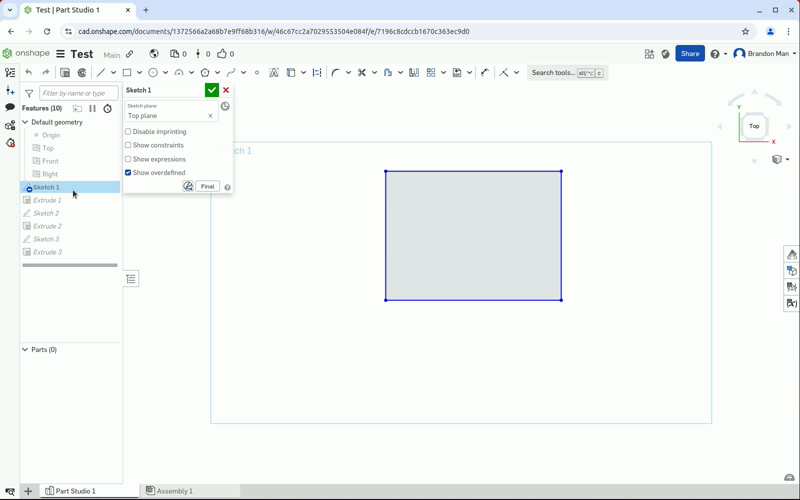
mouse_move(229, 92)
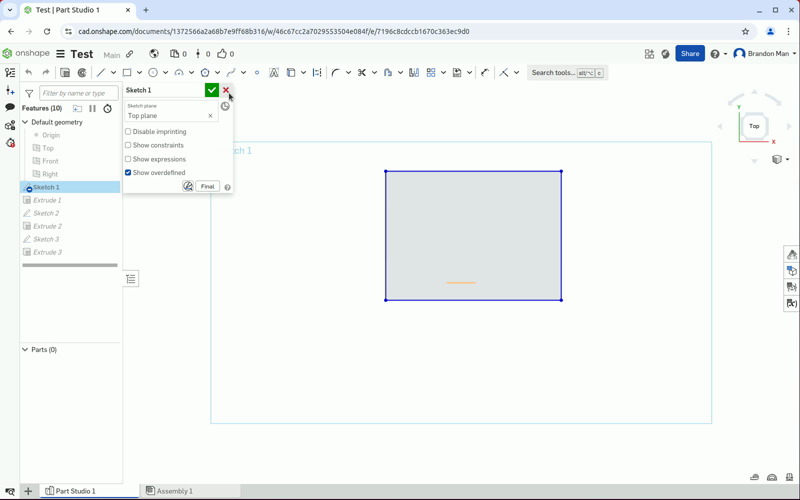
click(229, 92)
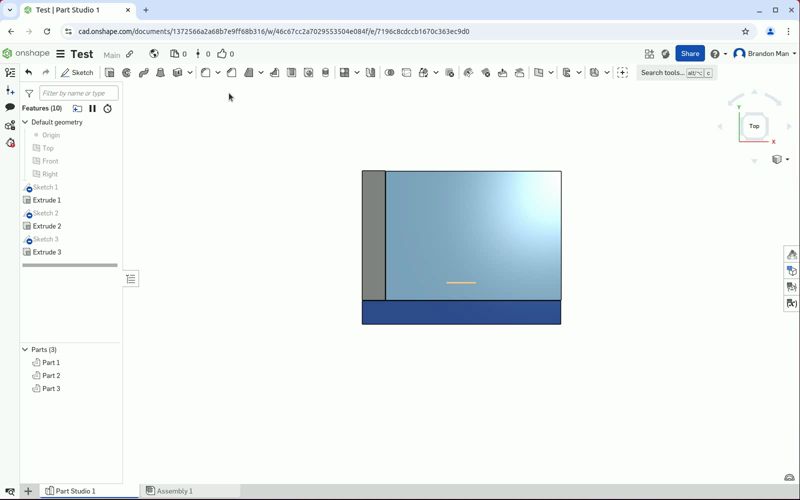
mouse_move(541, 75)
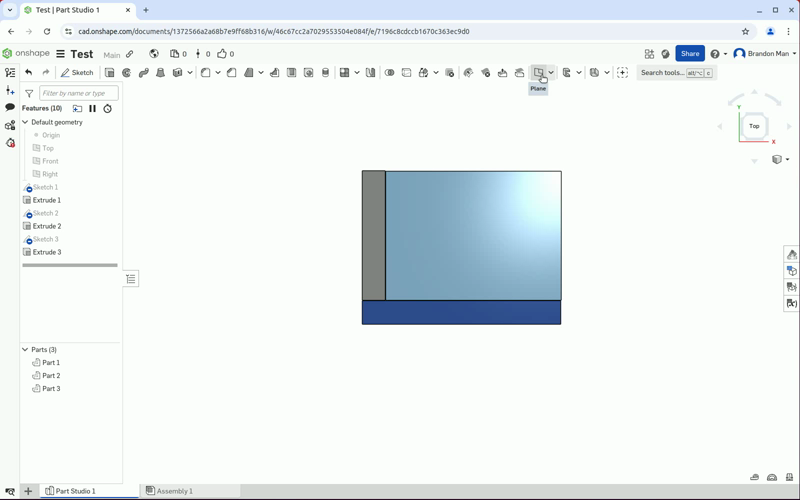
click(541, 75)
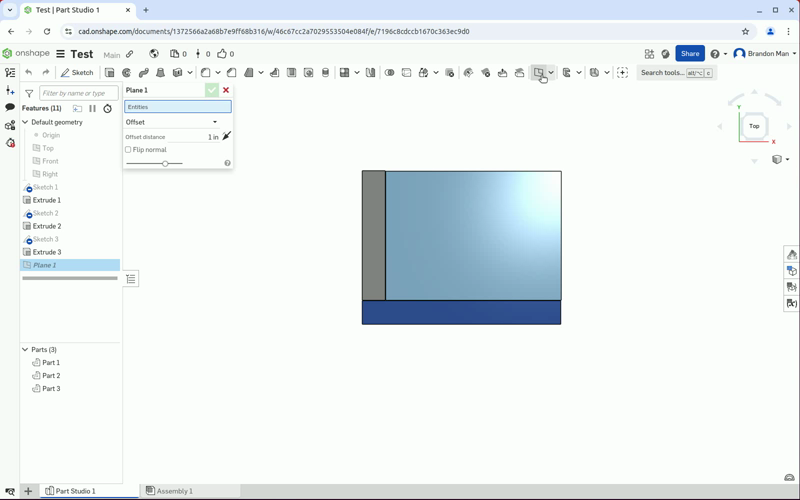
mouse_move(73, 150)
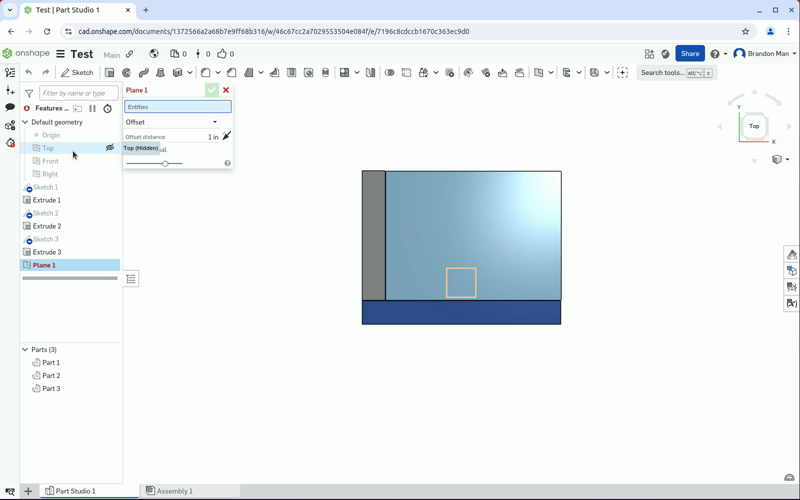
click(73, 150)
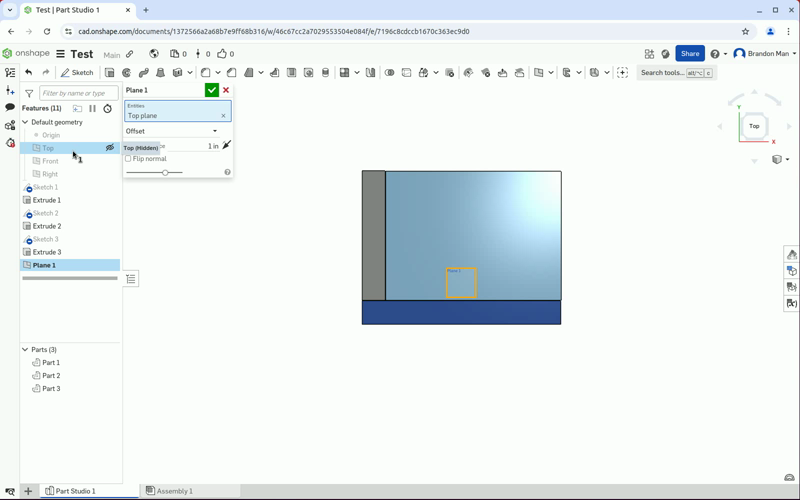
key(tab, 2)
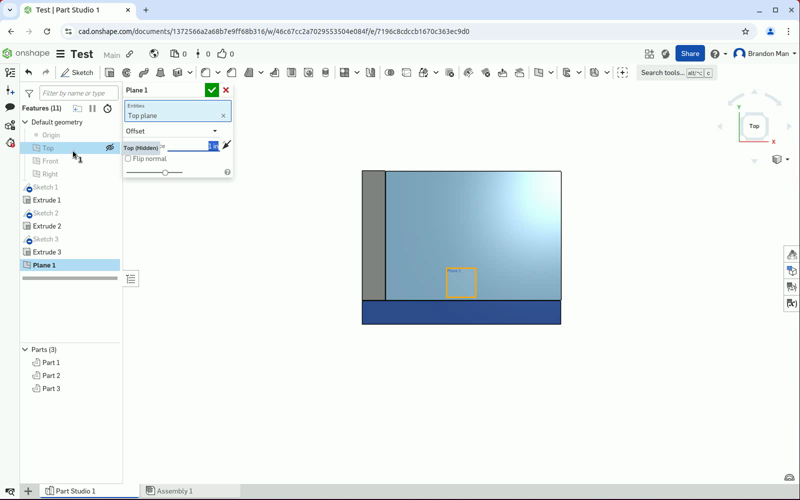
text(0.246)
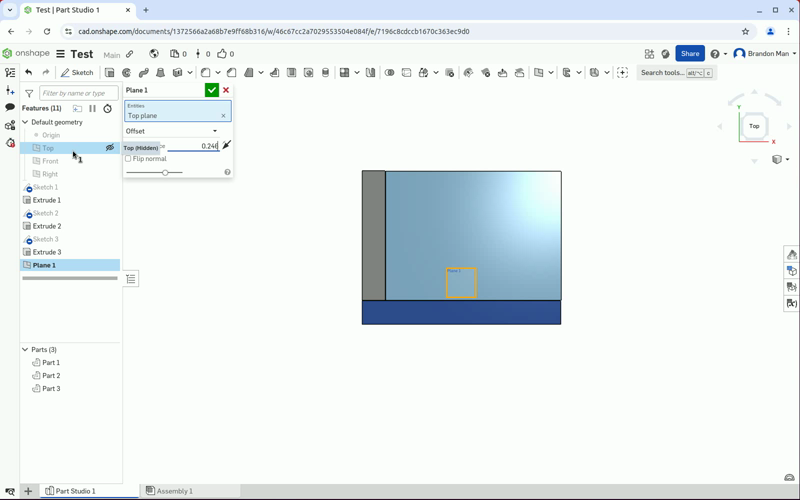
key(enter, 2)
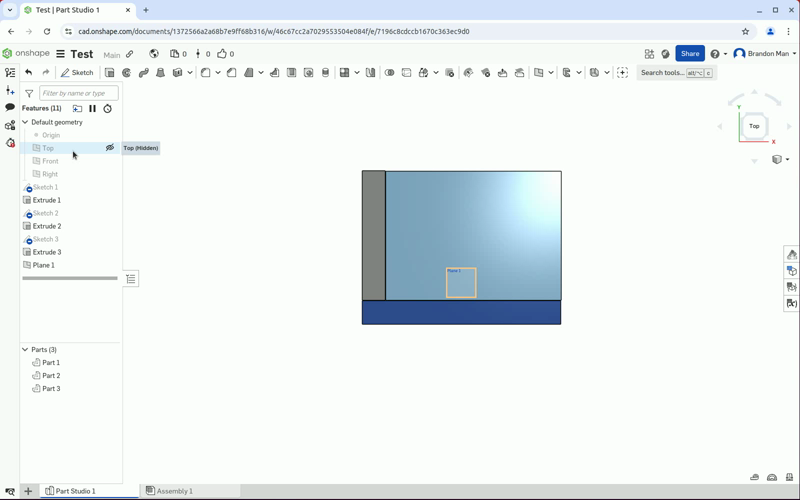
key(shift+s)
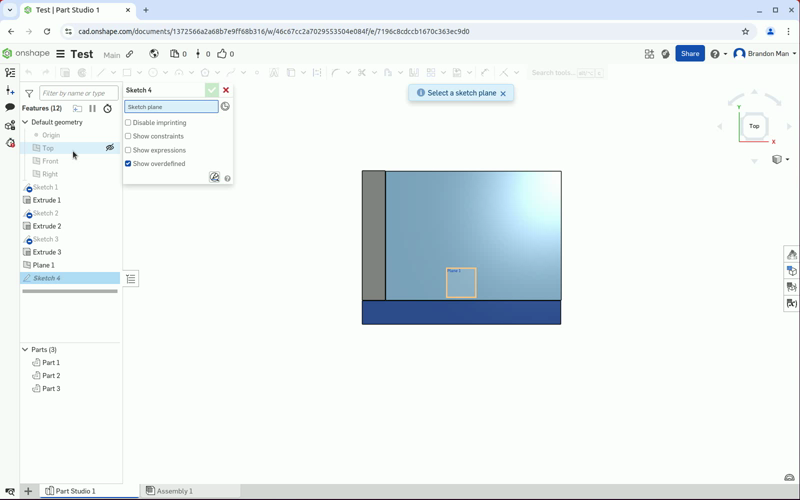
mouse_move(73, 267)
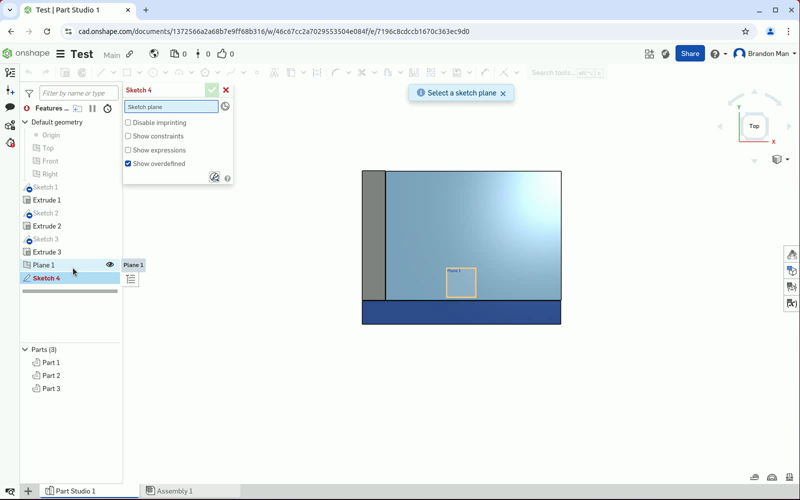
click(73, 267)
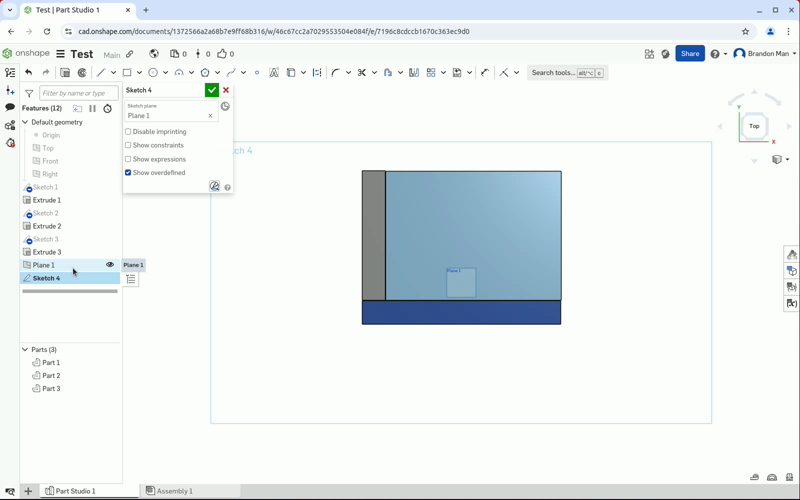
mouse_move(73, 352)
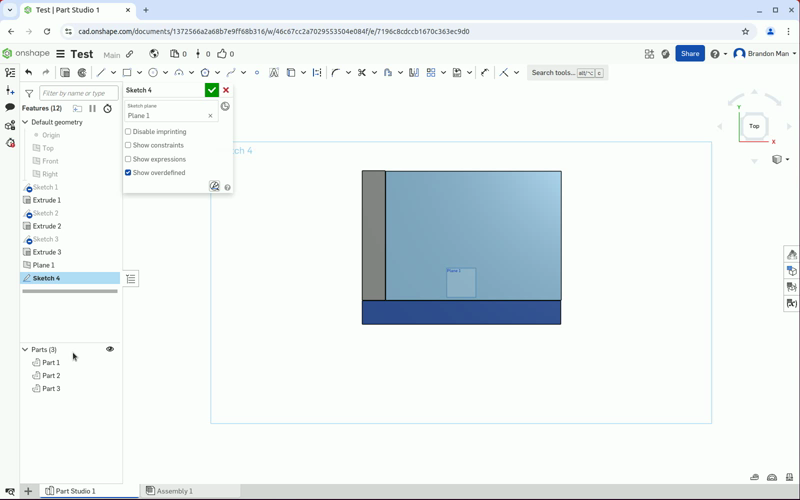
key(y)
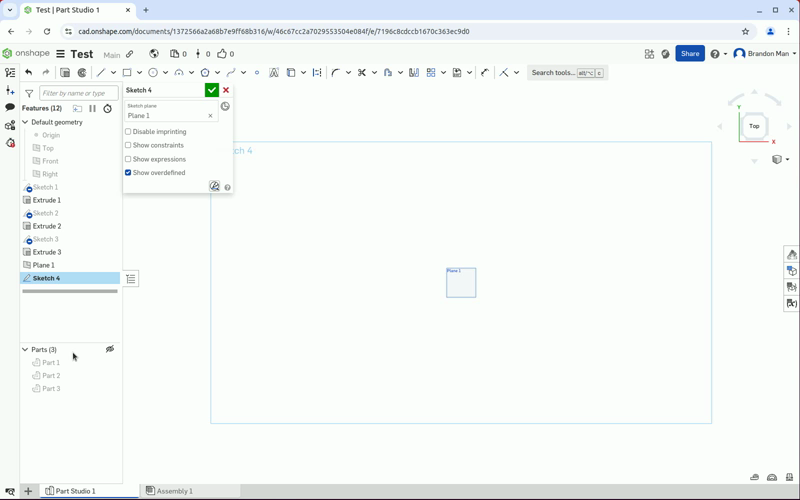
key(l)
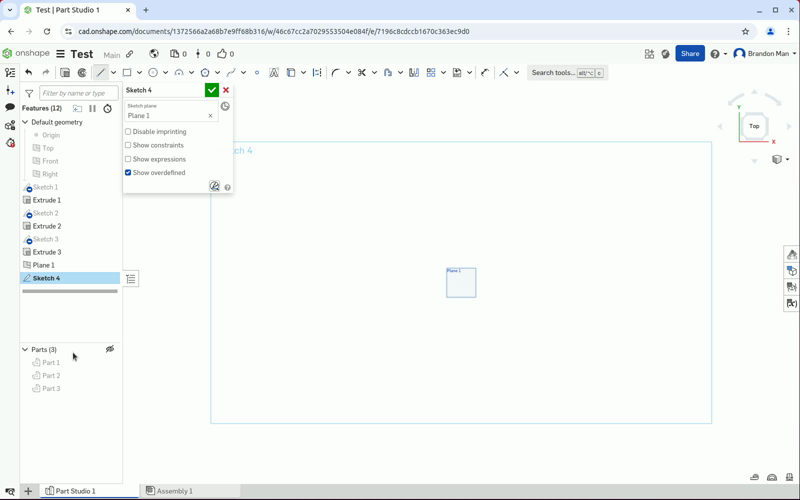
key_down(shift)
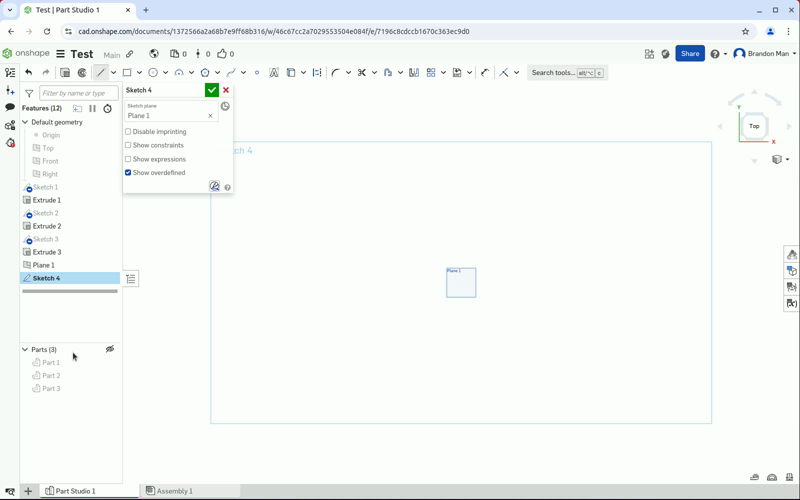
mouse_move(385, 324)
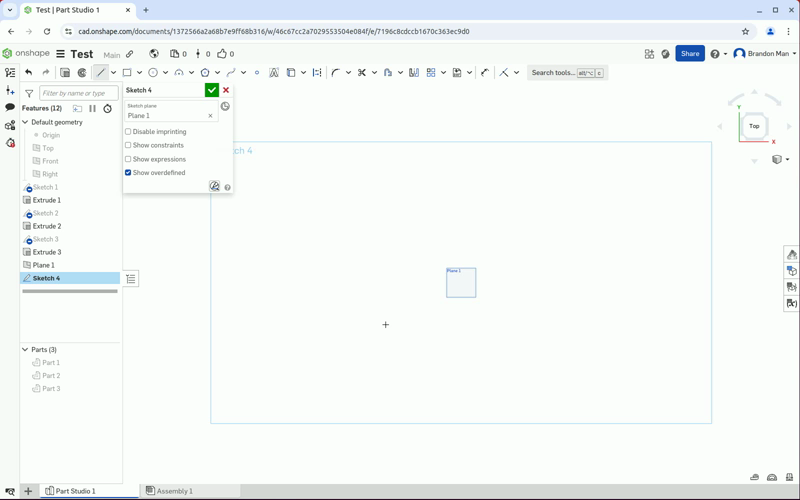
click(385, 324)
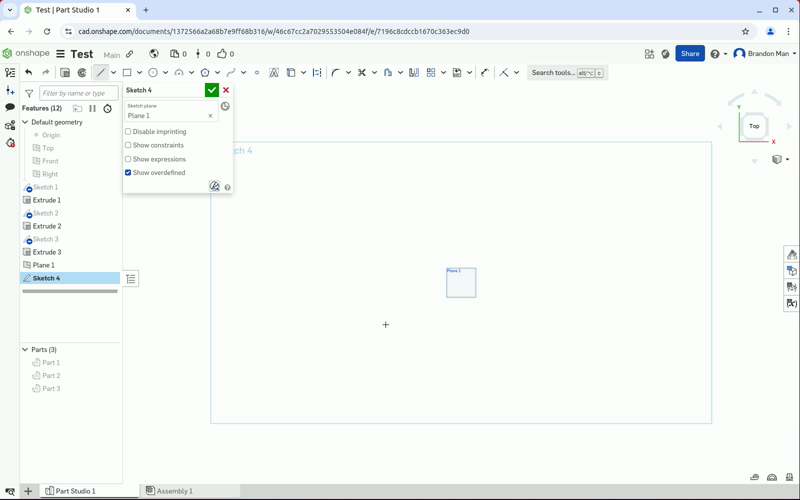
key_up(shift)
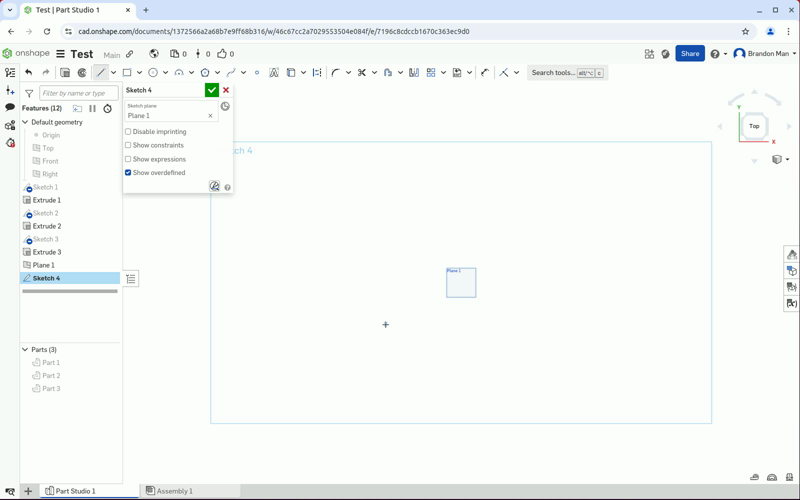
key_down(shift)
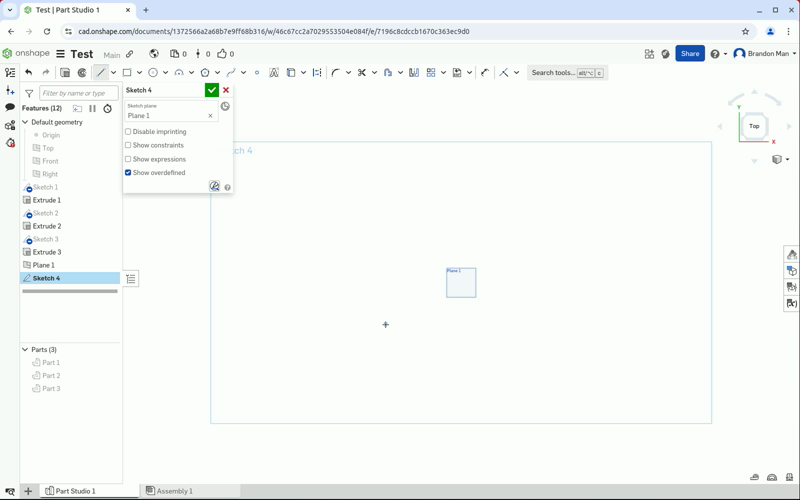
mouse_move(561, 324)
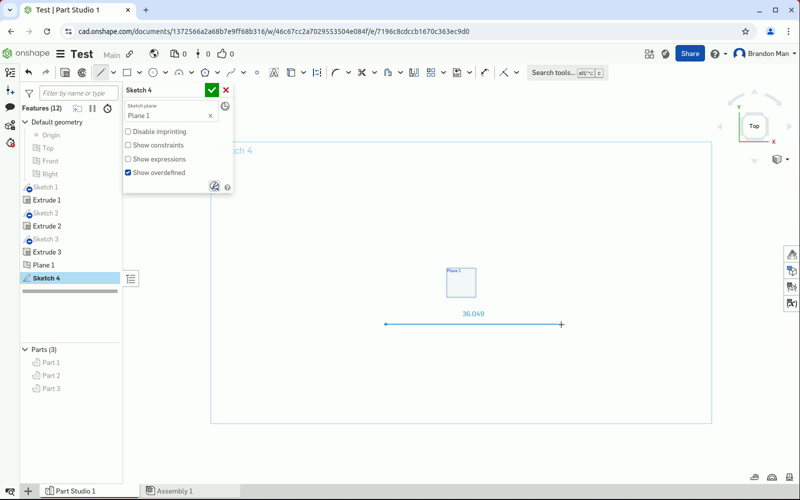
click(561, 324)
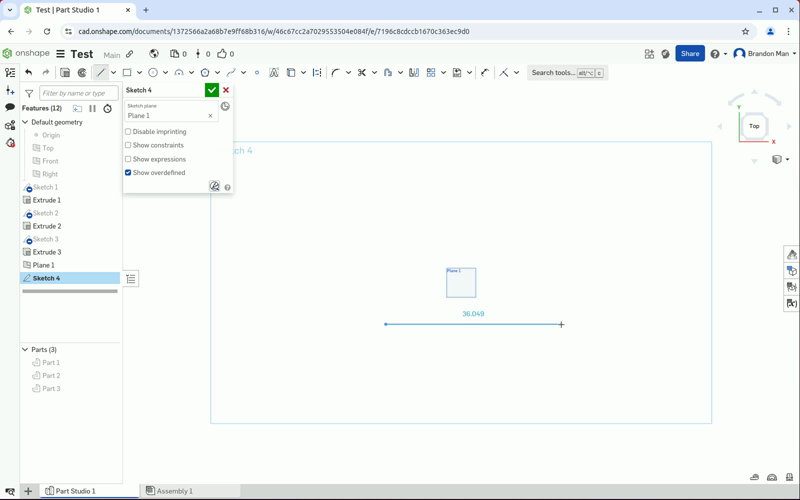
key_up(shift)
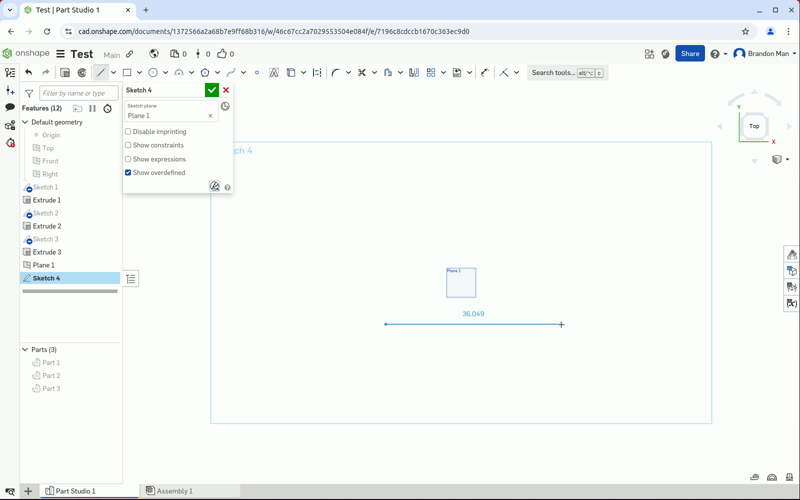
key_down(shift)
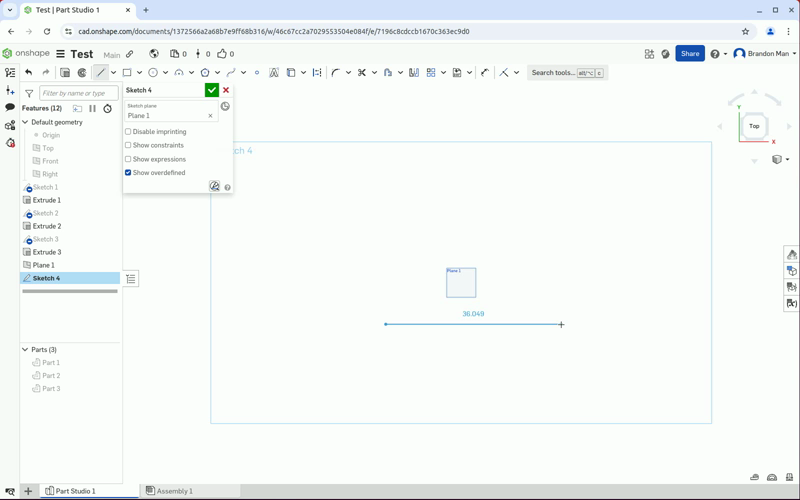
mouse_move(589, 324)
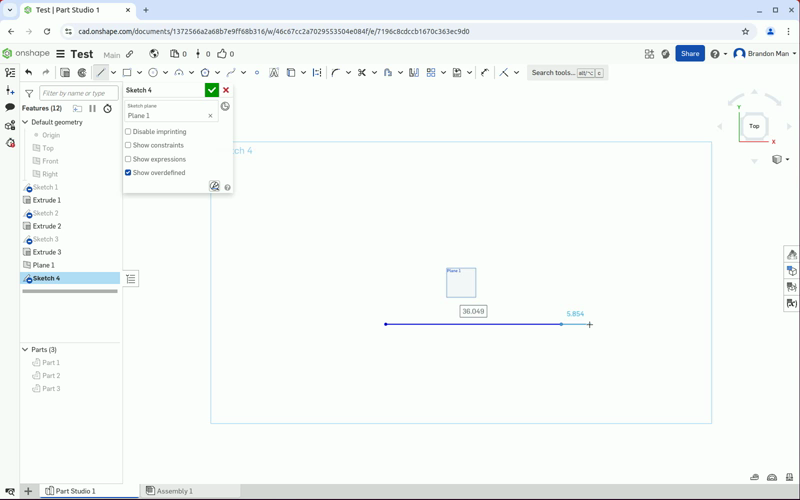
mouse_move(561, 301)
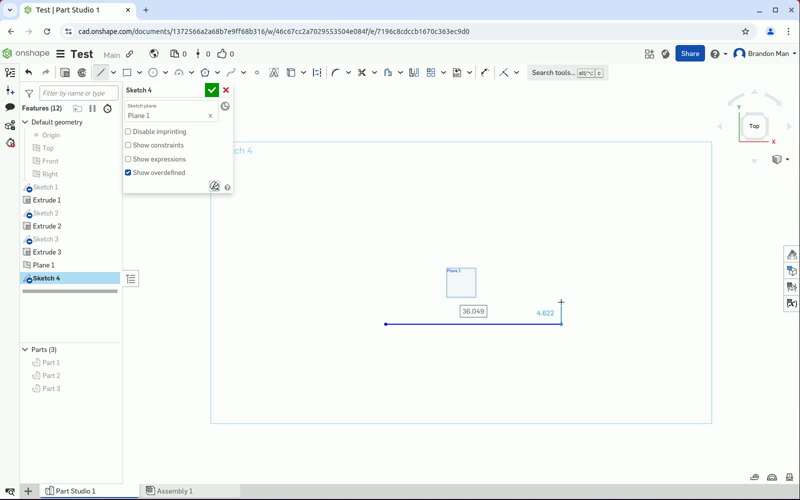
click(561, 301)
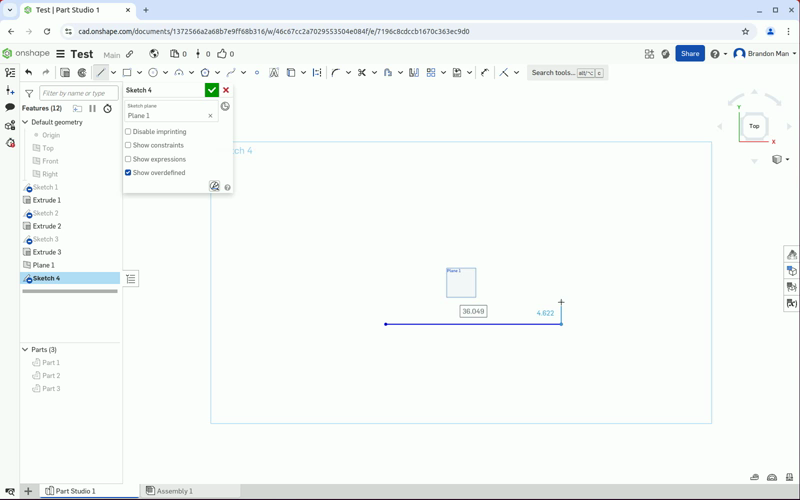
key_up(shift)
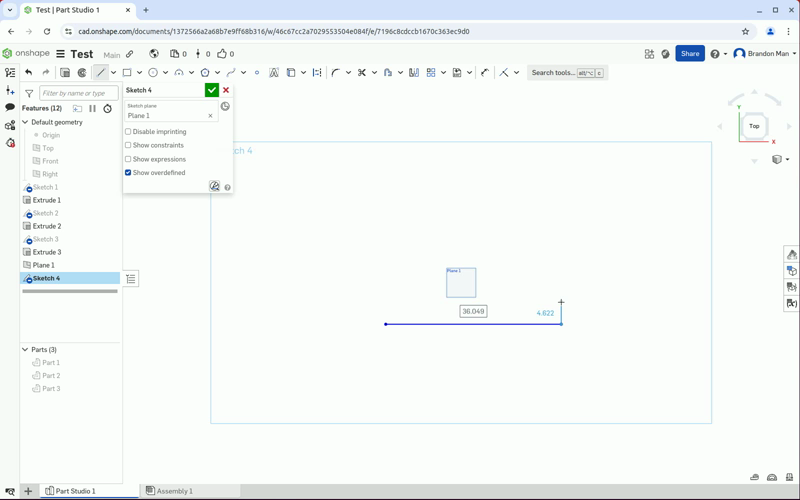
key_down(shift)
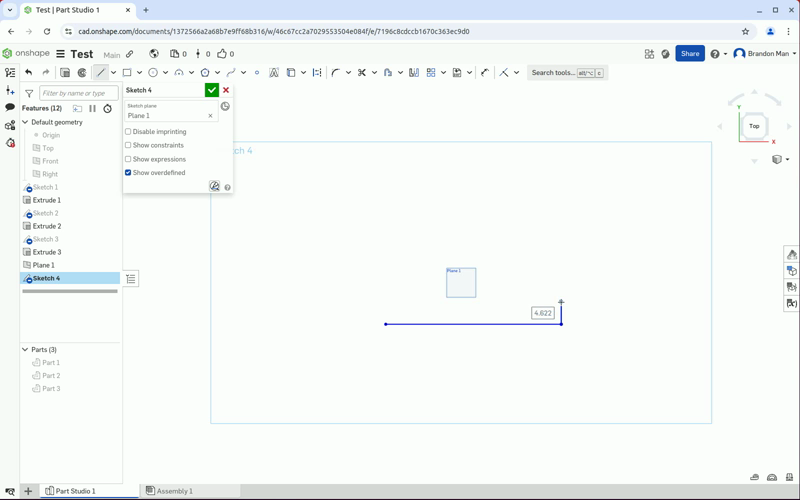
mouse_move(385, 301)
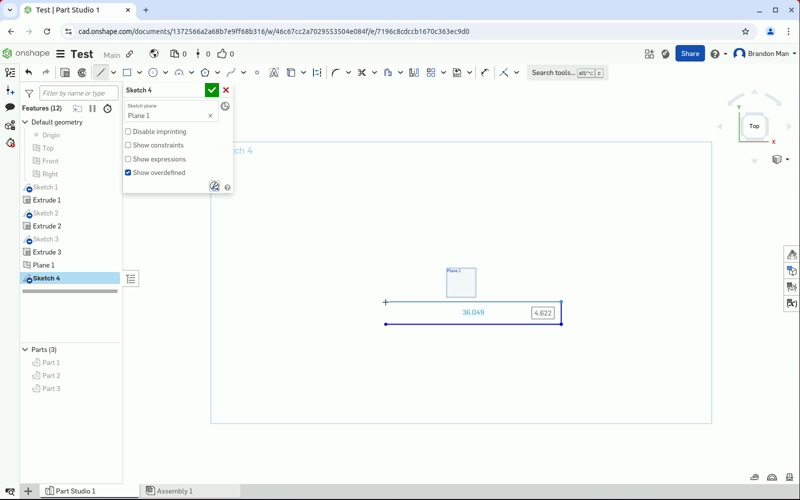
click(385, 301)
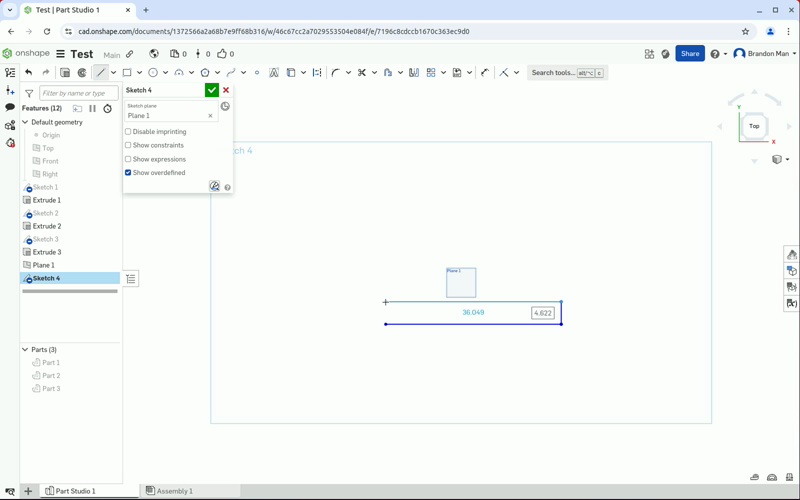
key_up(shift)
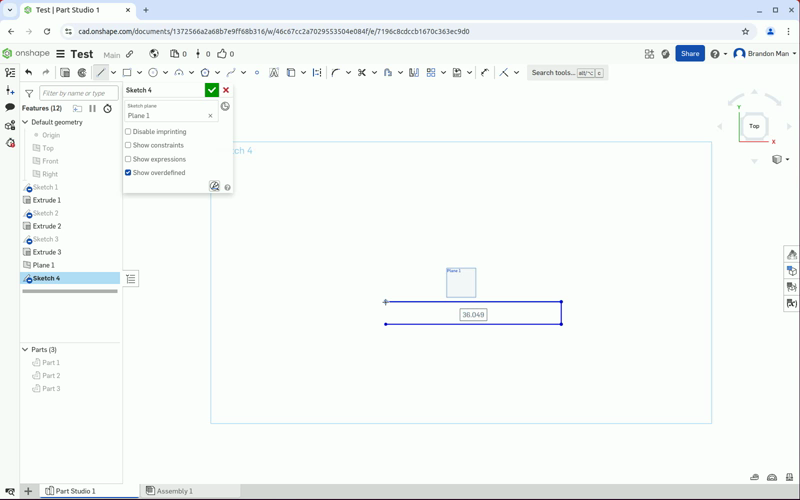
mouse_move(415, 301)
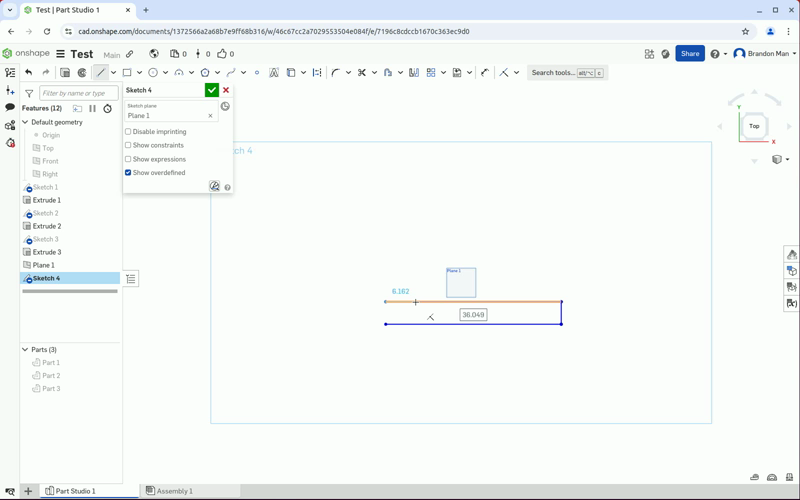
key_down(shift)
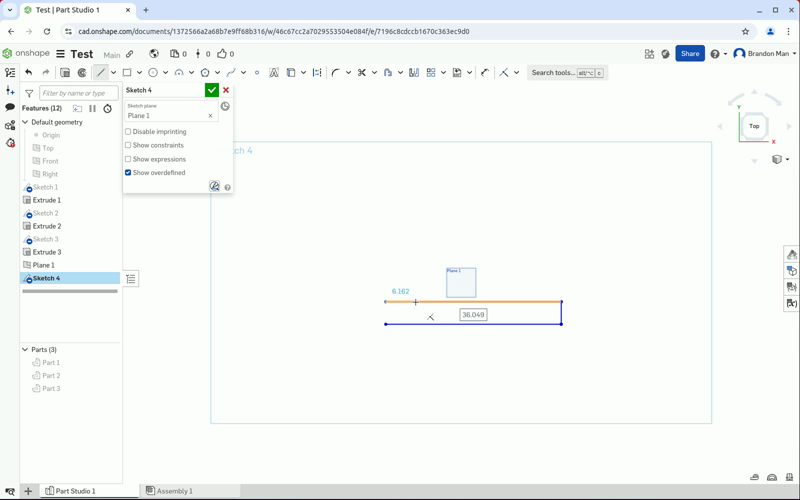
mouse_move(385, 324)
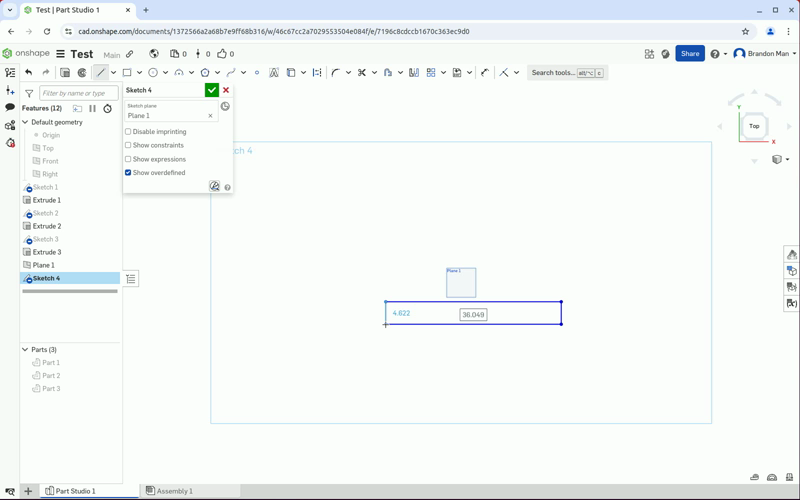
key_up(shift)
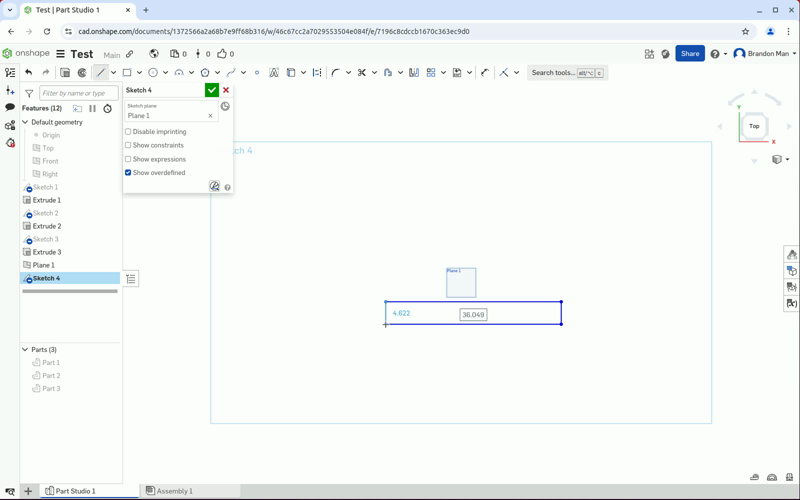
click(385, 324)
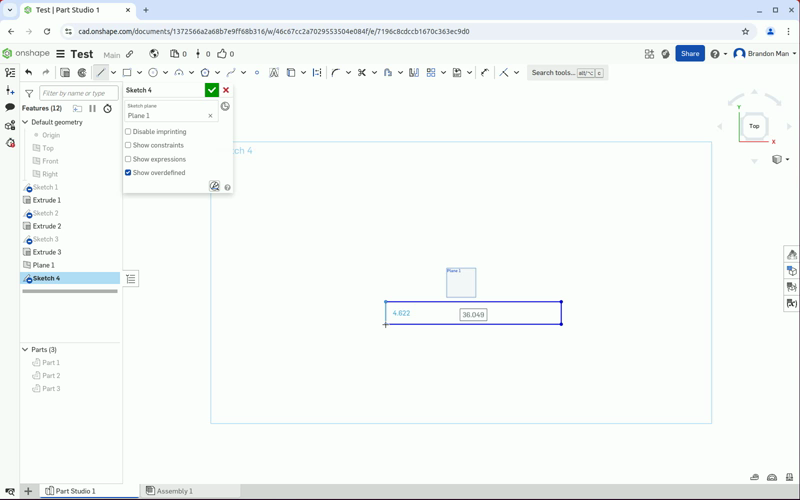
key(esc)
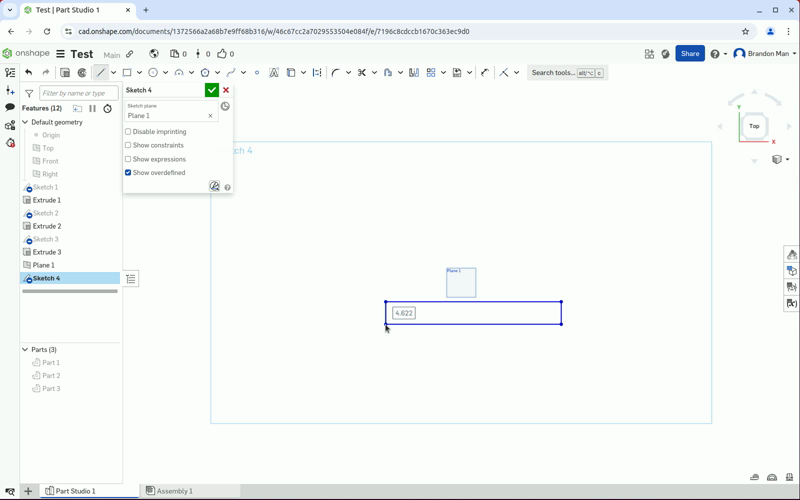
mouse_move(530, 315)
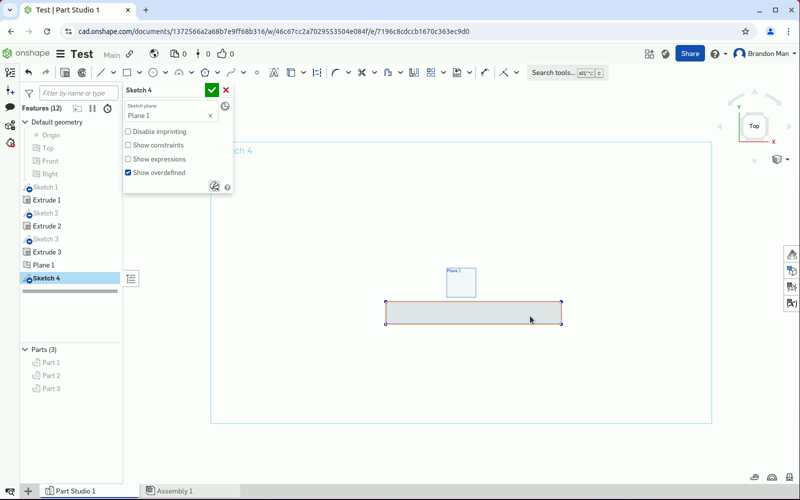
click(530, 315)
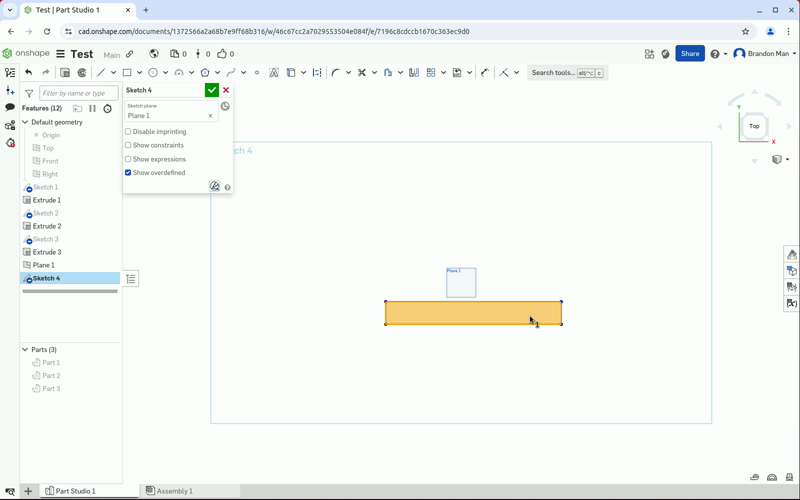
mouse_move(73, 352)
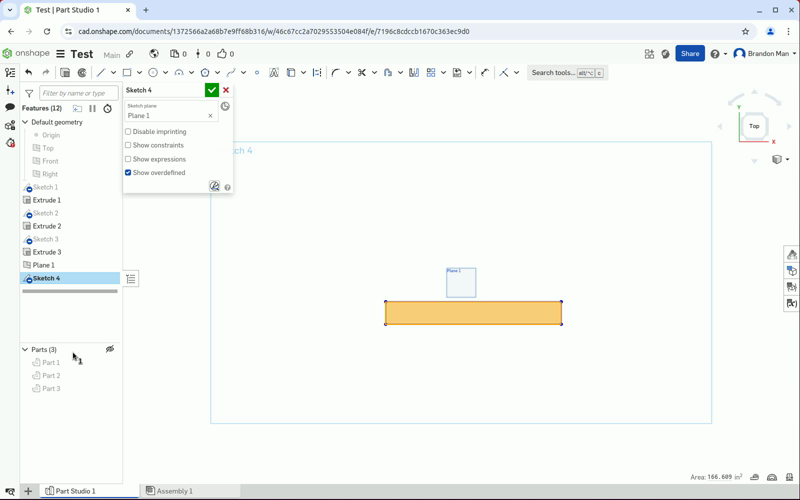
key(shift+y)
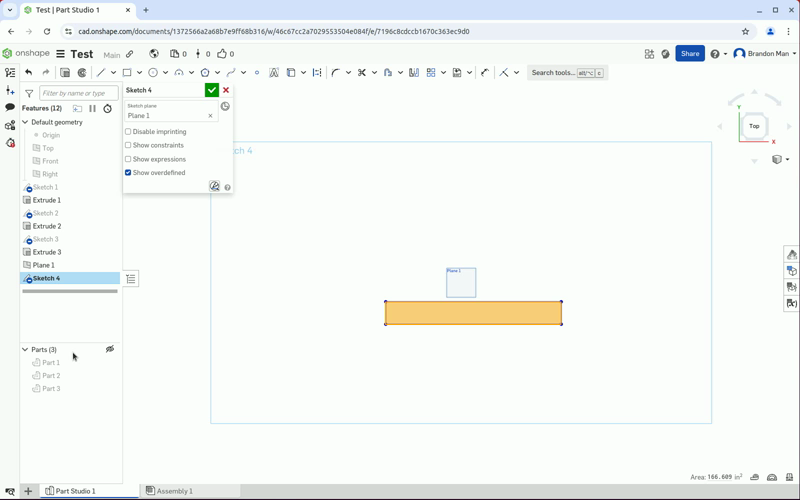
key(shift+e)
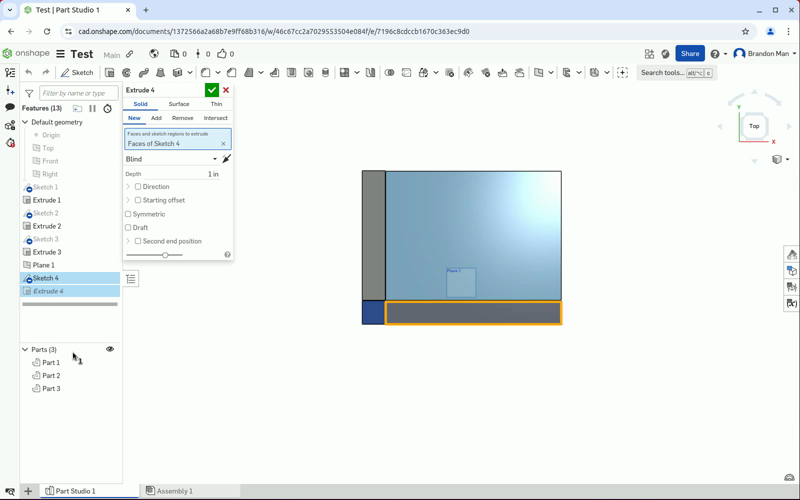
mouse_move(143, 106)
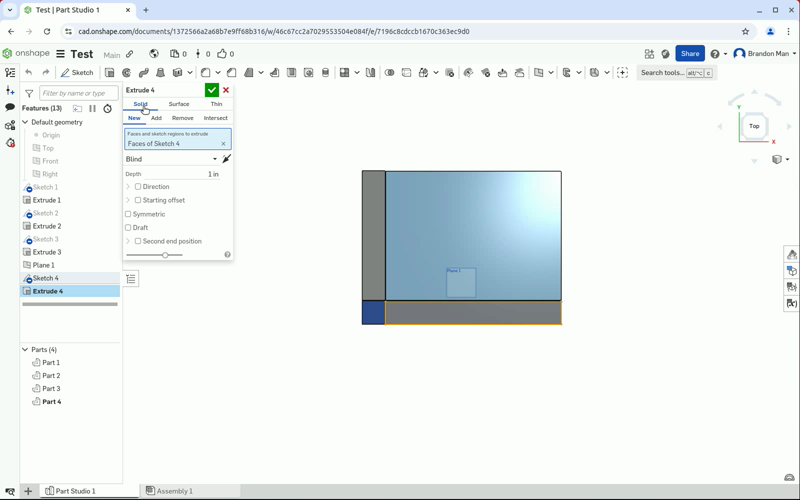
click(143, 106)
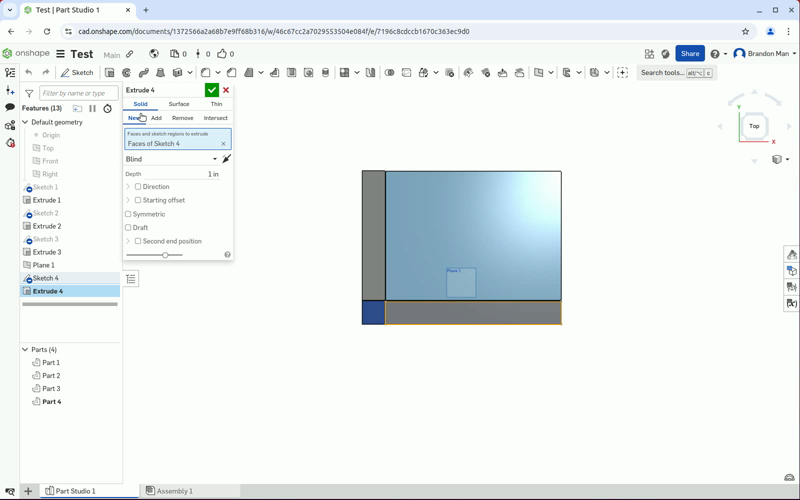
mouse_move(137, 120)
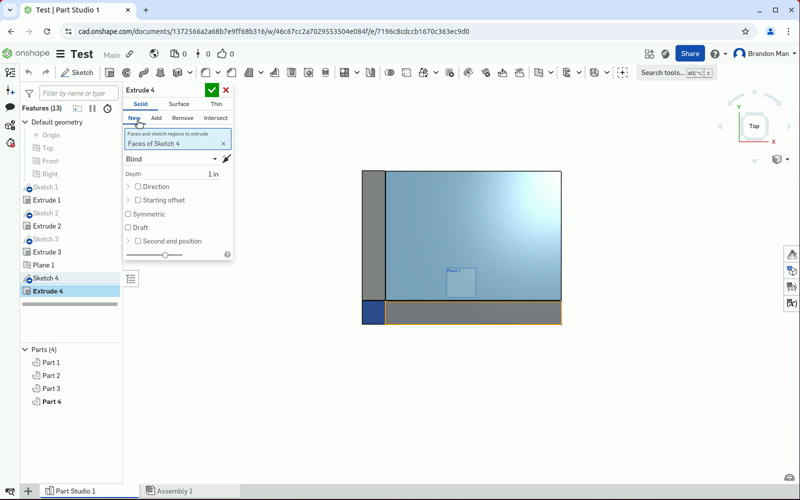
click(137, 120)
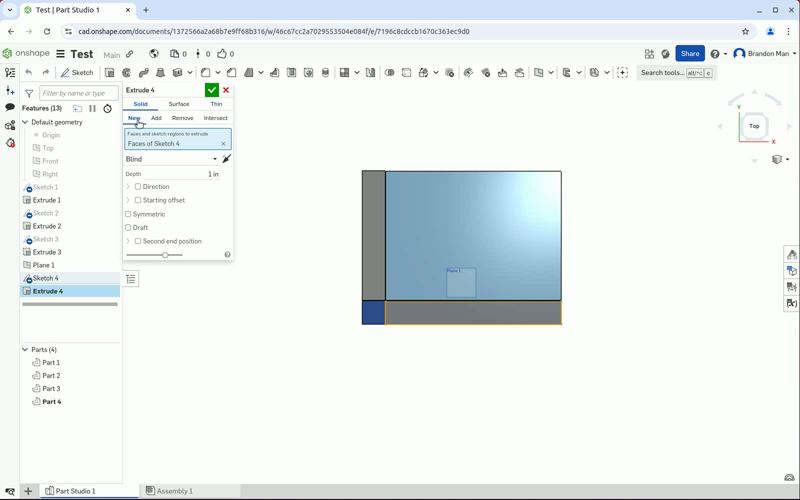
key(tab, 4)
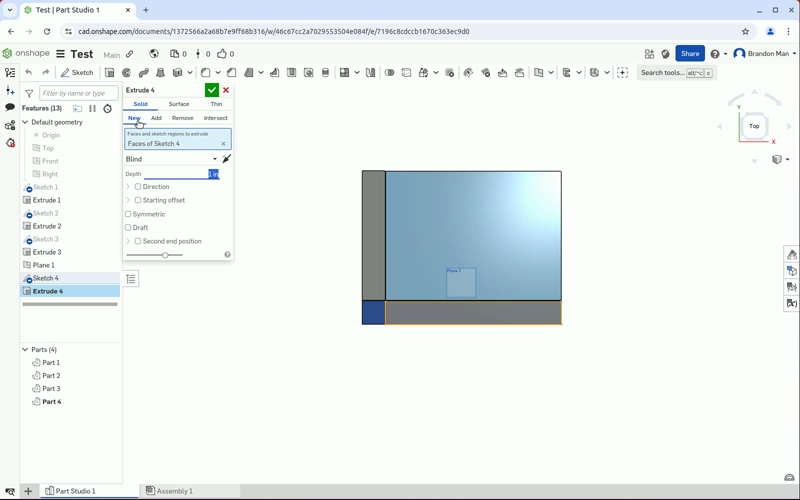
text(0.241)
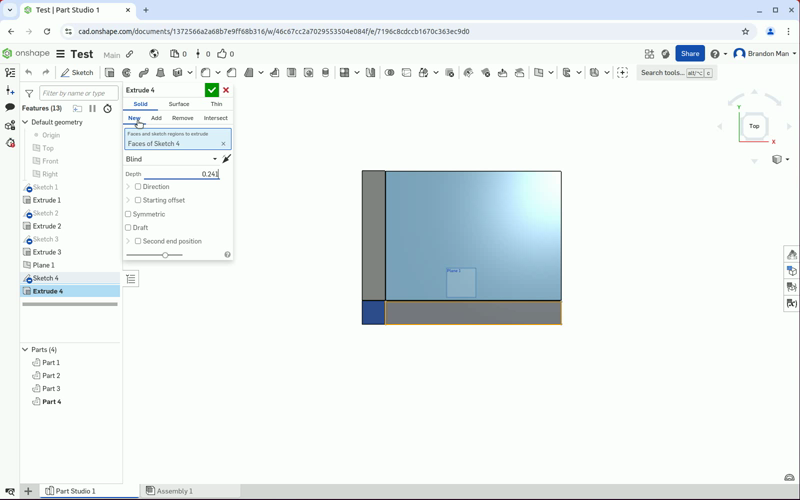
key(enter)
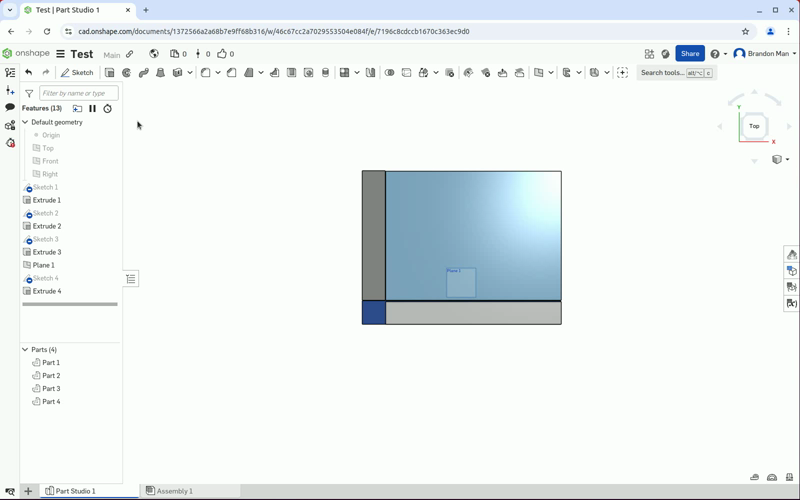
key(shift+h)
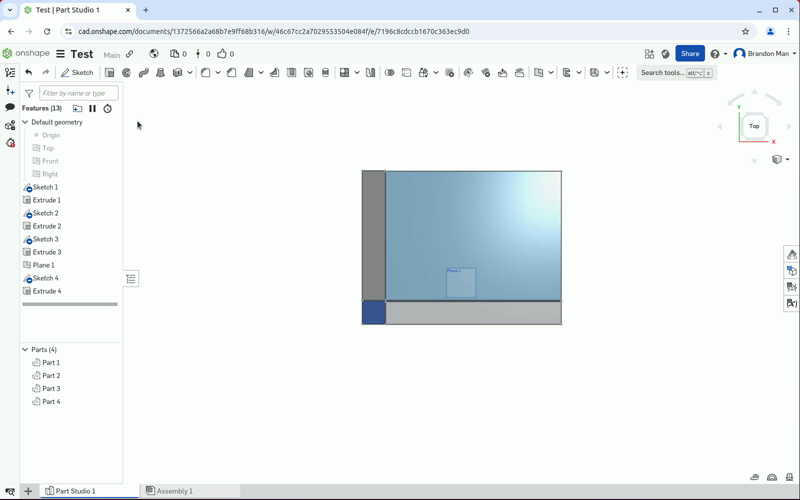
key(shift+h)
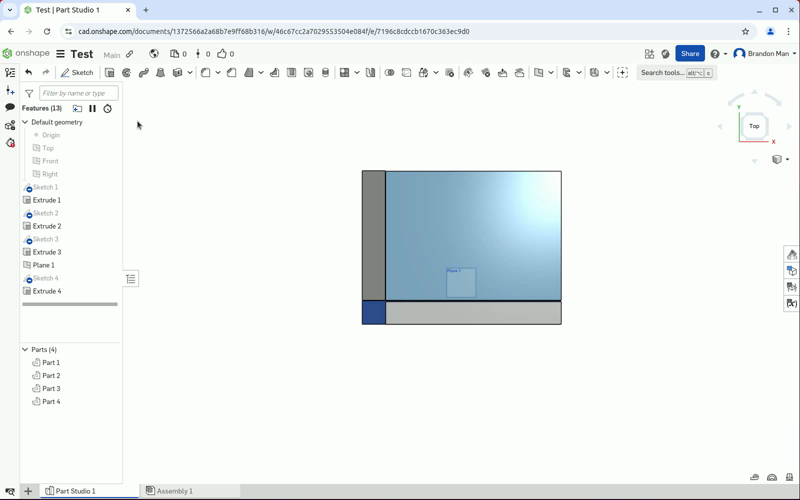
mouse_move(73, 189)
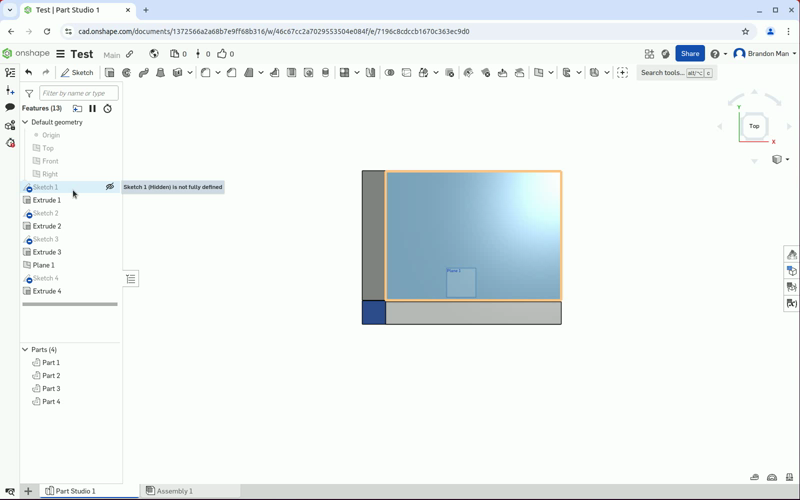
click(73, 189)
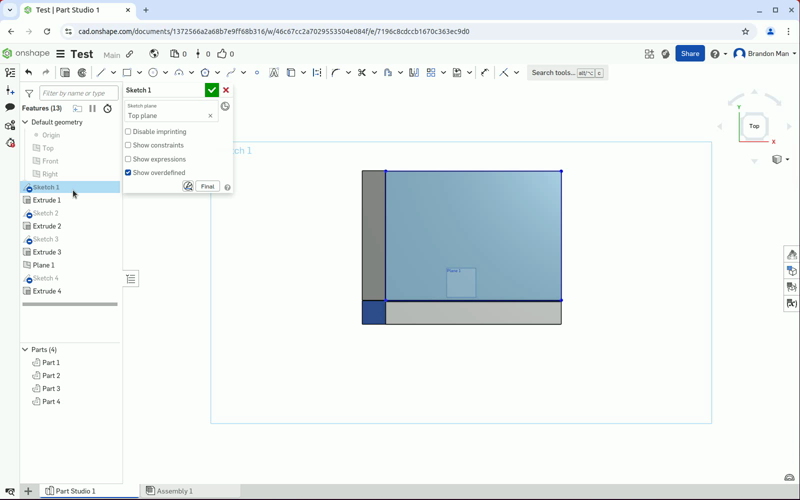
mouse_move(229, 92)
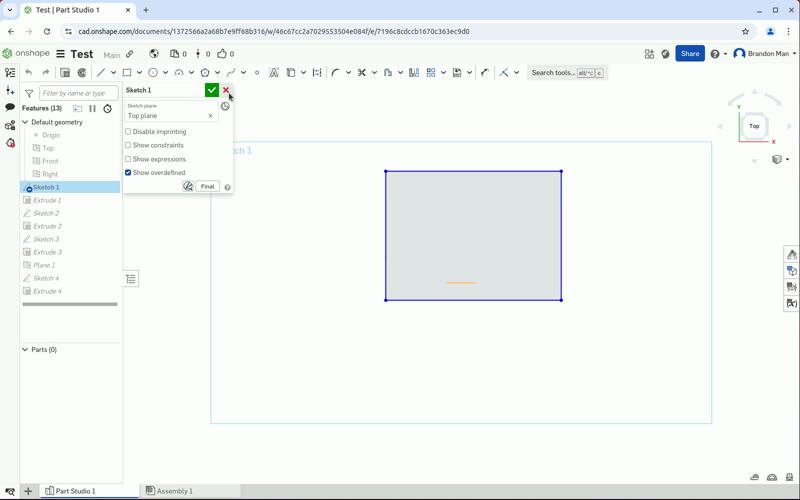
click(229, 92)
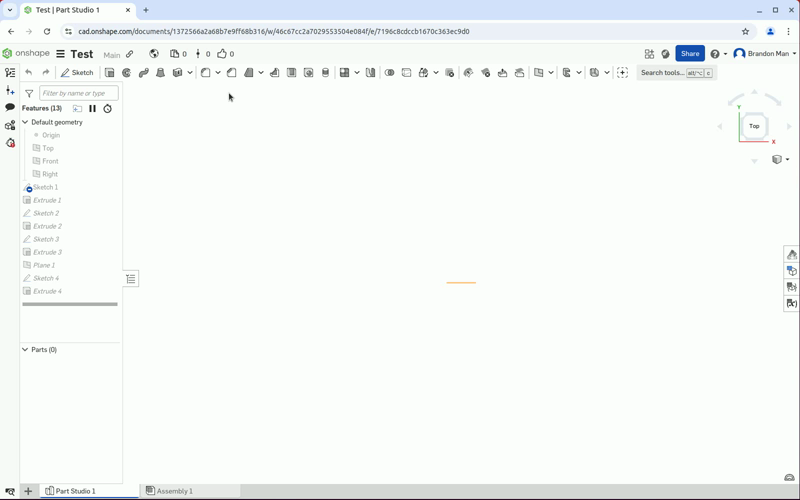
key(shift+s)
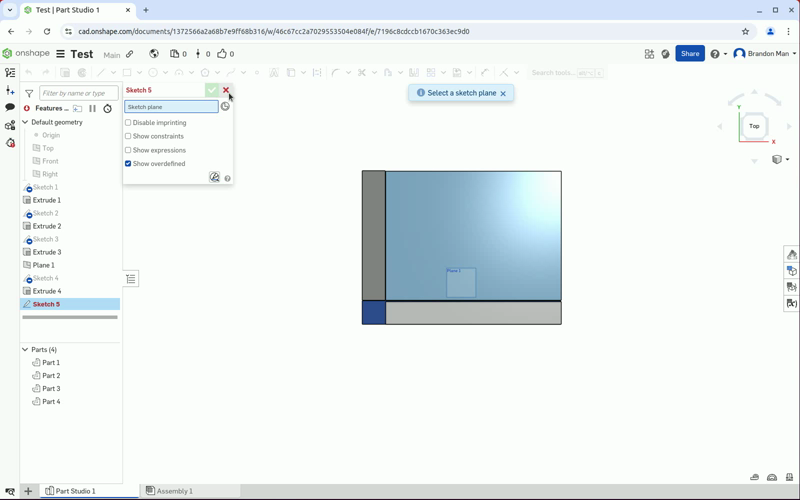
mouse_move(73, 267)
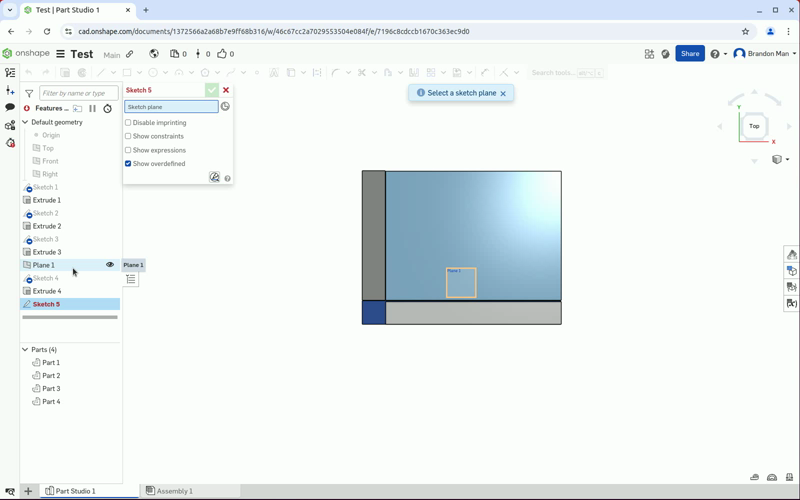
click(73, 267)
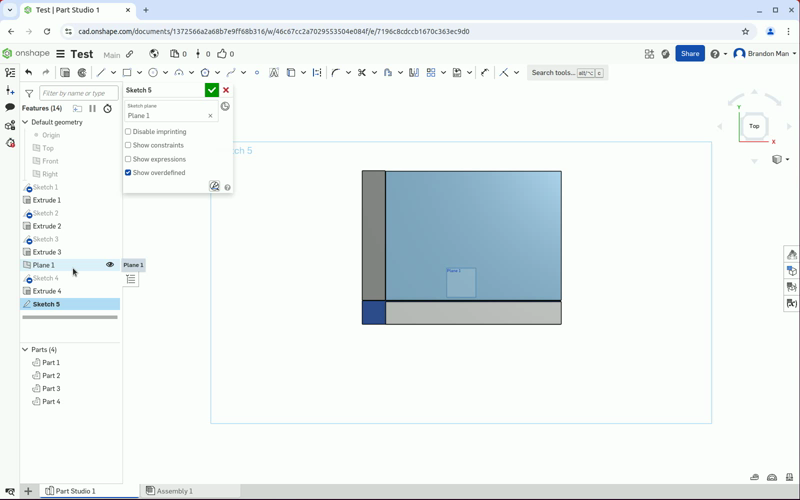
mouse_move(73, 352)
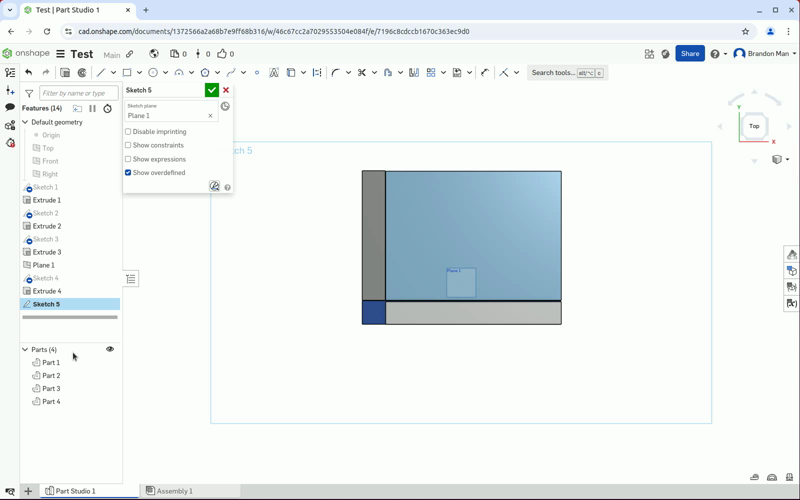
key(y)
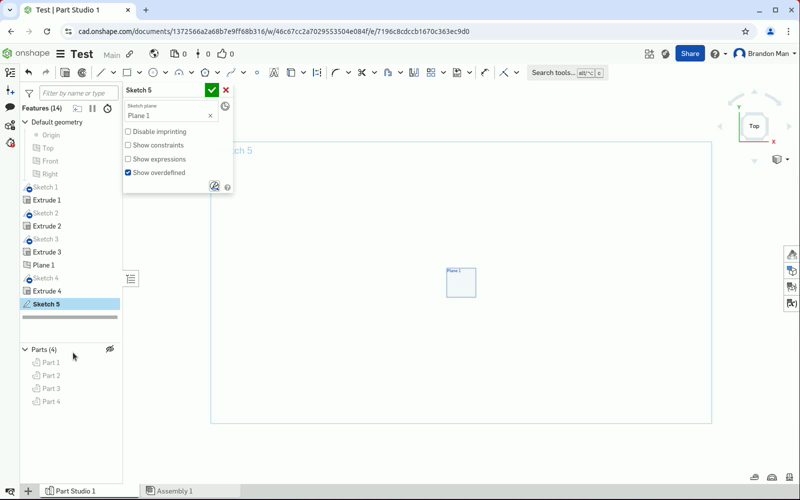
key(l)
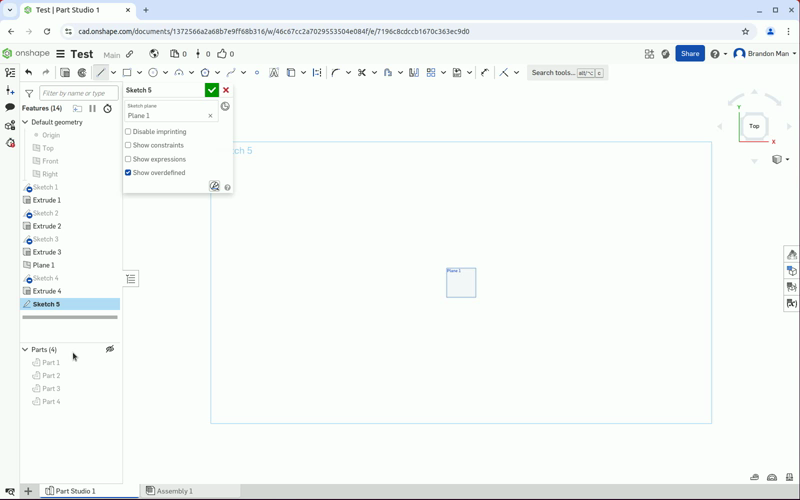
key_down(shift)
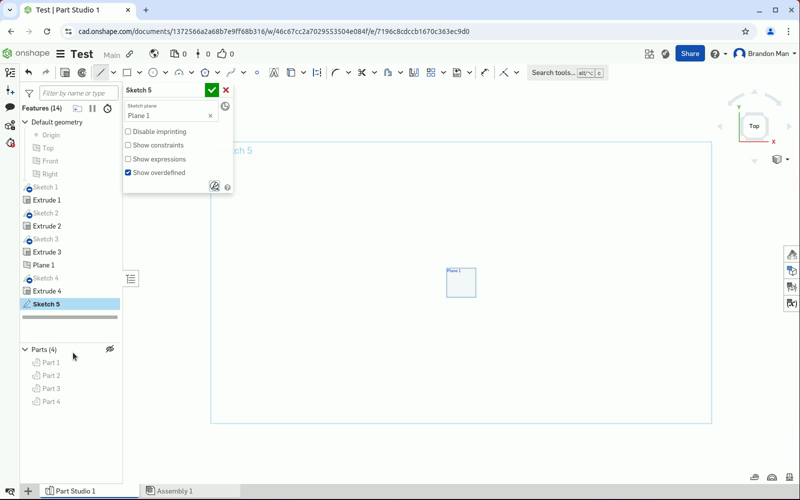
mouse_move(362, 324)
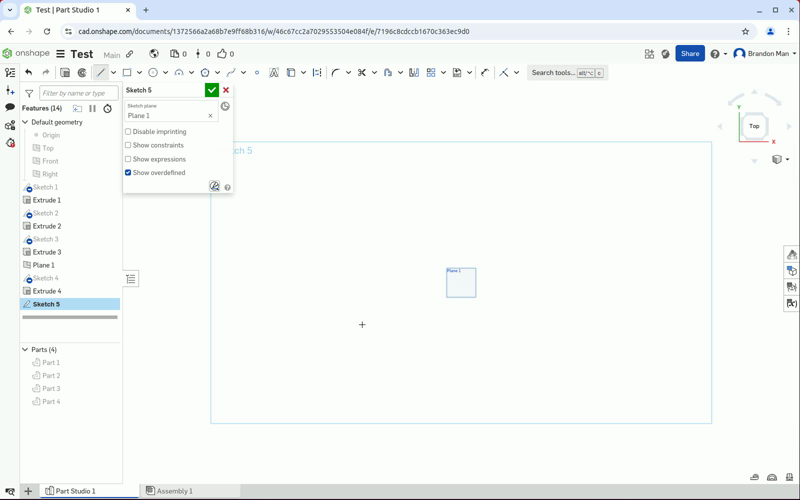
click(362, 324)
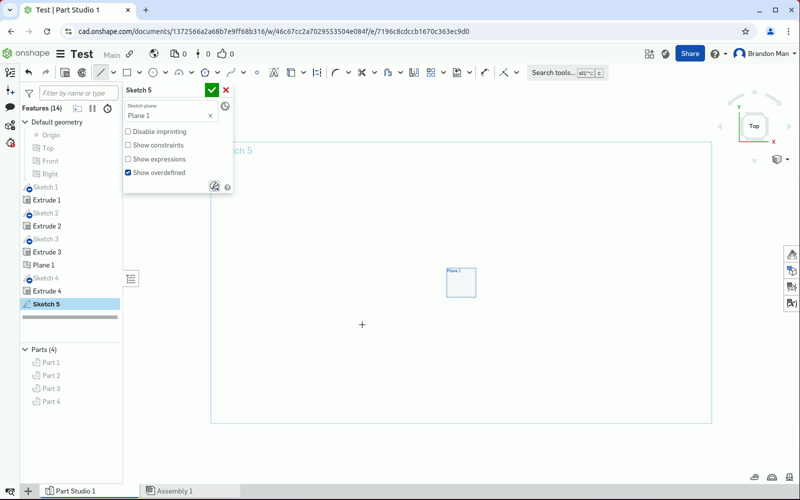
key_up(shift)
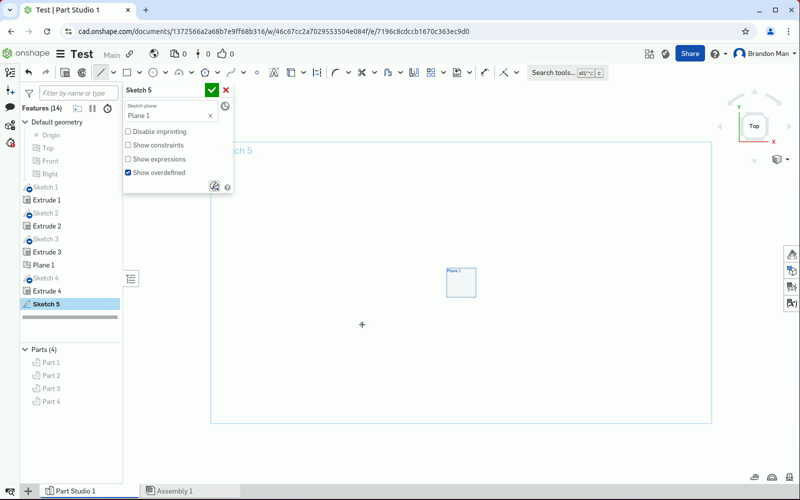
key_down(shift)
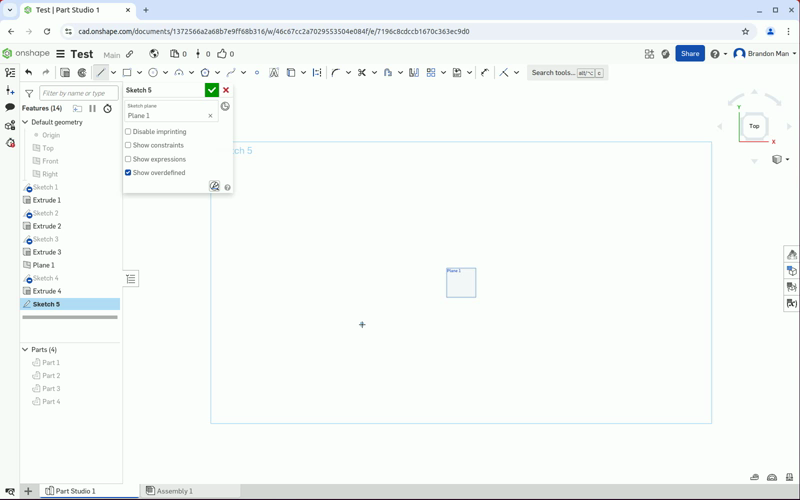
mouse_move(392, 324)
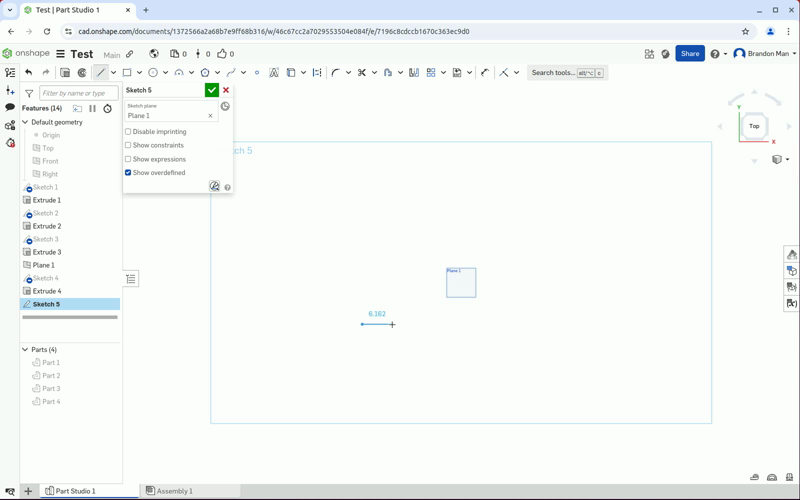
mouse_move(384, 324)
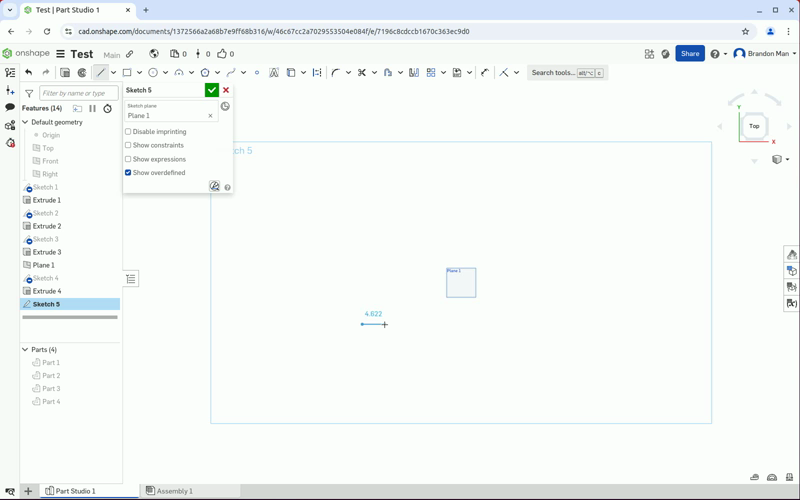
click(384, 324)
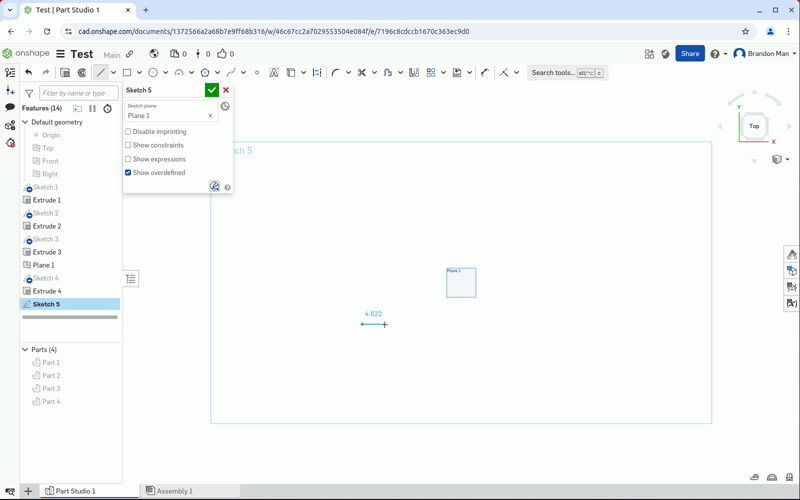
key_up(shift)
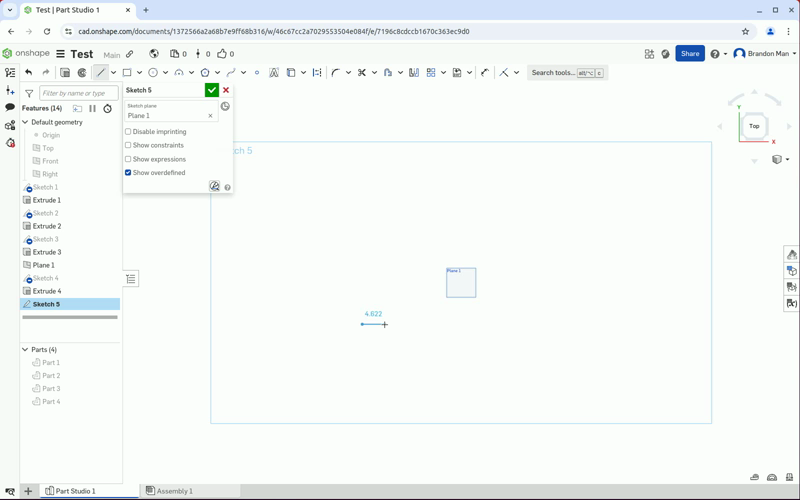
key_down(shift)
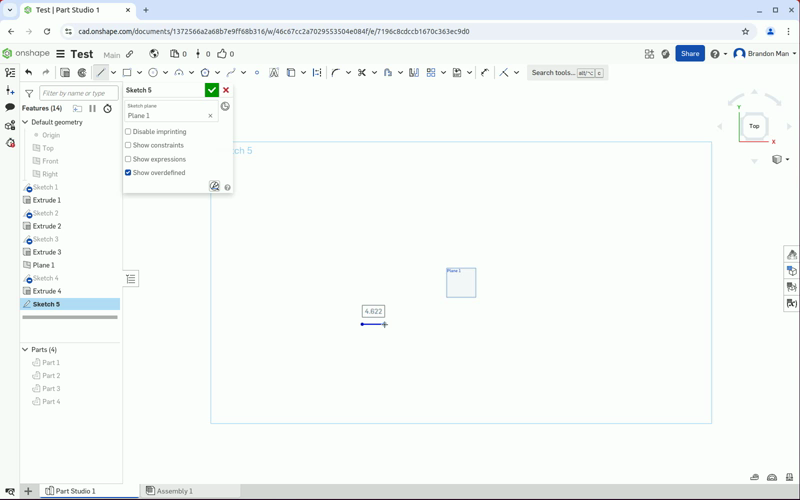
mouse_move(414, 324)
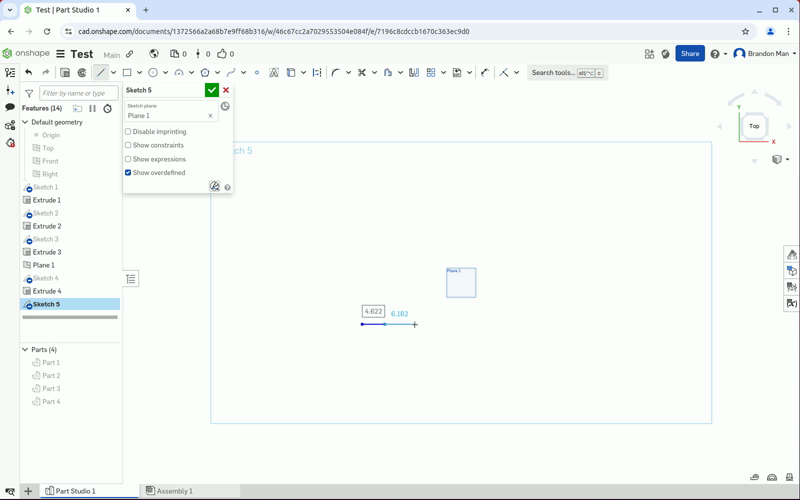
mouse_move(384, 301)
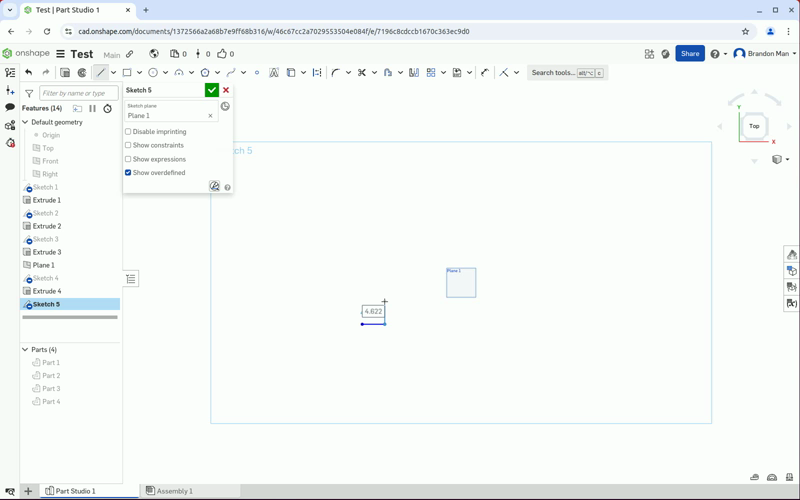
click(384, 301)
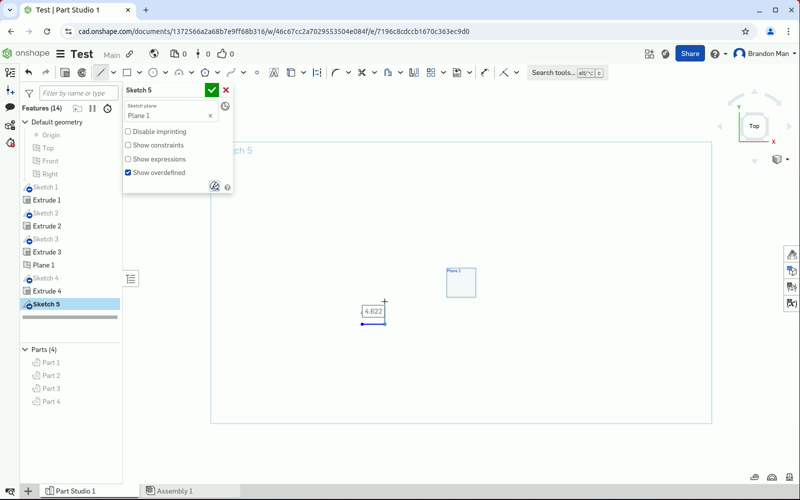
key_up(shift)
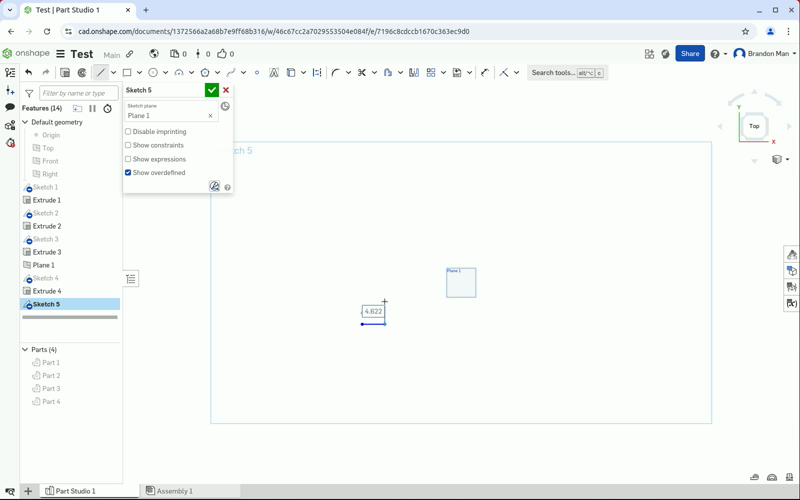
key_down(shift)
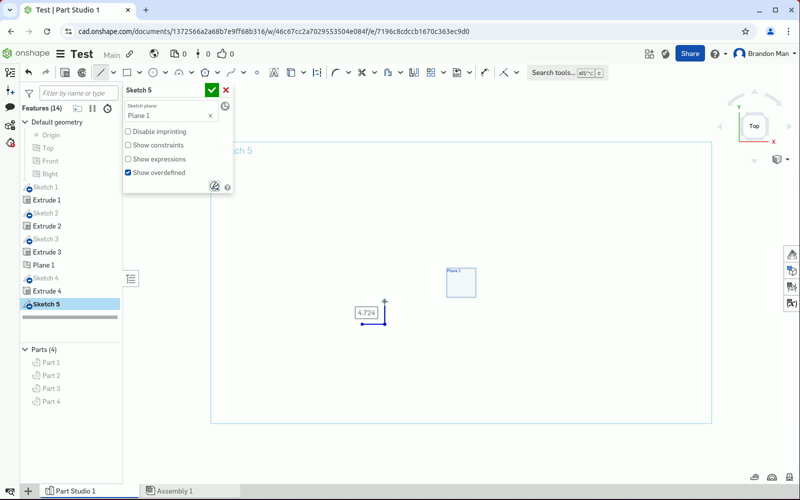
mouse_move(384, 170)
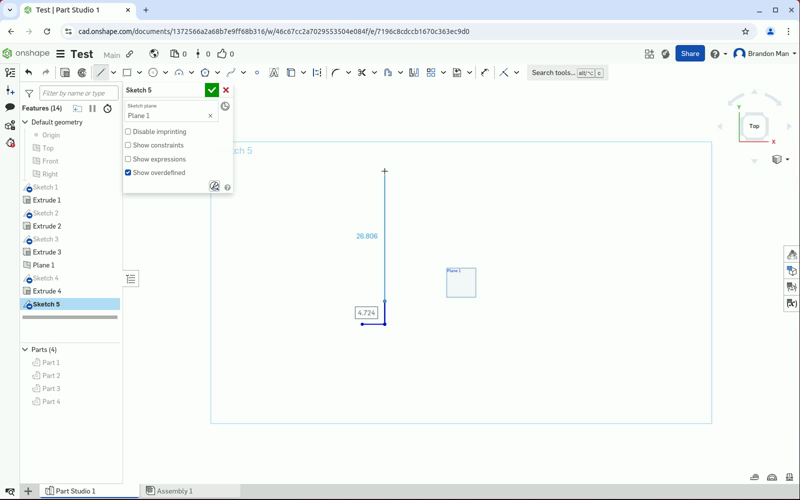
click(384, 170)
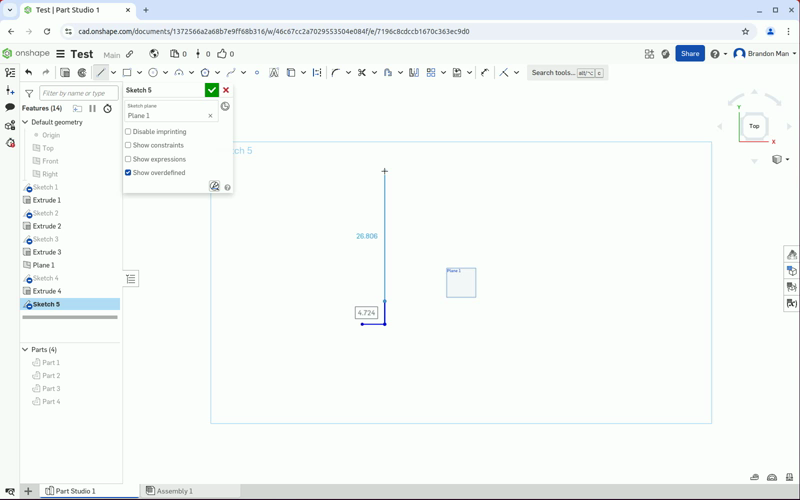
key_up(shift)
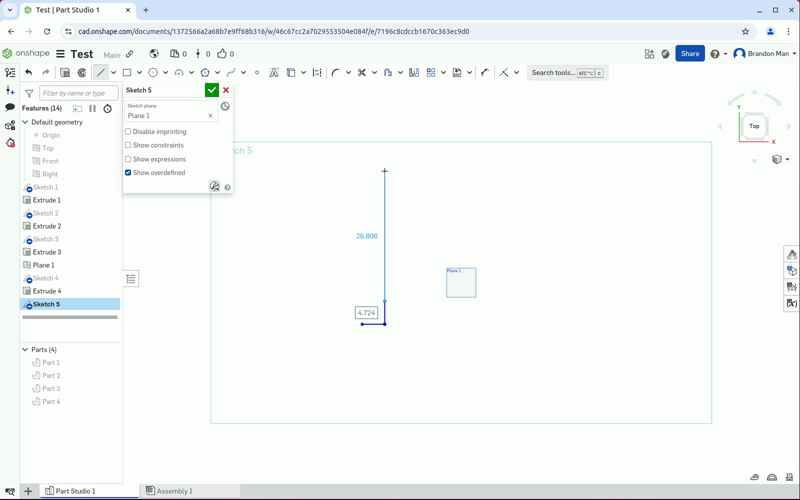
key_down(shift)
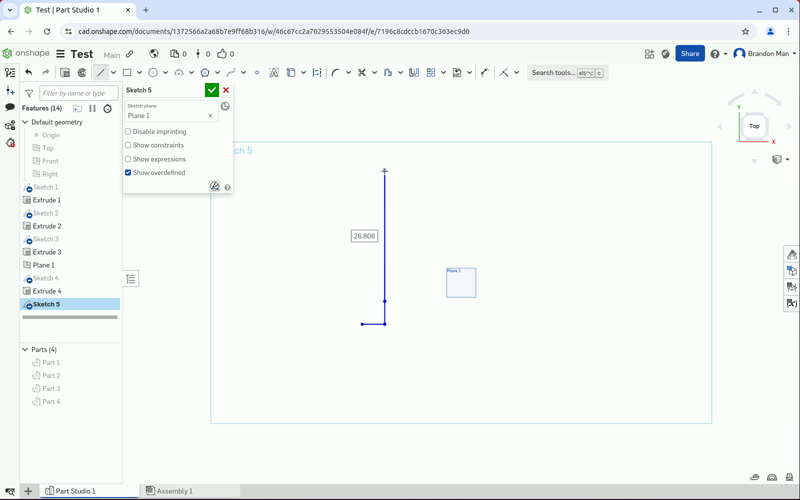
mouse_move(414, 170)
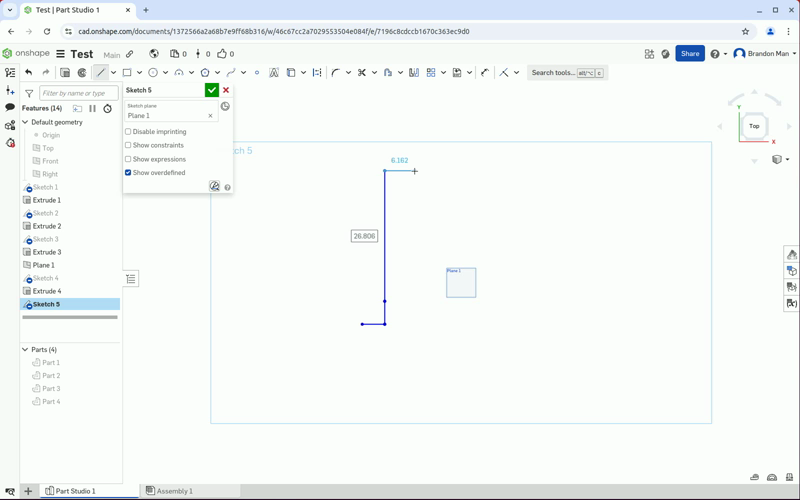
mouse_move(362, 170)
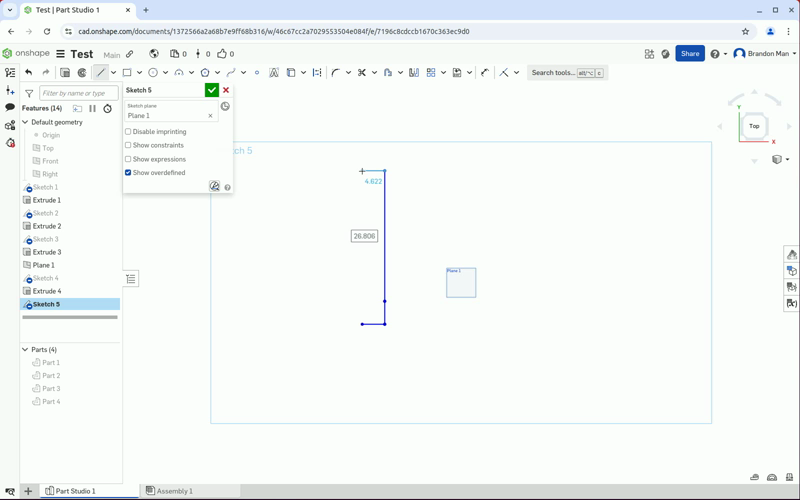
click(362, 170)
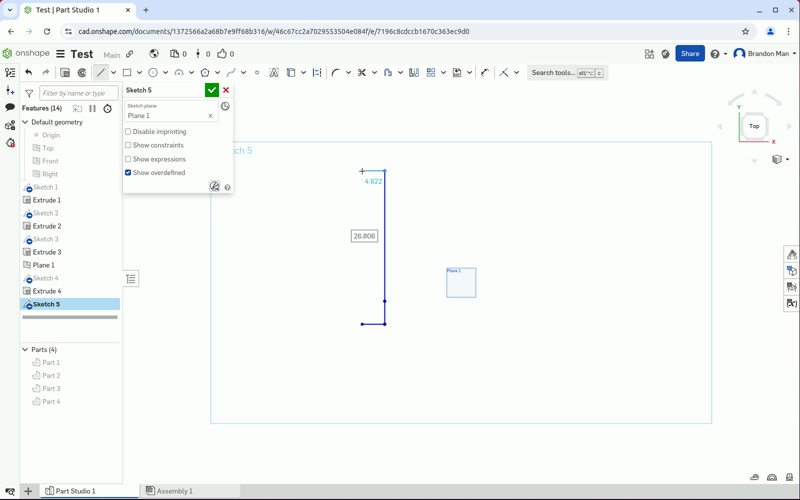
key_up(shift)
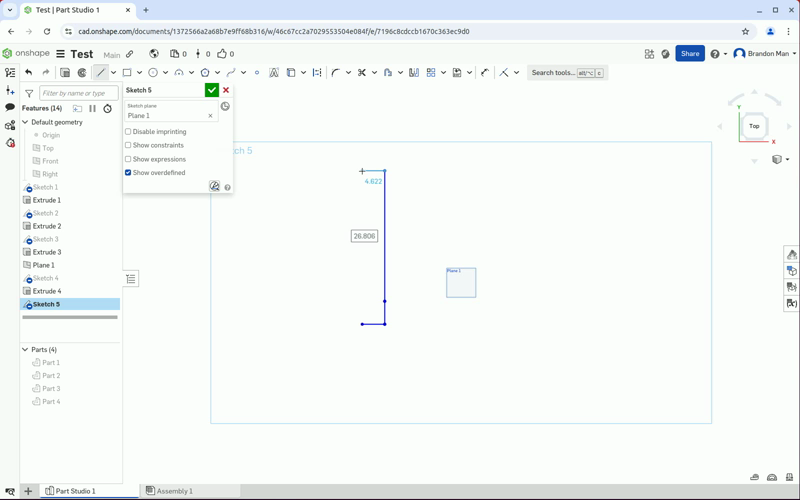
key_down(shift)
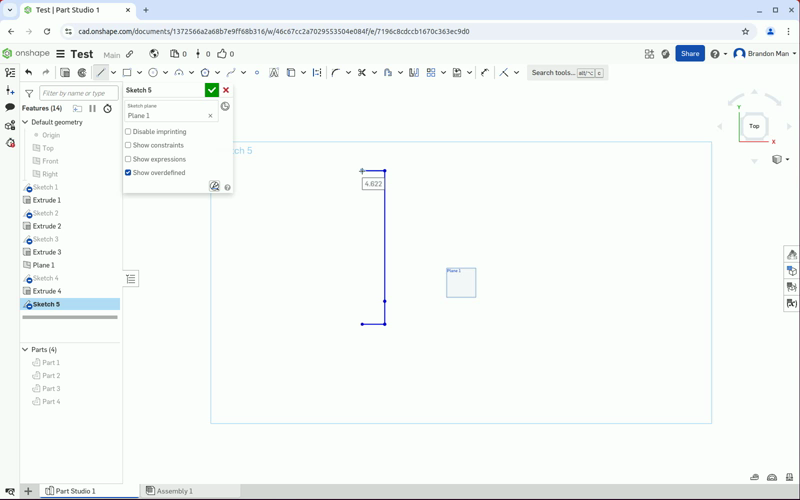
mouse_move(362, 324)
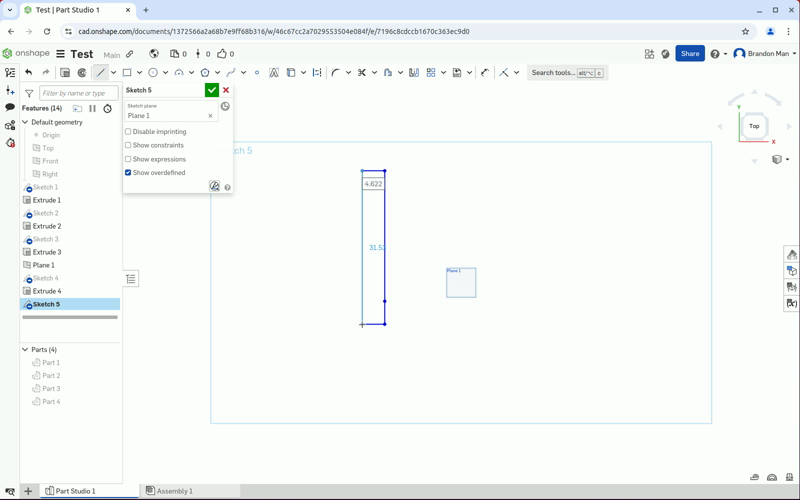
key_up(shift)
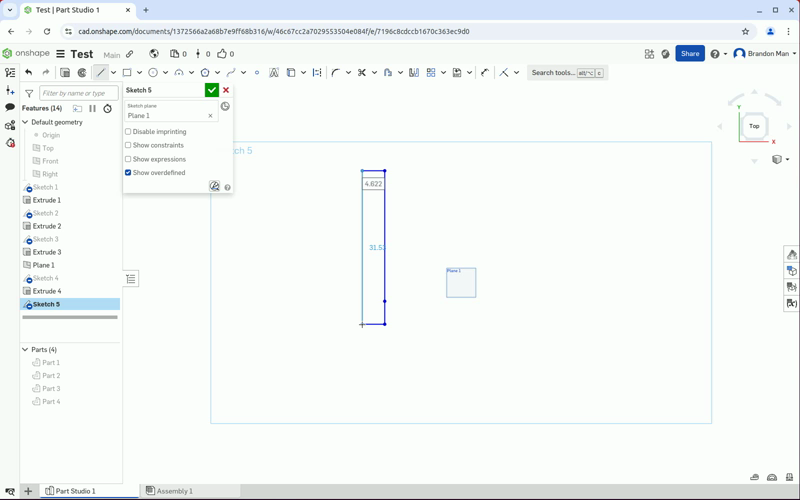
click(362, 324)
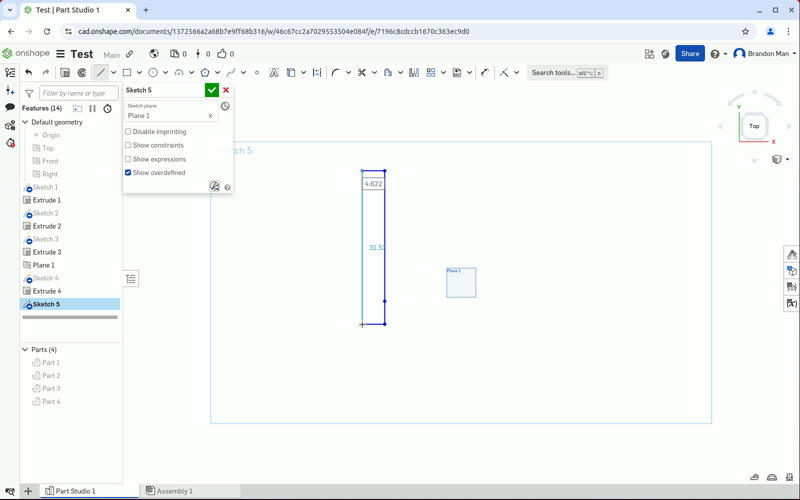
key(esc)
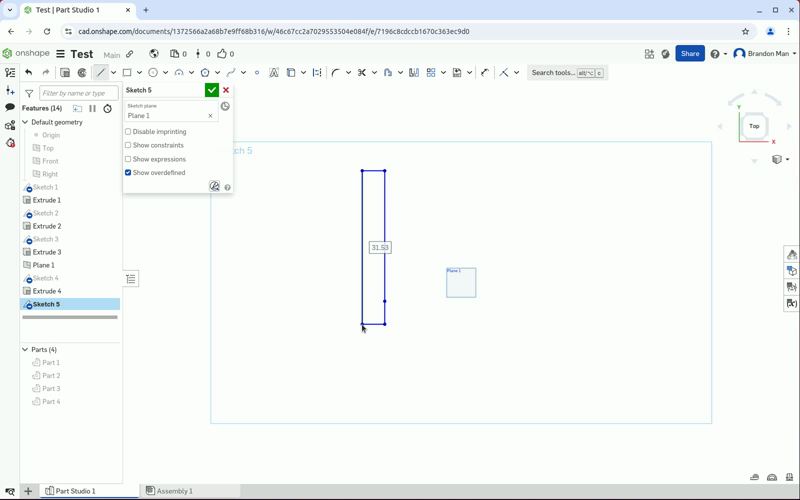
mouse_move(378, 309)
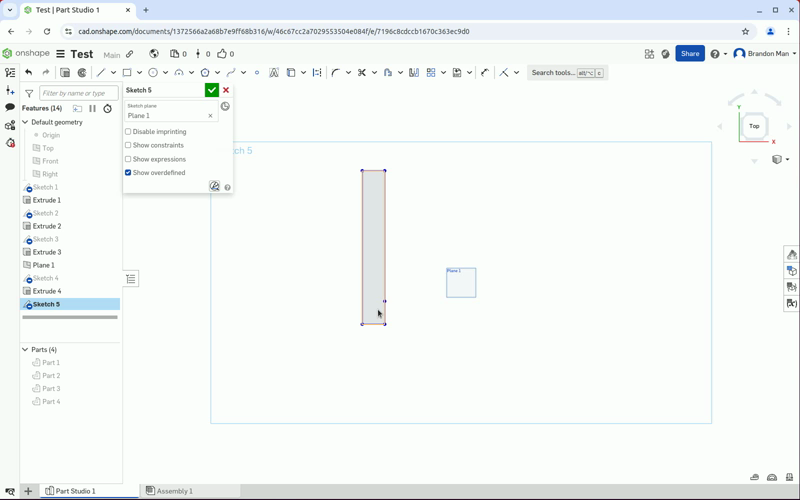
click(378, 309)
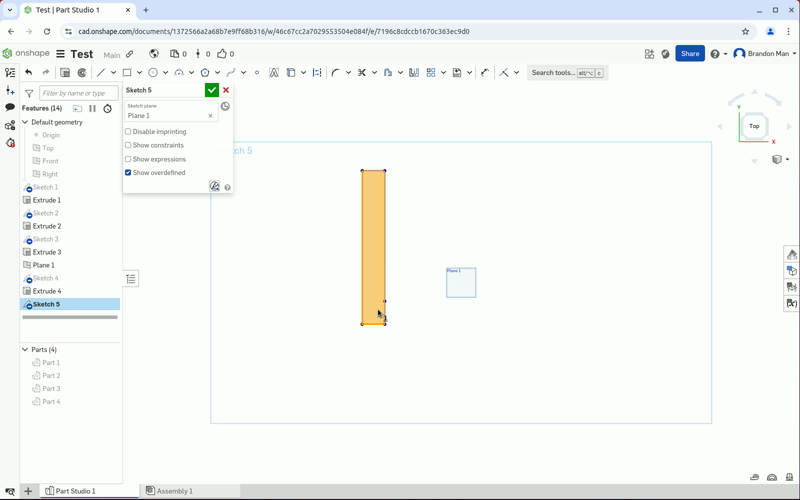
mouse_move(73, 352)
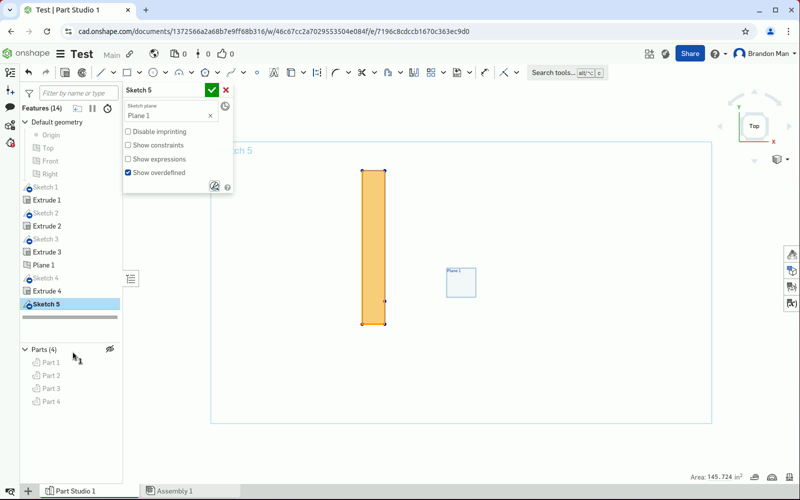
key(shift+y)
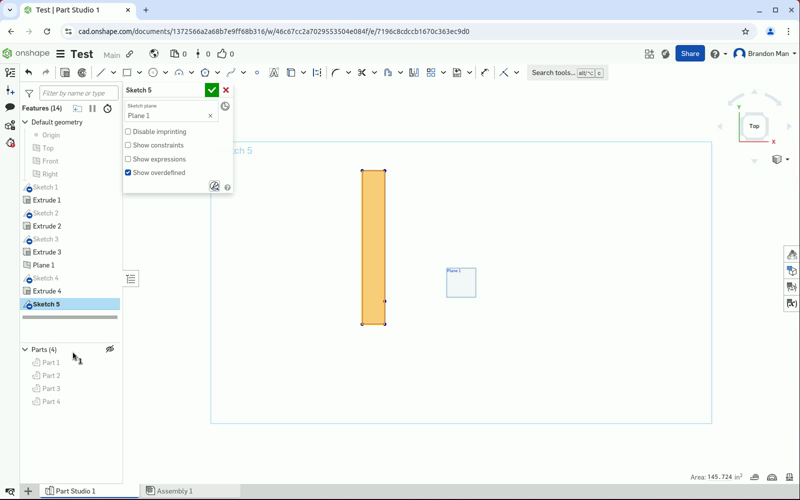
key(shift+e)
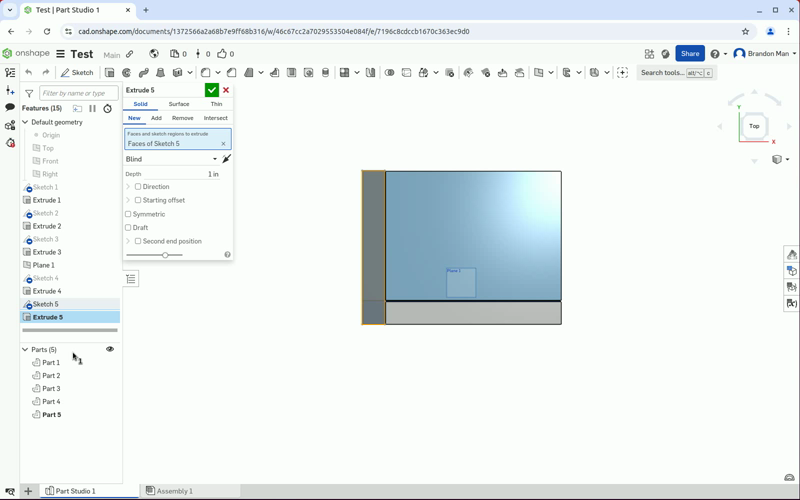
mouse_move(143, 106)
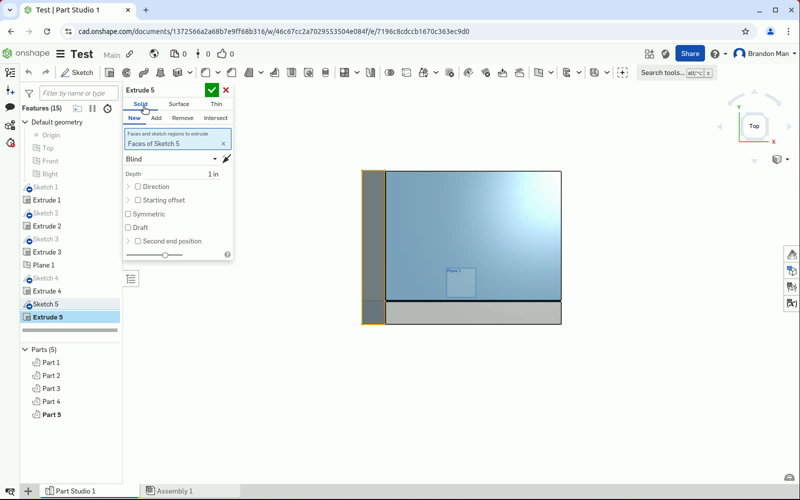
click(143, 106)
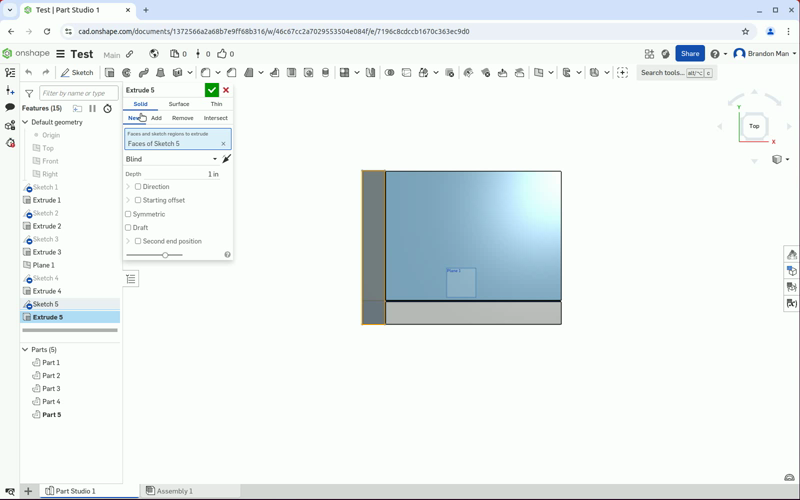
mouse_move(137, 120)
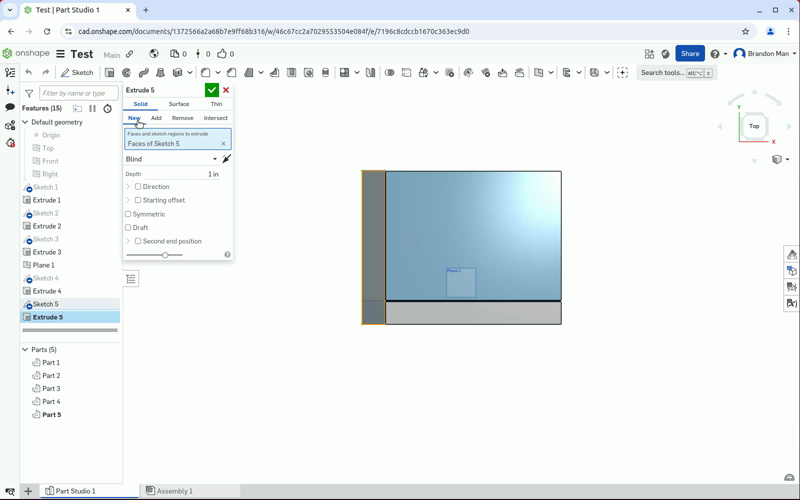
click(137, 120)
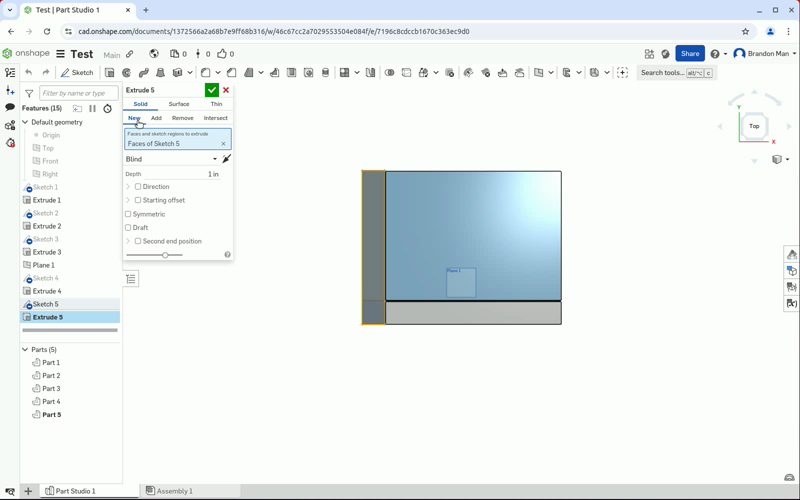
key(tab, 4)
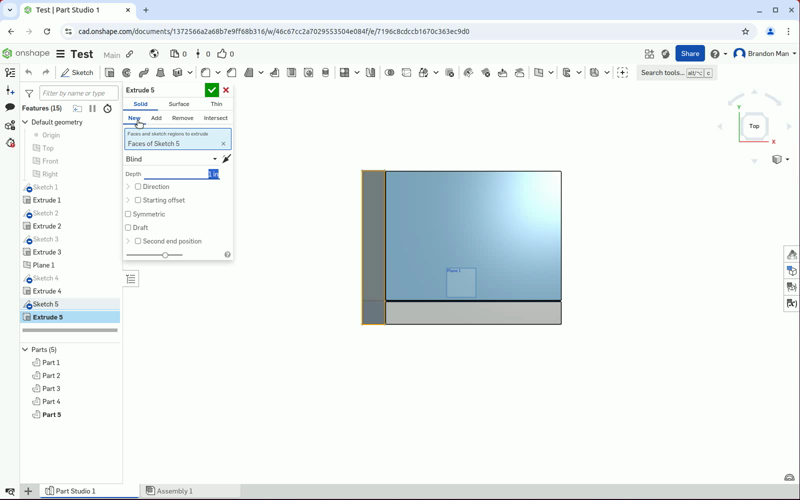
text(0.241)
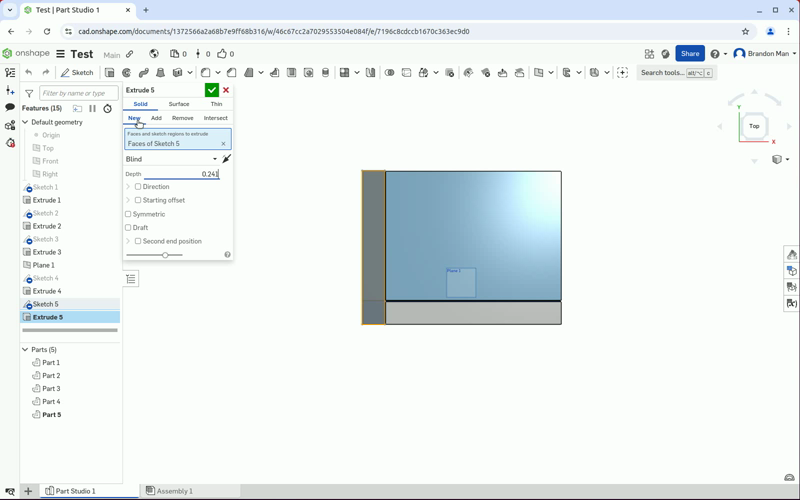
key(enter)
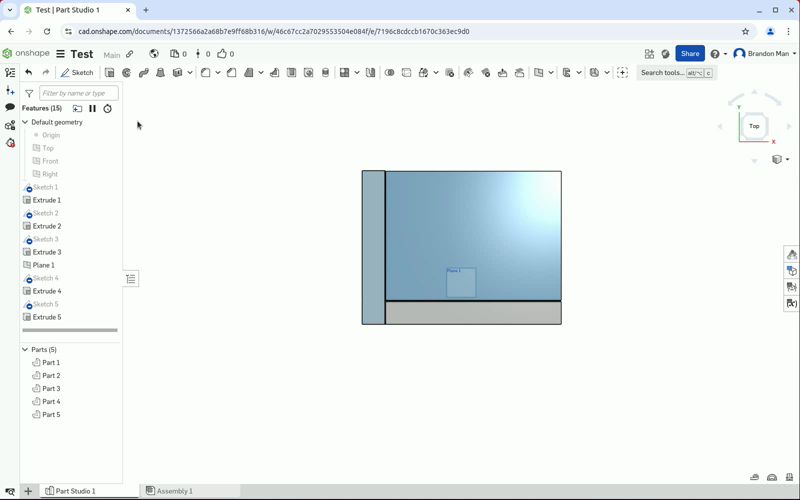
key(shift+h)
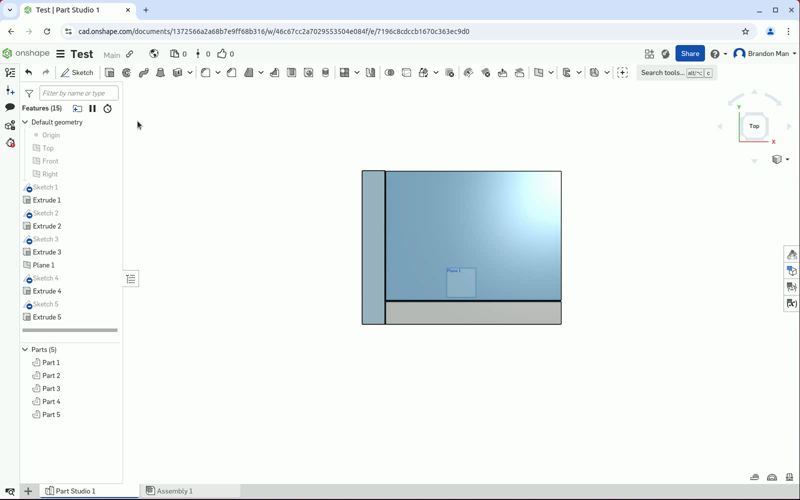
key(shift+h)
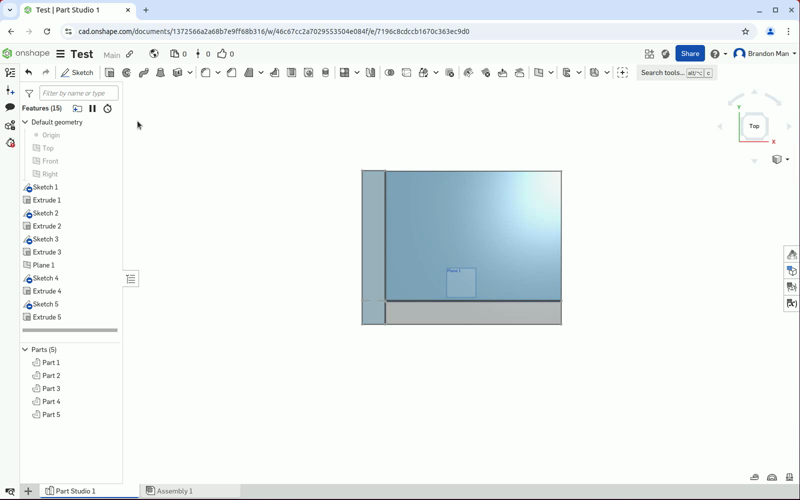
key(shift+7)
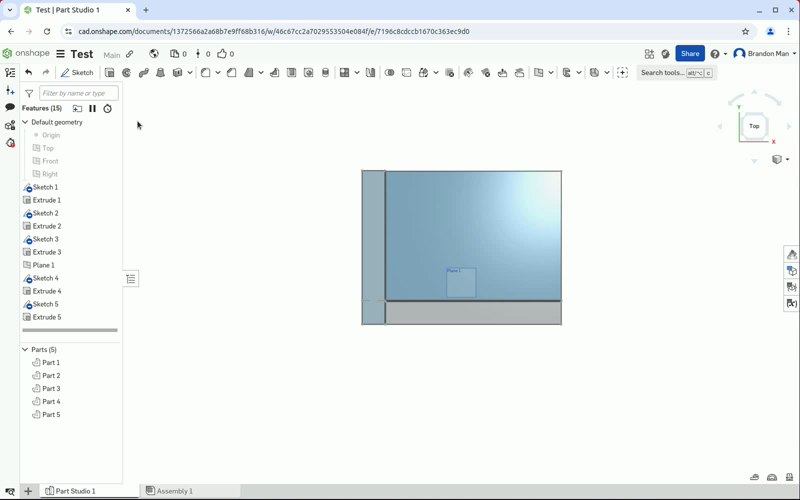
key(up, 3)
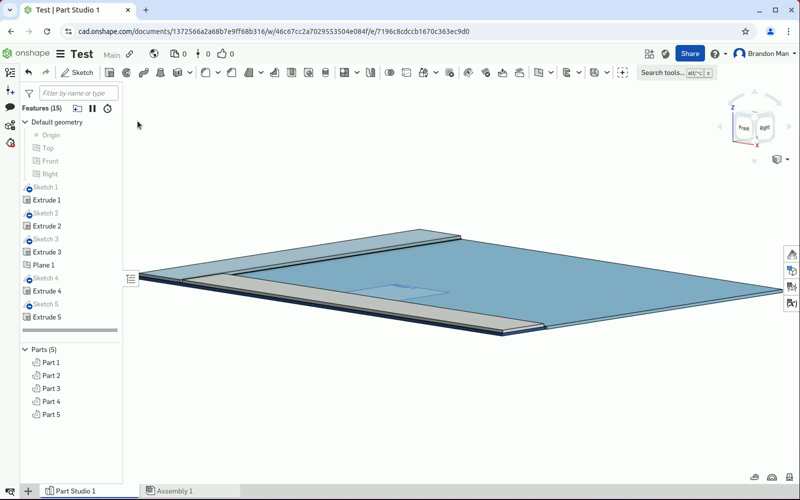
key(left, 3)
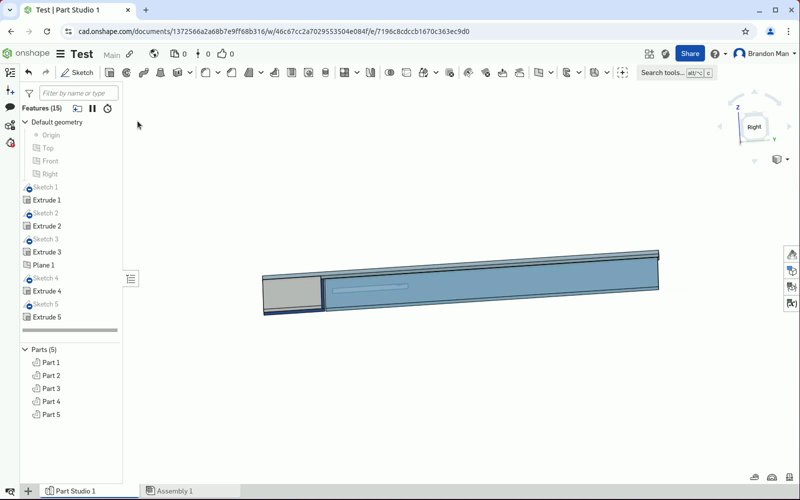
key(right, 3)
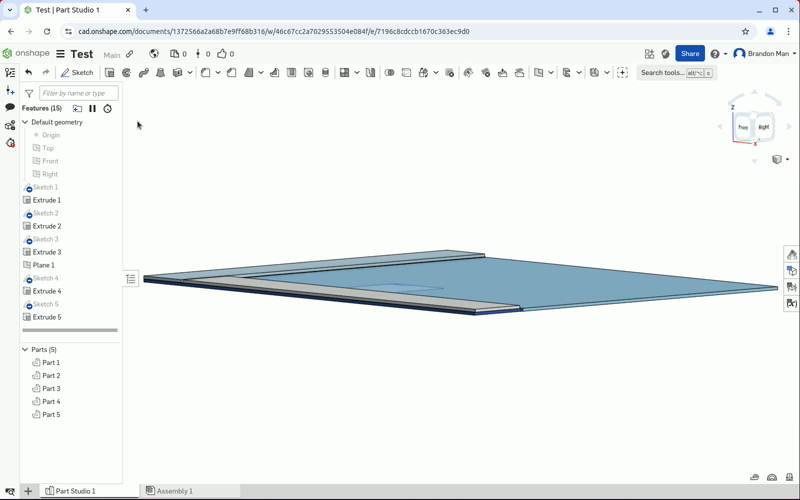
key(down, 3)
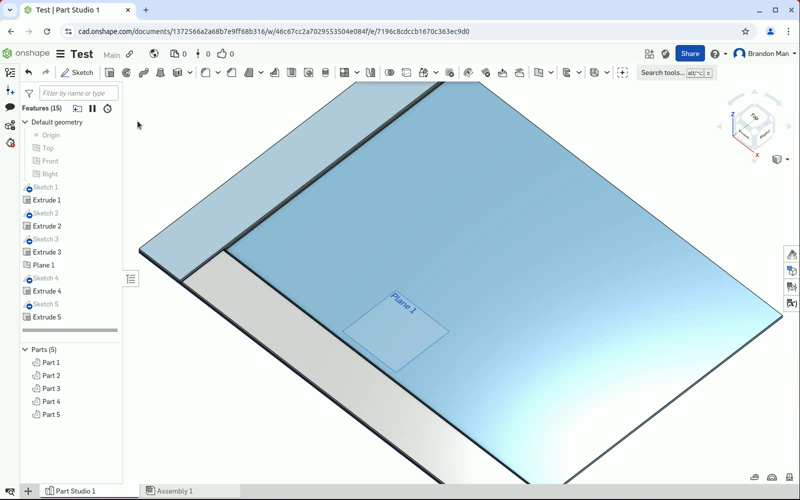
mouse_move(73, 189)
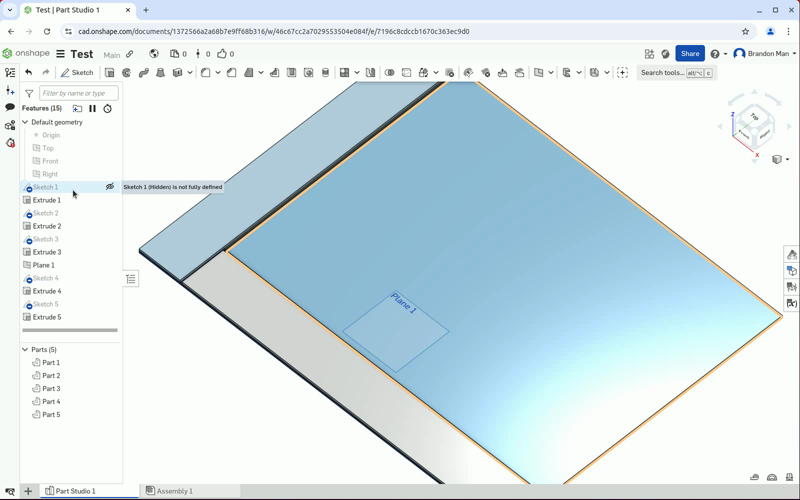
click(73, 189)